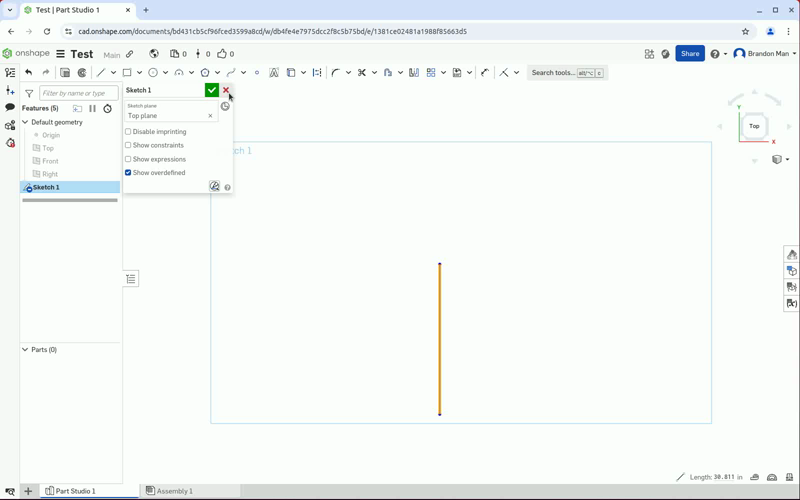
key(shift+h)
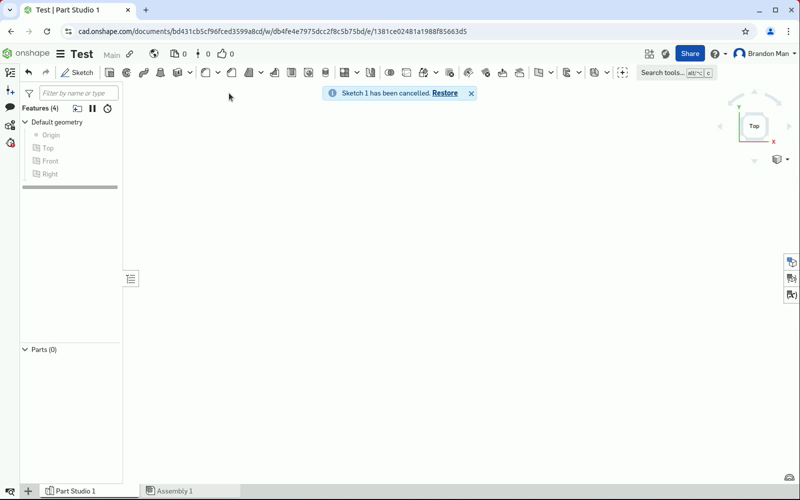
mouse_move(73, 352)
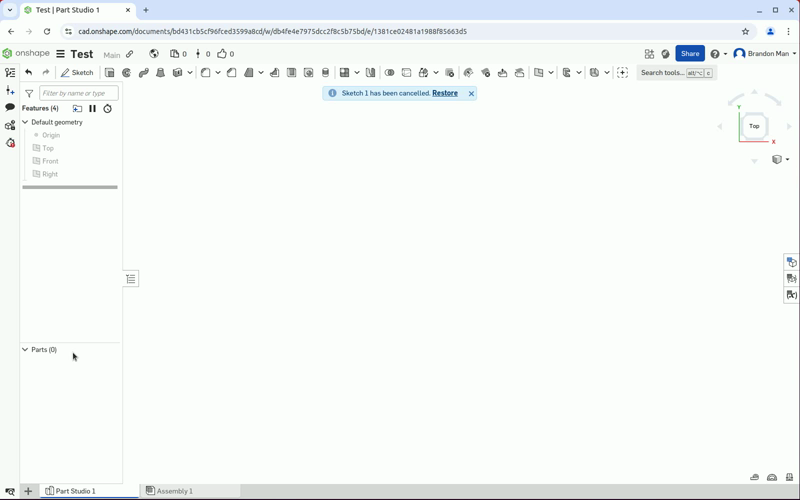
key(y)
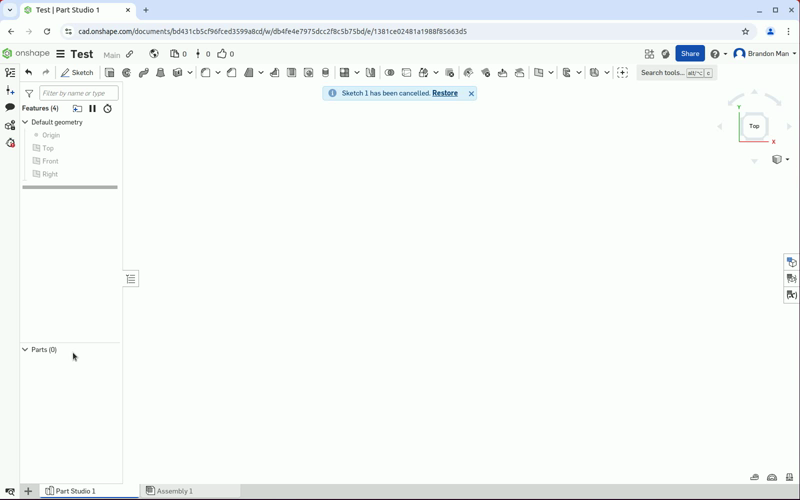
key(shift+p)
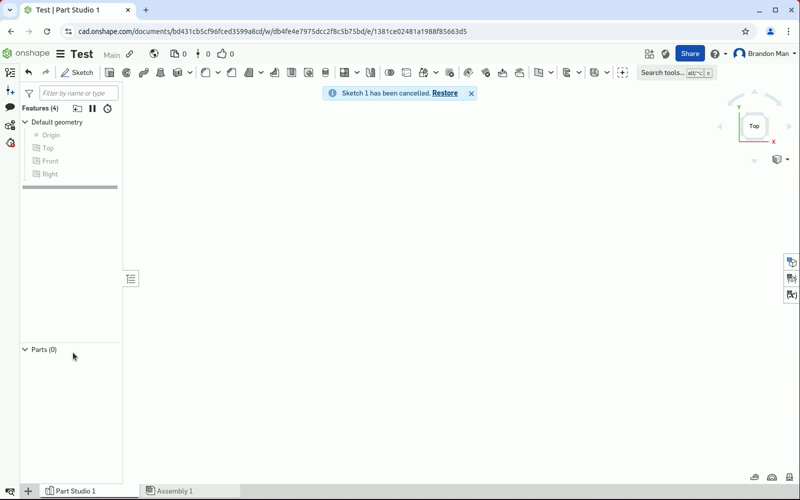
key(space)
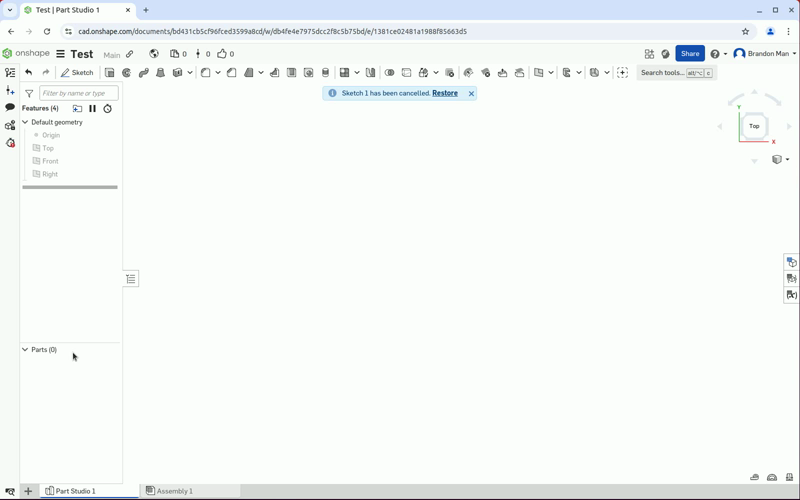
key_down(shift)
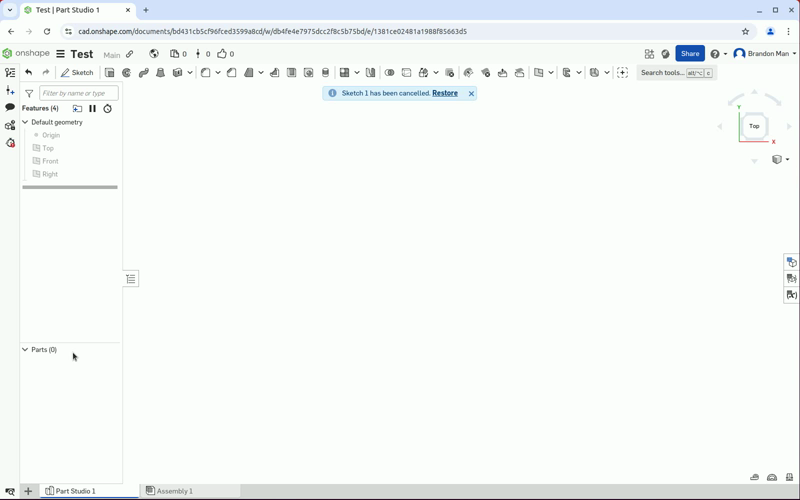
key(up)
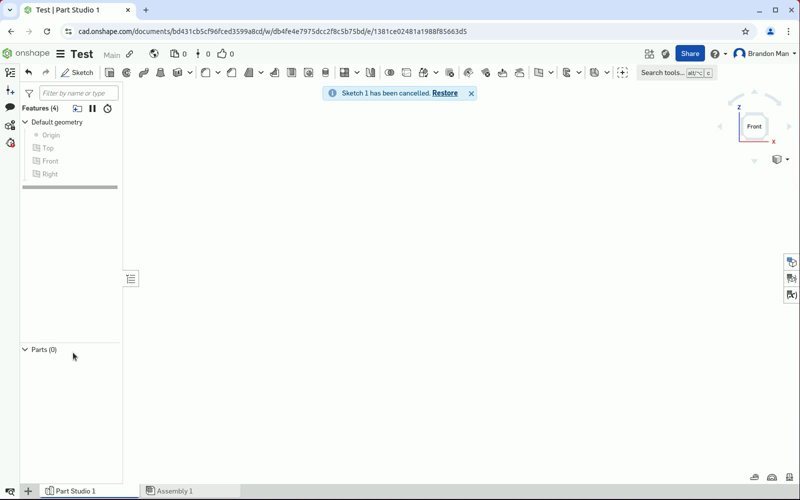
key_up(shift)
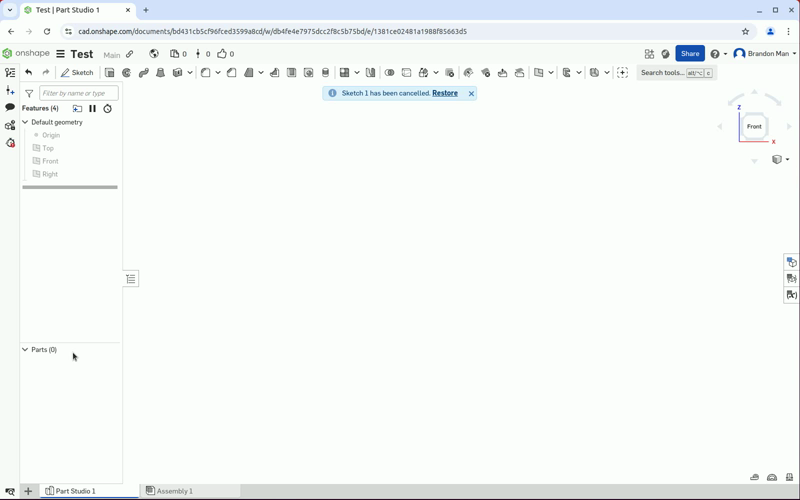
mouse_move(73, 352)
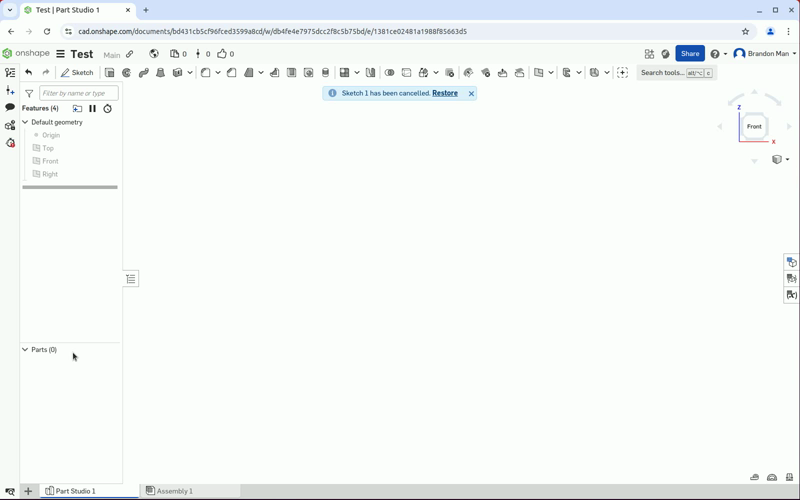
key(shift+y)
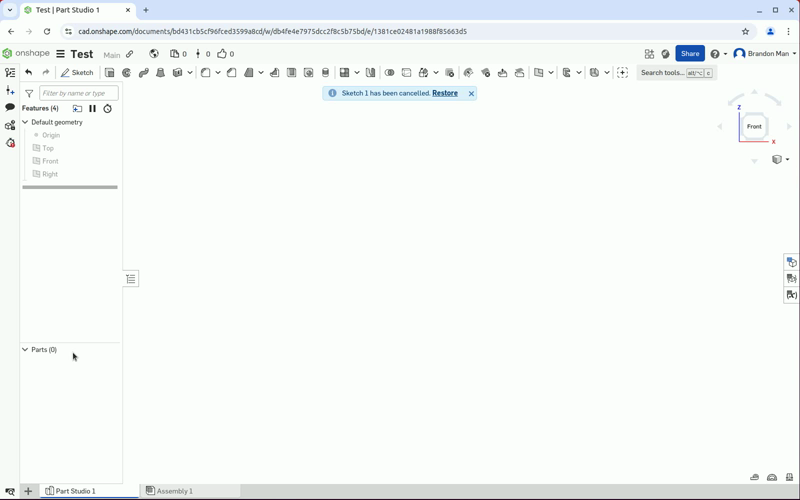
key(shift+s)
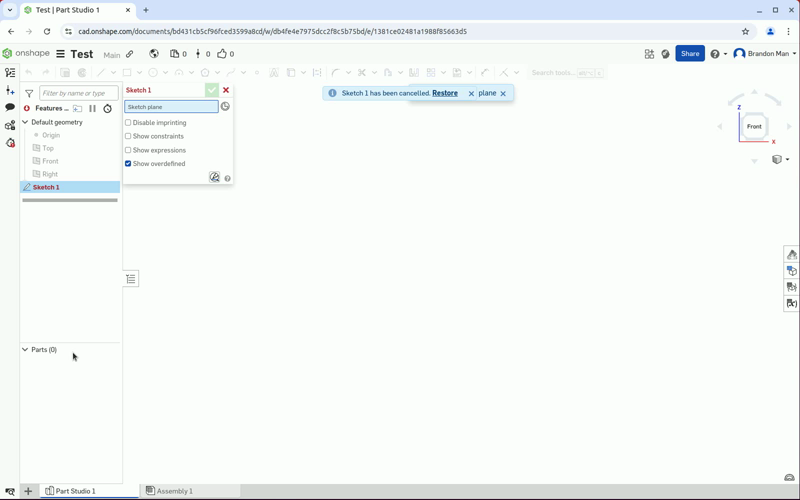
mouse_move(73, 163)
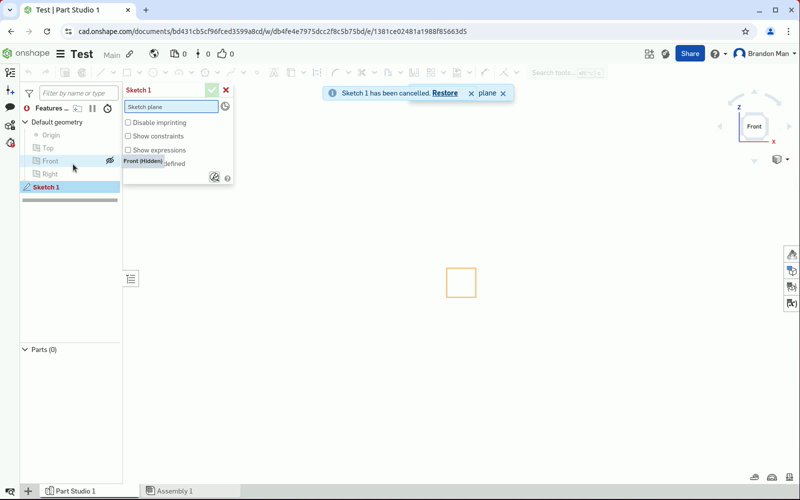
click(73, 163)
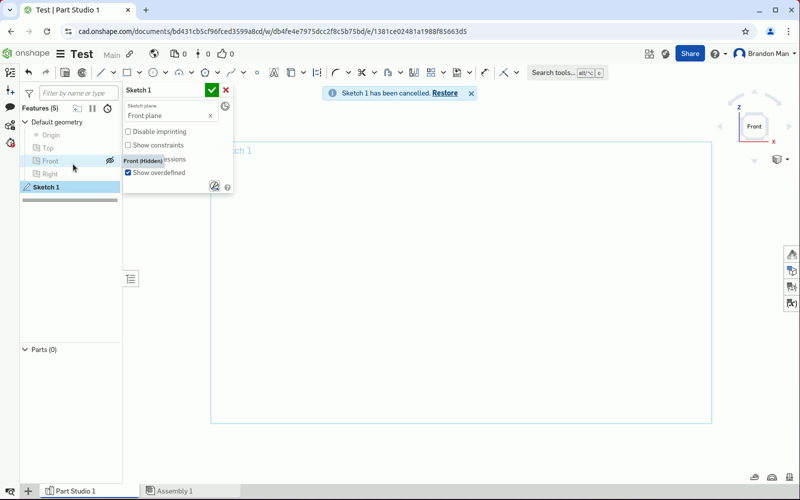
mouse_move(73, 352)
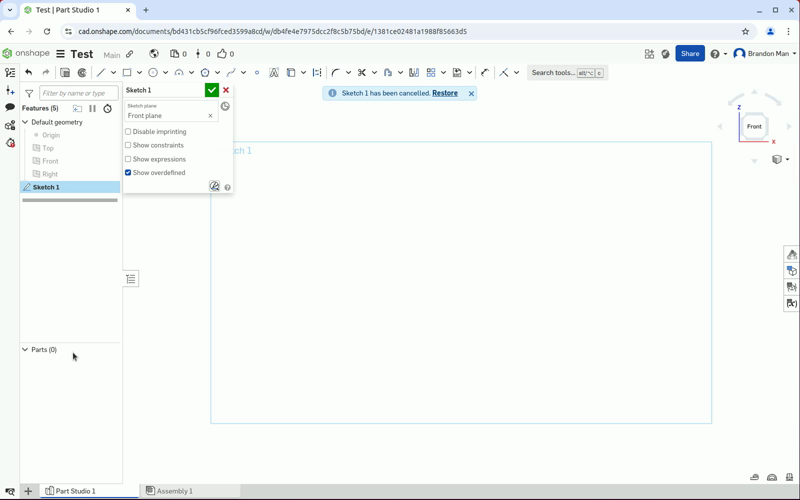
key(y)
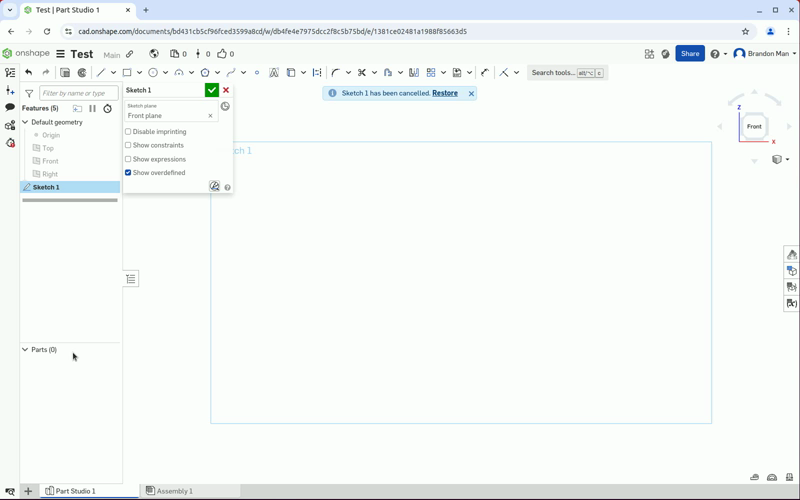
key(l)
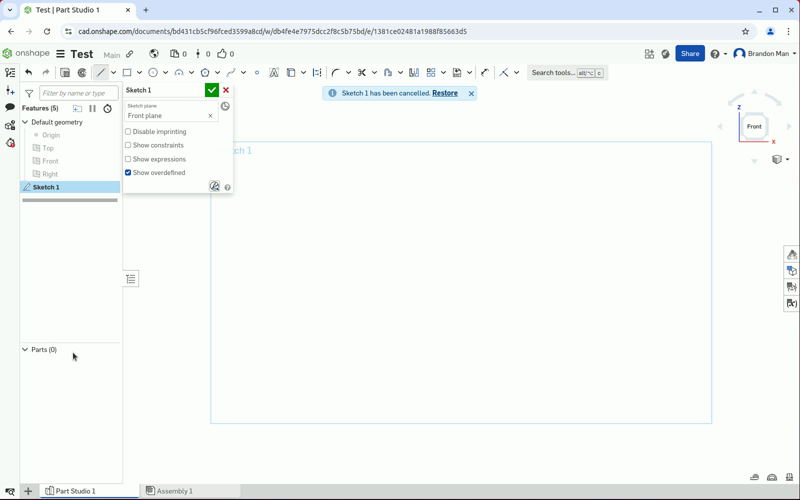
key_down(shift)
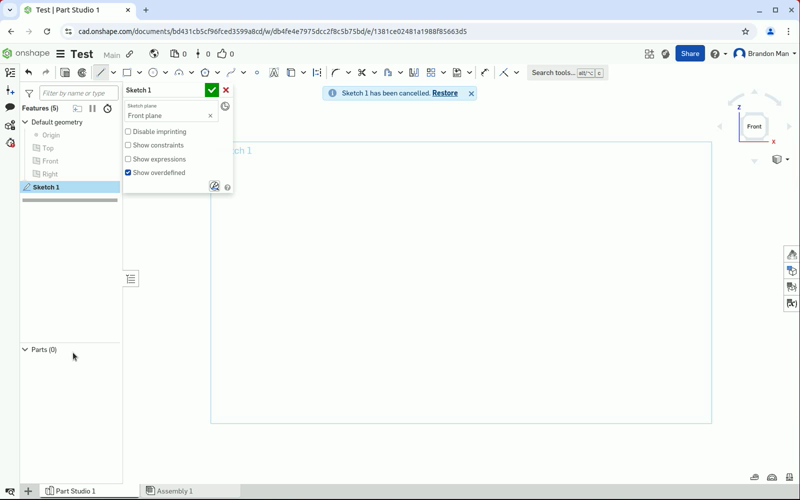
mouse_move(404, 395)
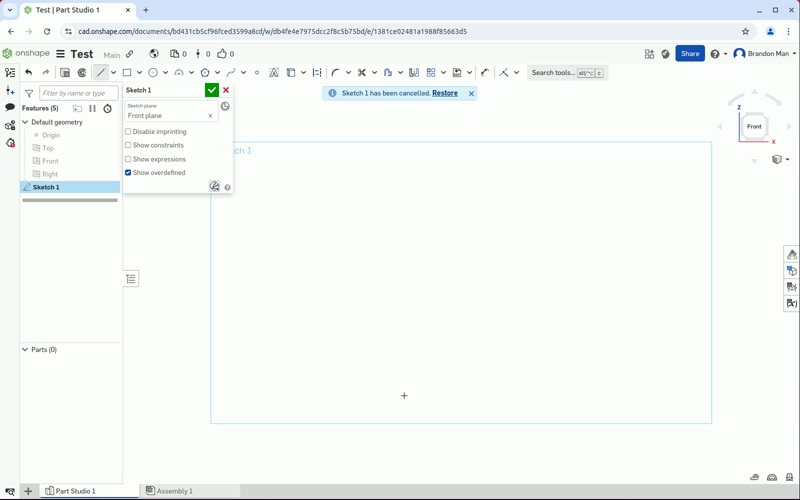
click(404, 395)
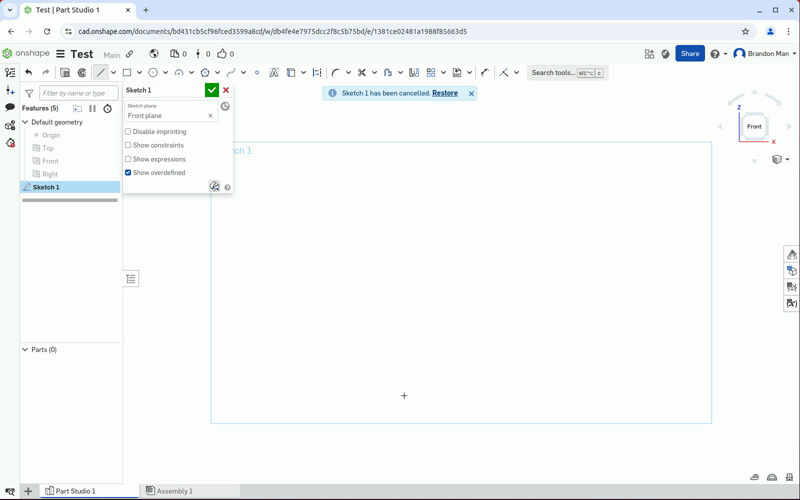
key_up(shift)
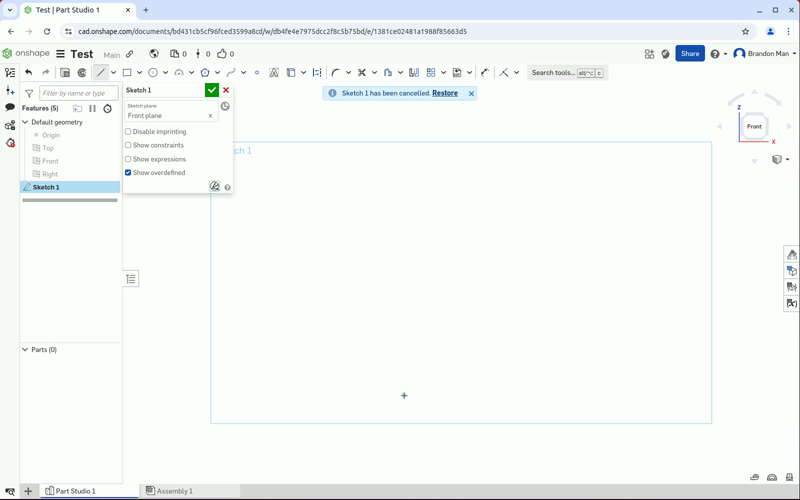
key_down(shift)
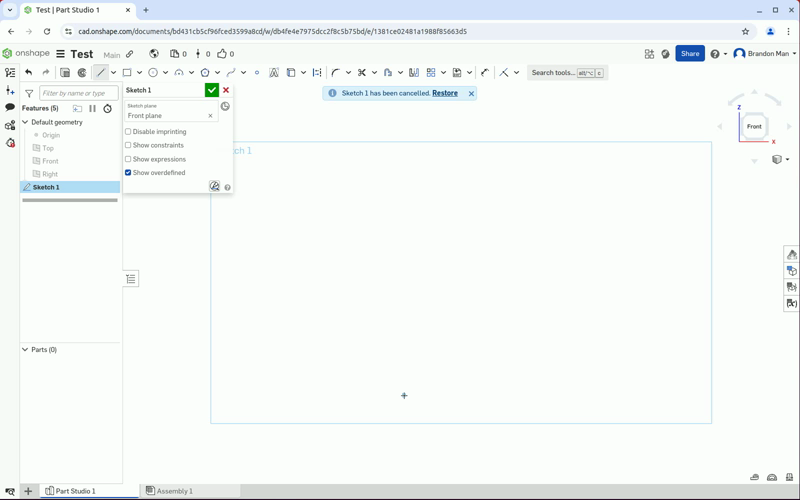
mouse_move(434, 395)
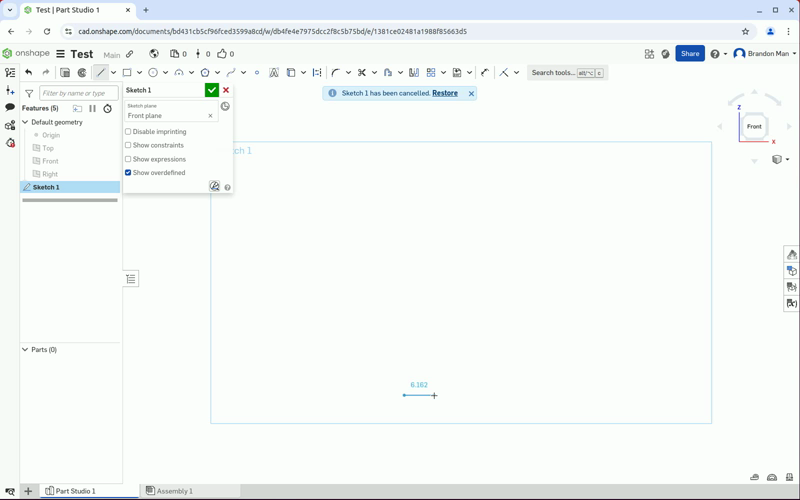
mouse_move(415, 395)
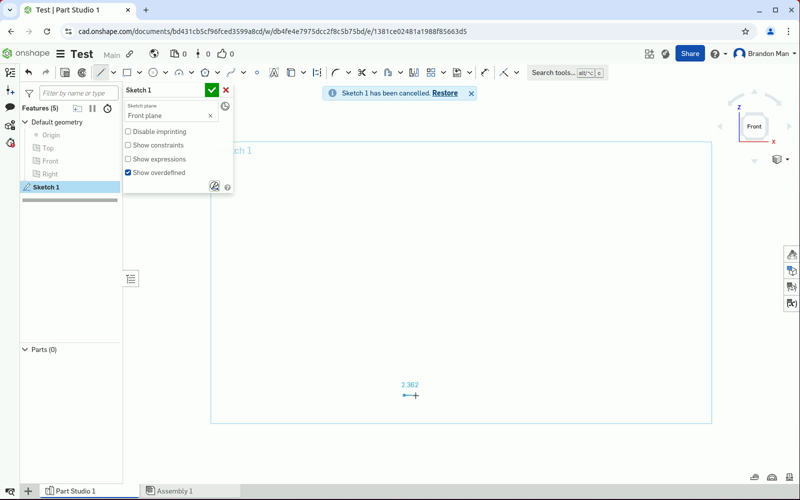
click(415, 395)
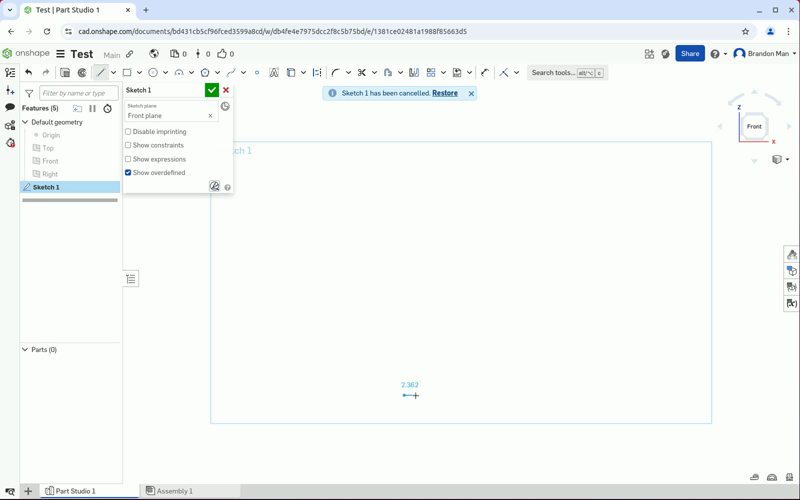
key_up(shift)
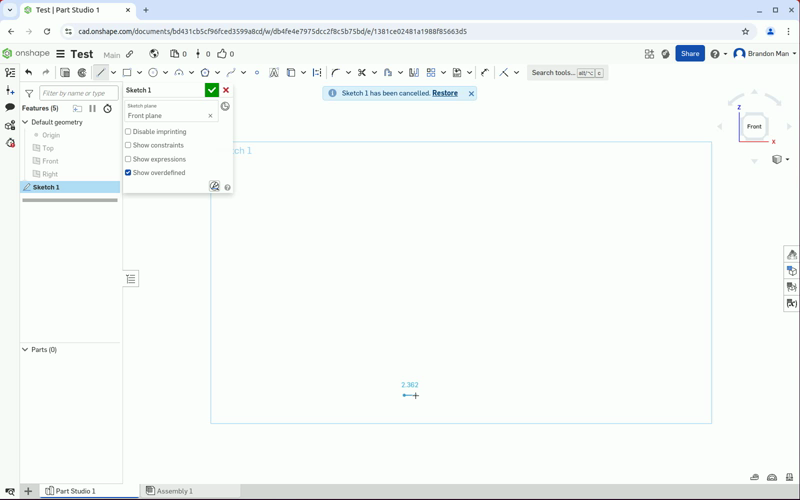
key_down(shift)
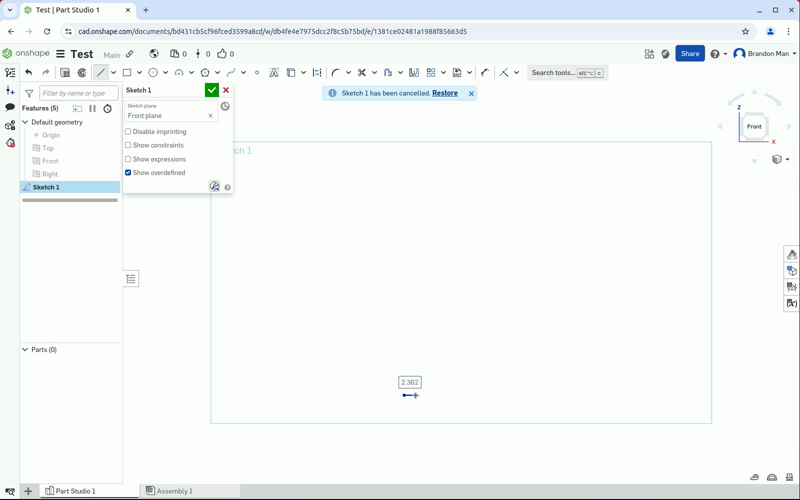
mouse_move(415, 283)
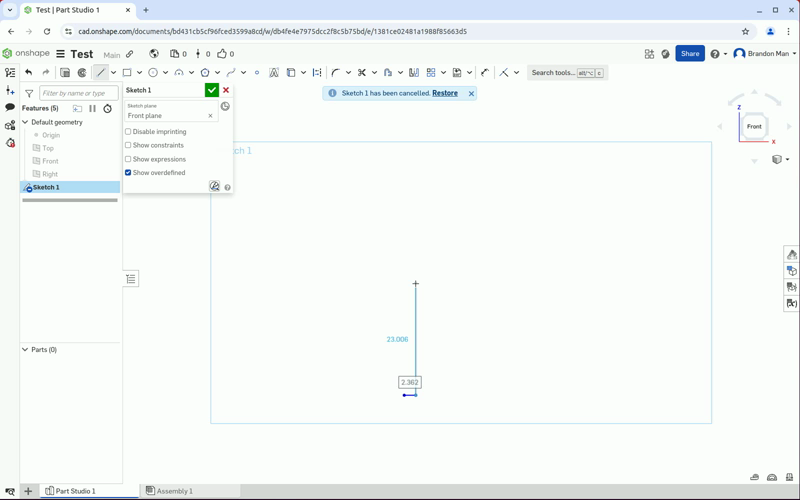
click(415, 283)
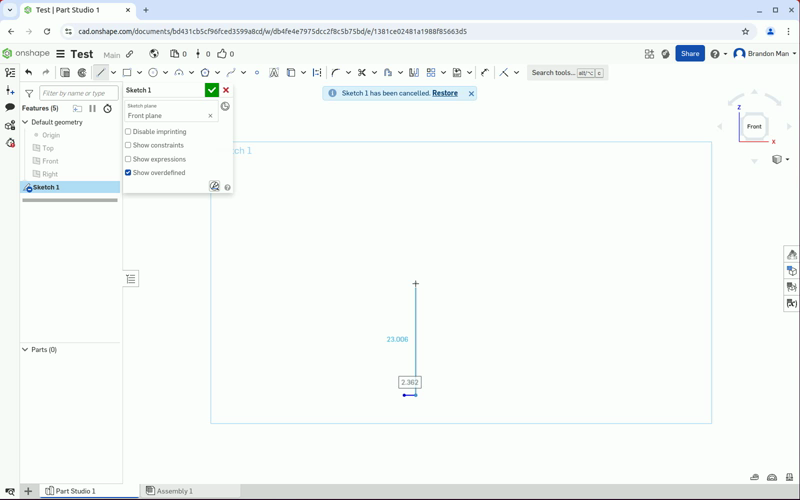
key_up(shift)
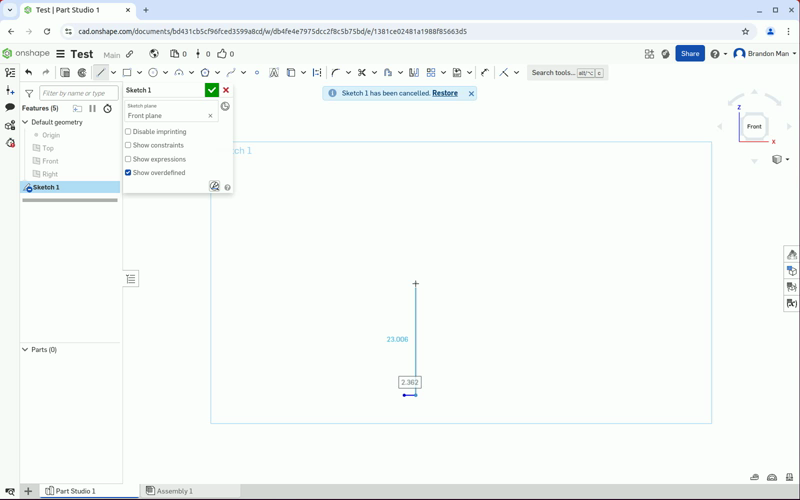
key_down(shift)
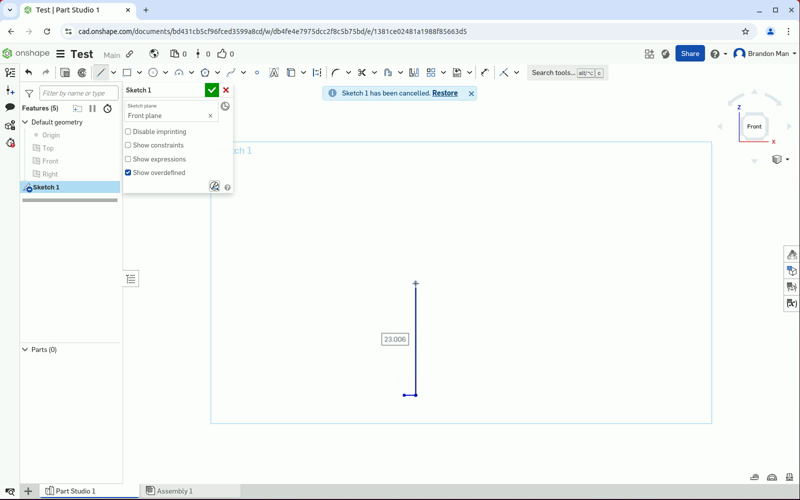
mouse_move(445, 283)
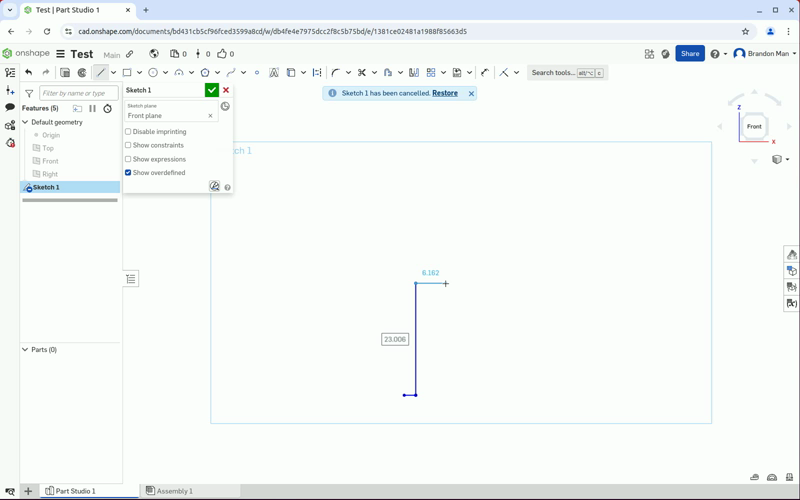
mouse_move(415, 277)
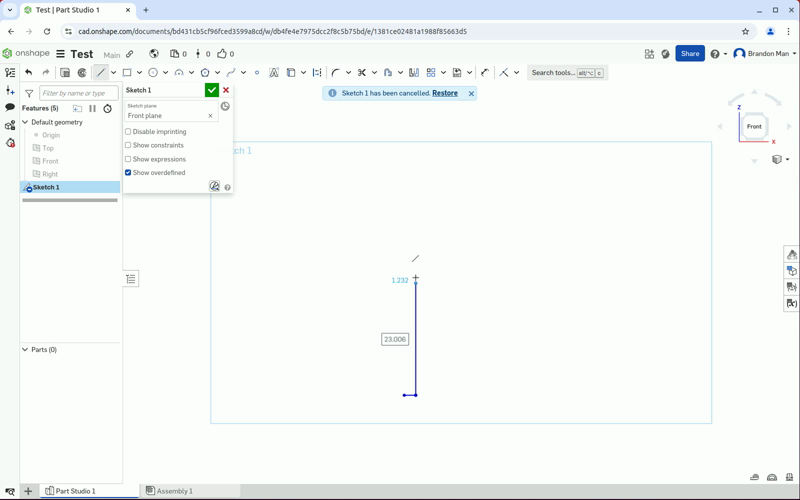
scroll(6)
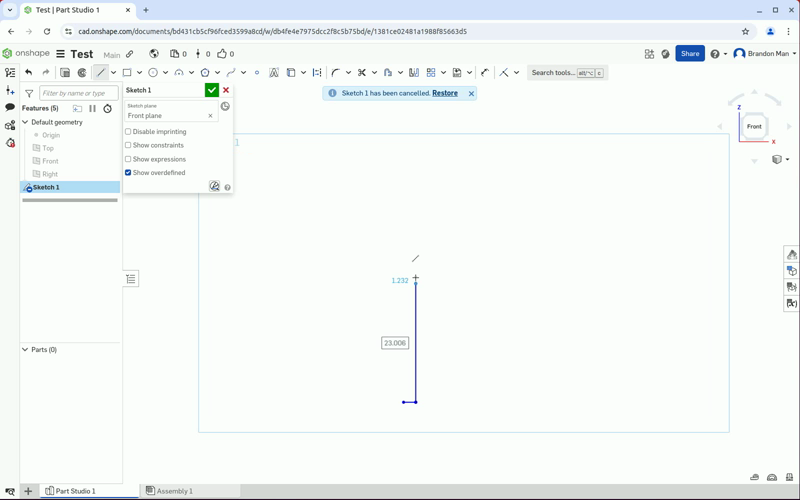
scroll(6)
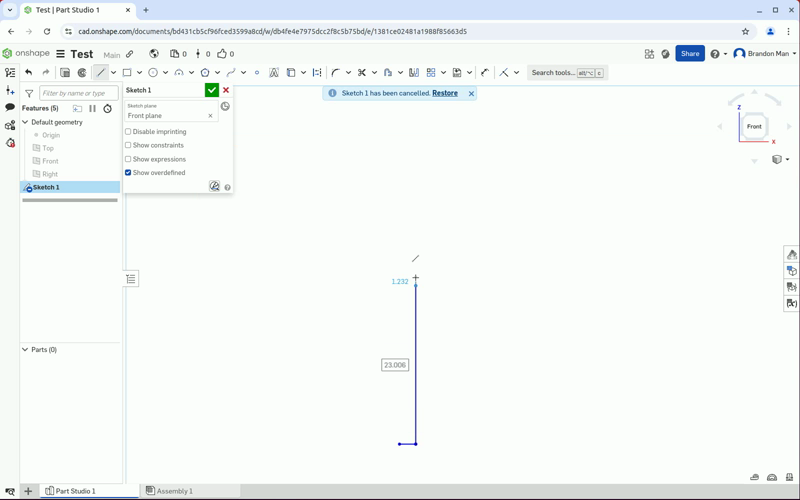
scroll(6)
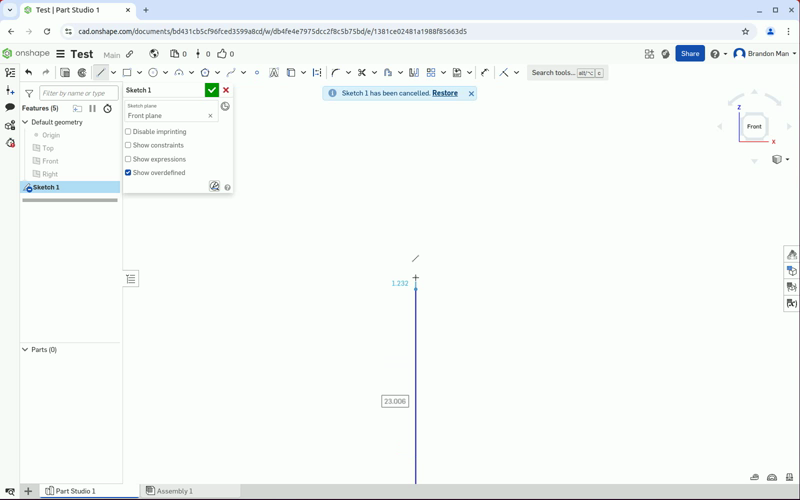
scroll(6)
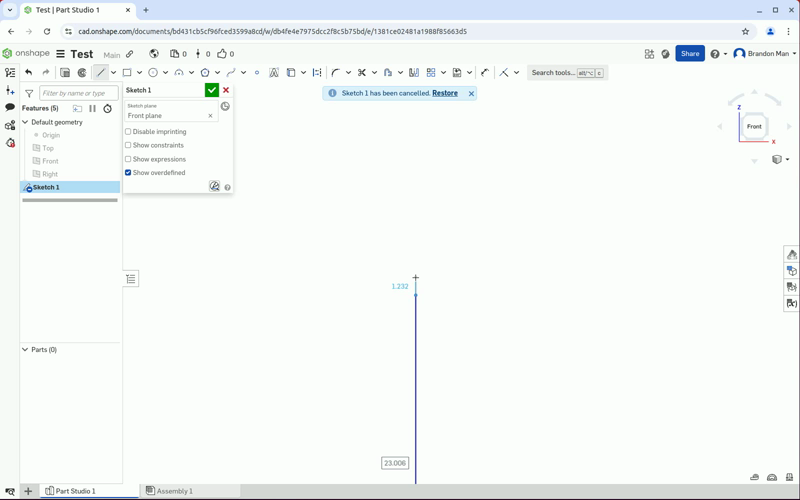
scroll(6)
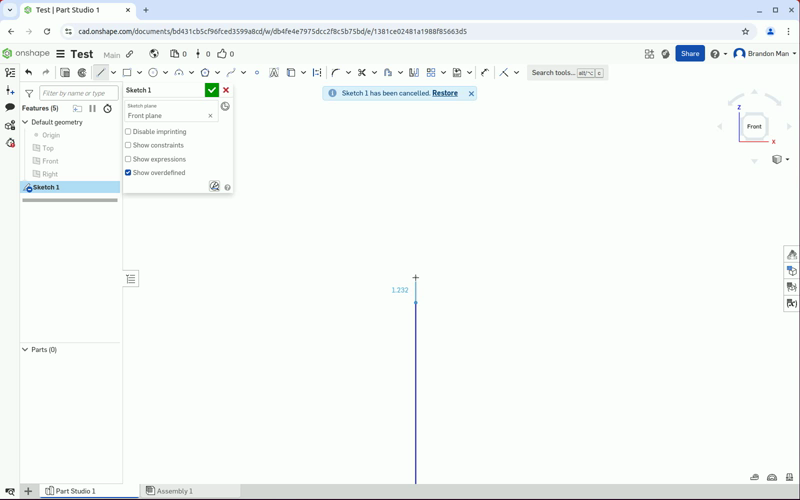
scroll(6)
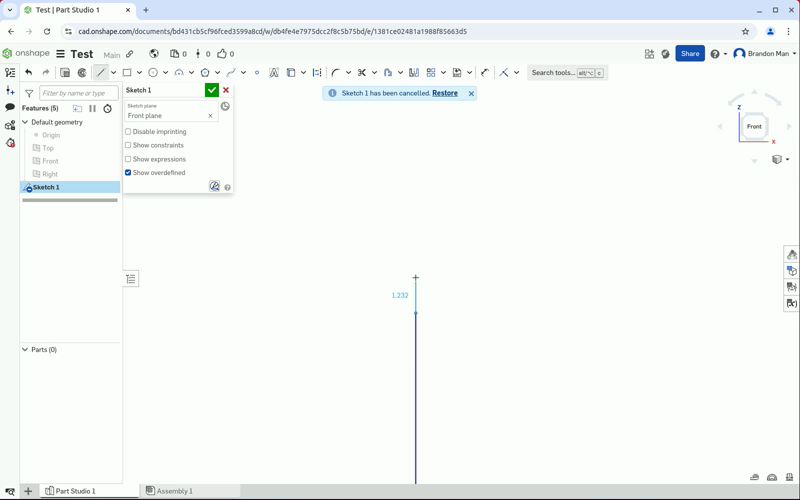
scroll(6)
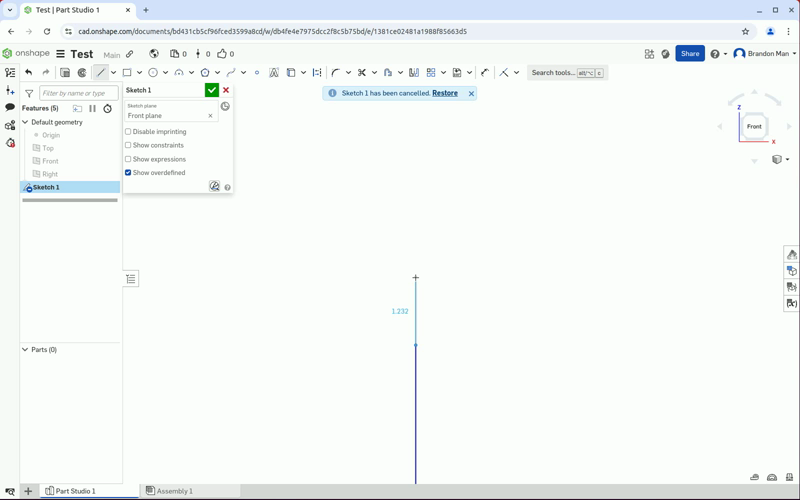
click(415, 277)
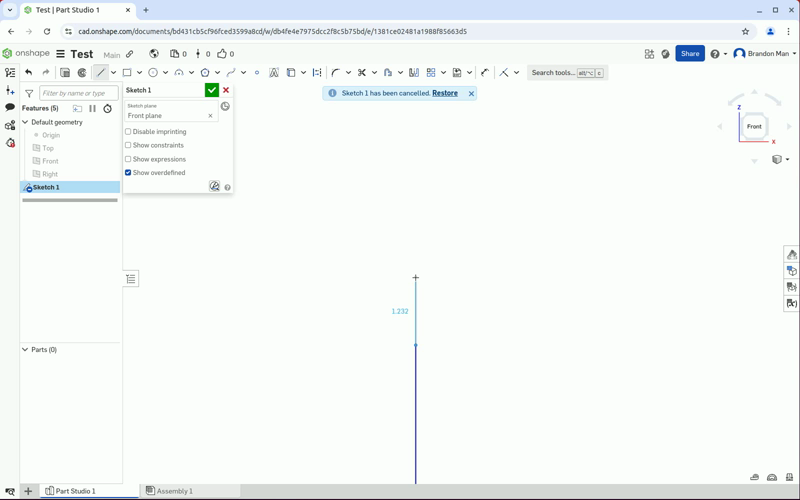
scroll(-6)
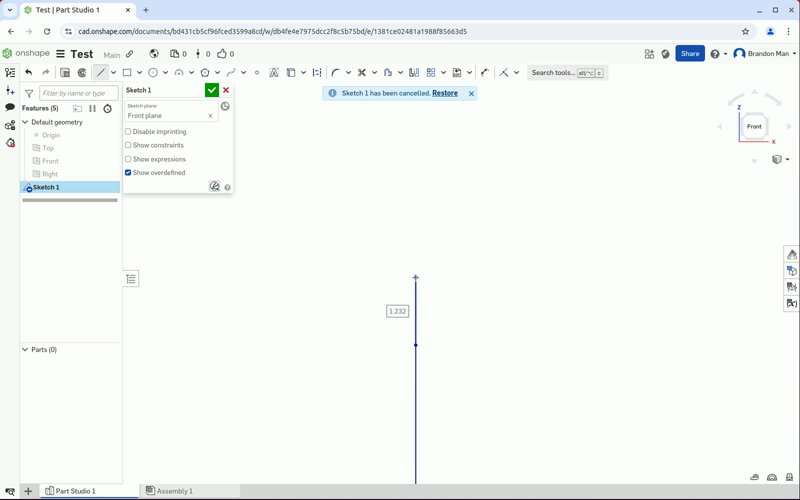
scroll(-6)
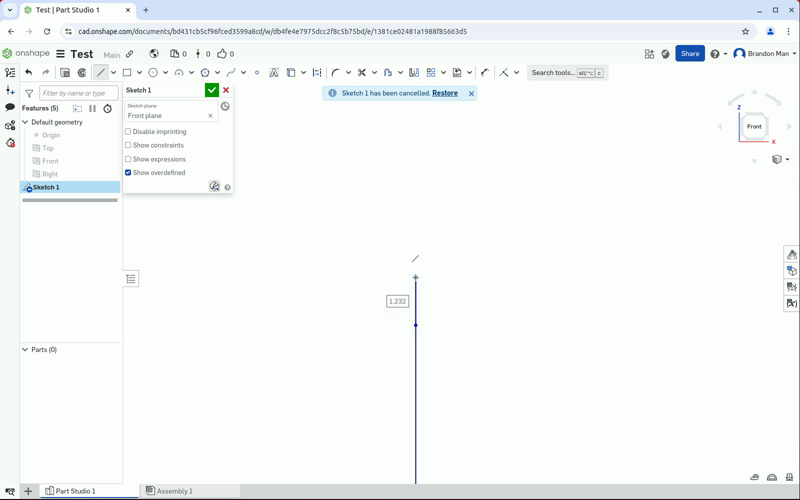
scroll(-6)
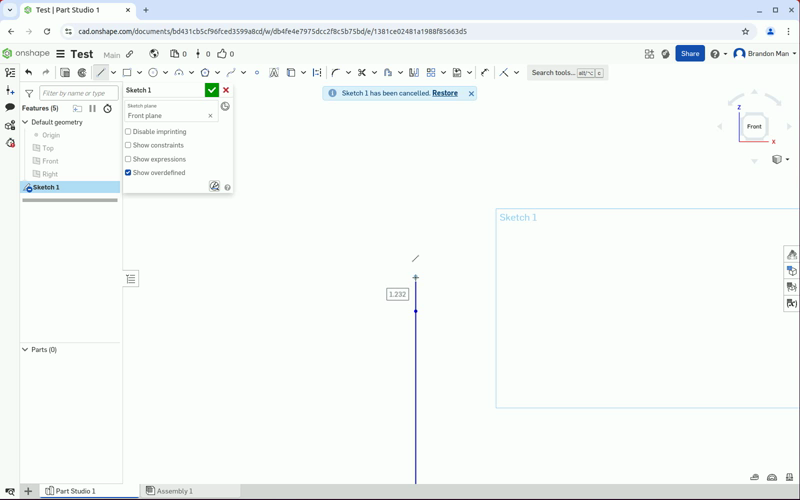
scroll(-6)
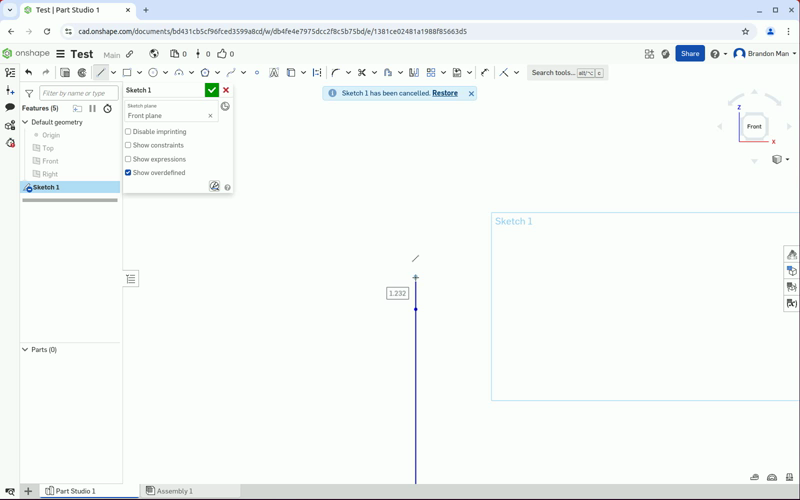
scroll(-6)
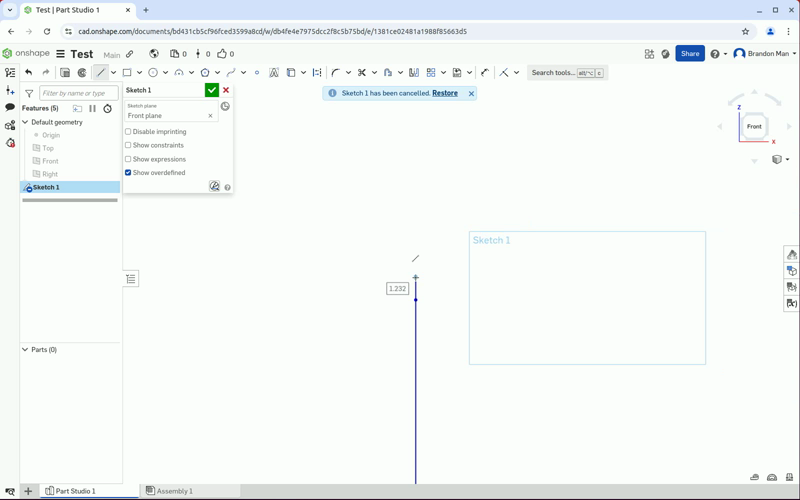
scroll(-6)
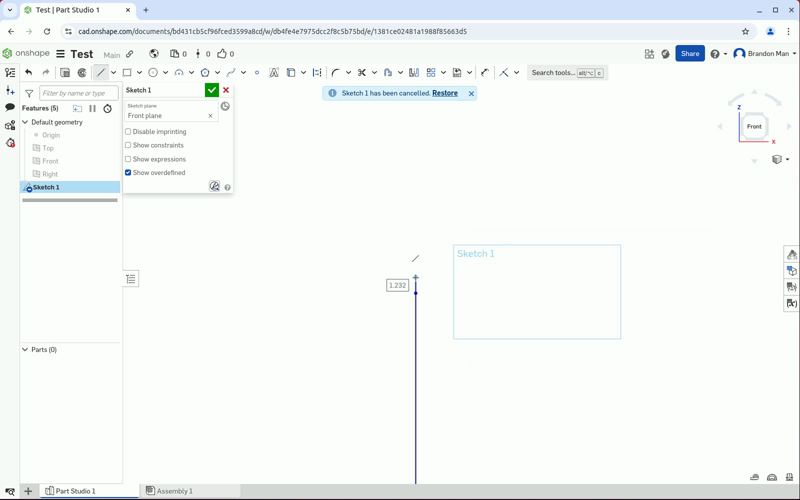
scroll(-6)
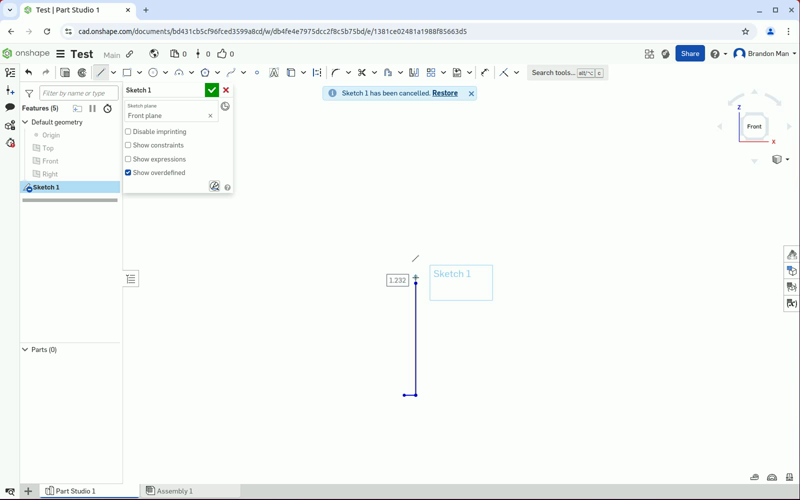
key_up(shift)
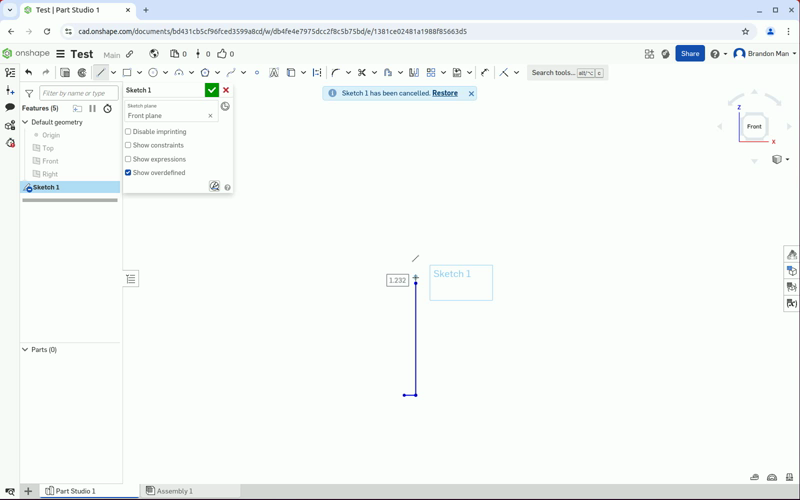
key_down(shift)
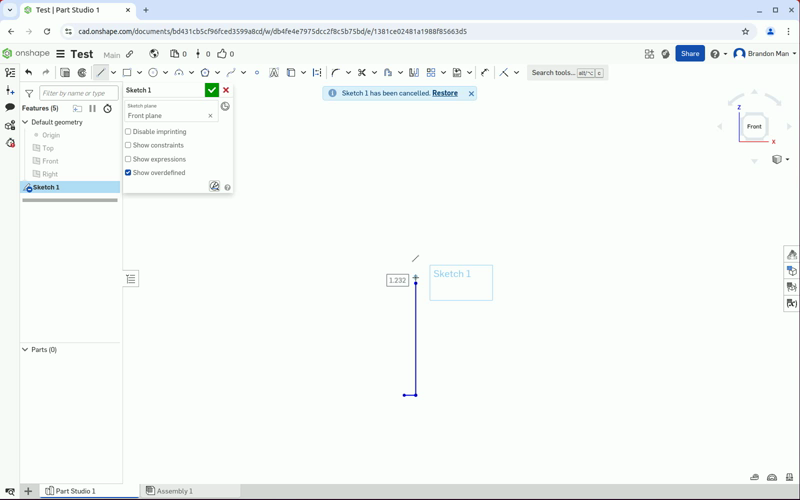
mouse_move(445, 277)
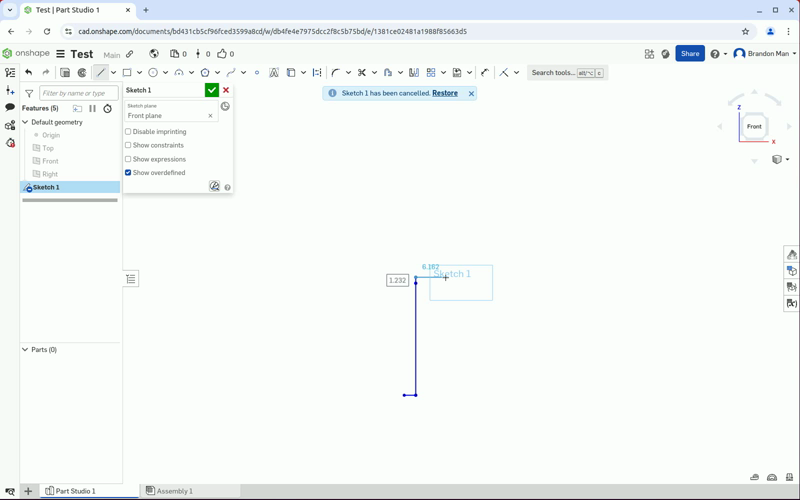
mouse_move(404, 277)
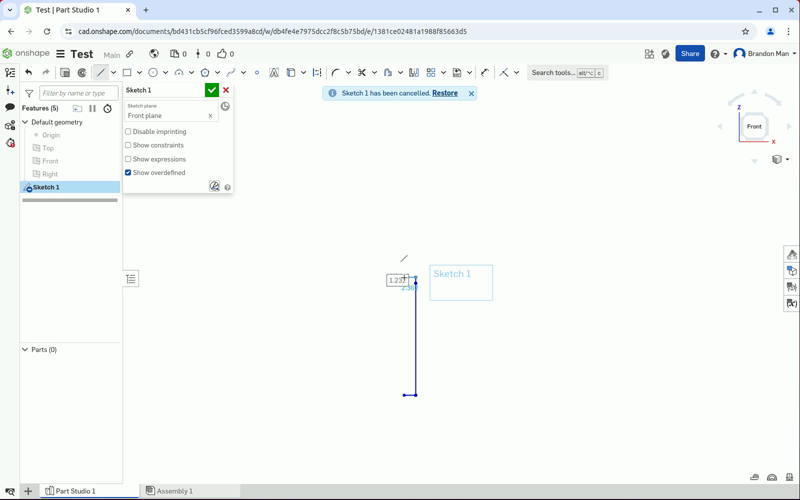
click(404, 277)
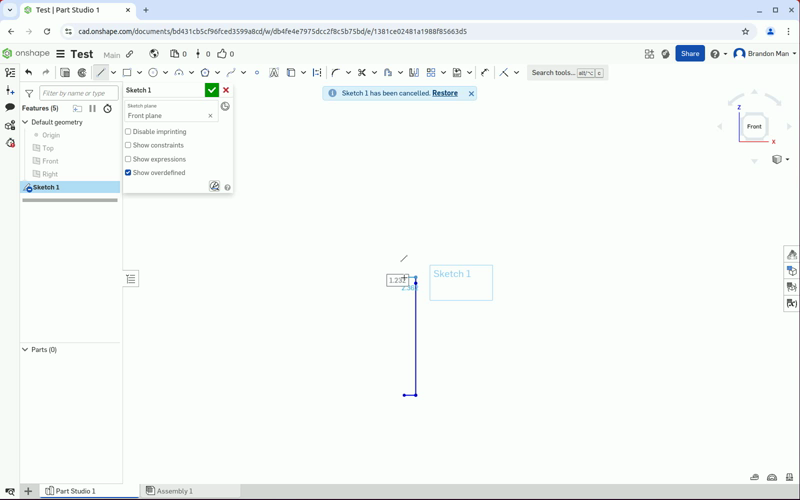
key_up(shift)
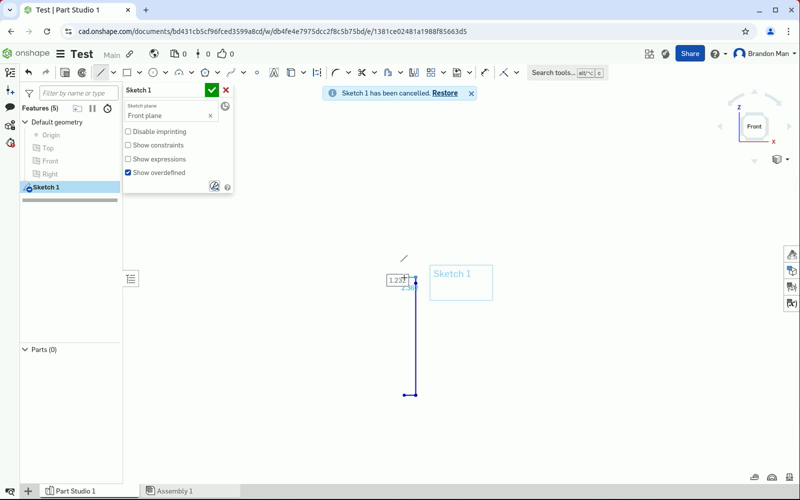
key_down(shift)
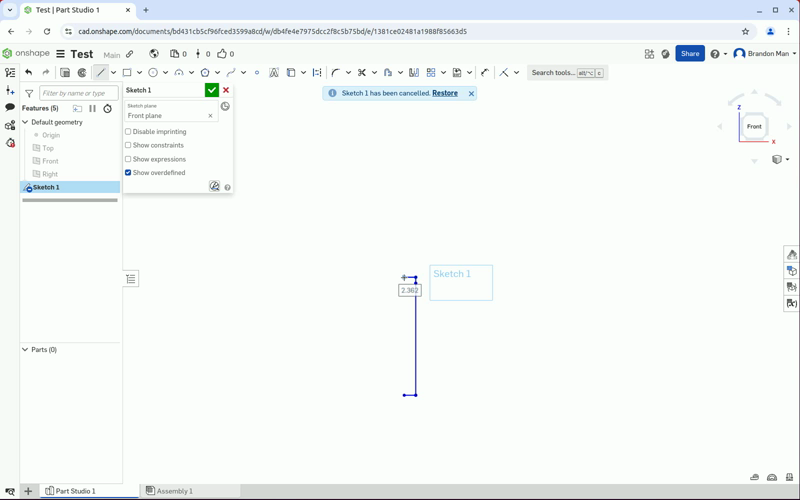
mouse_move(404, 395)
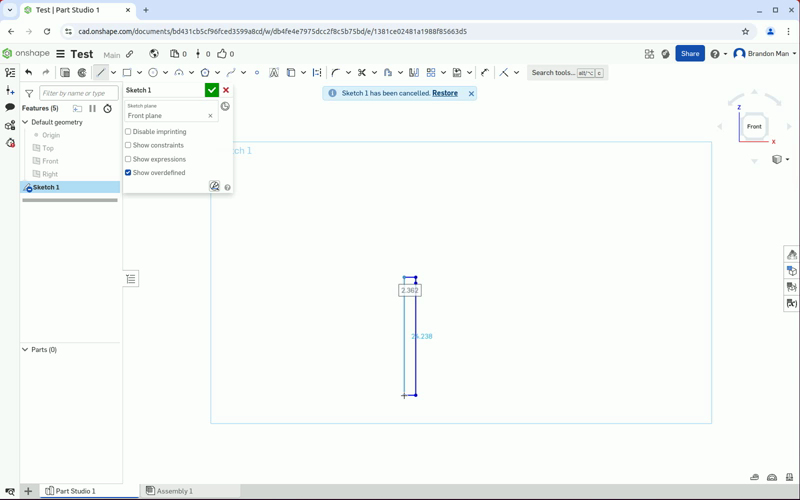
key_up(shift)
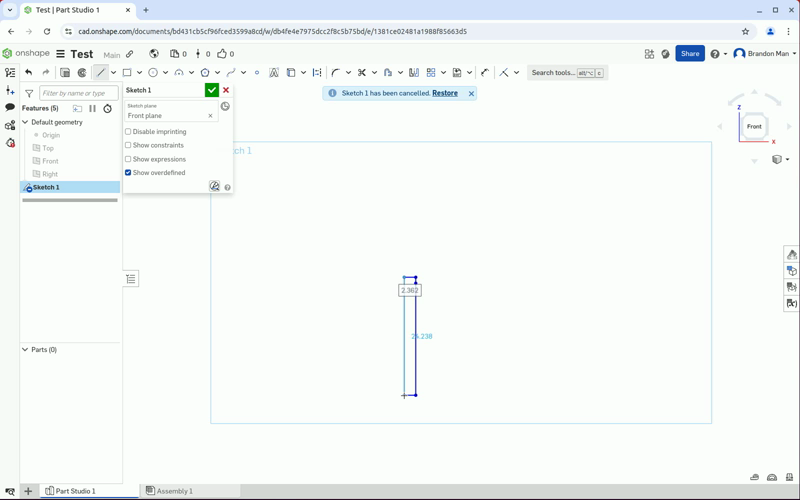
click(404, 395)
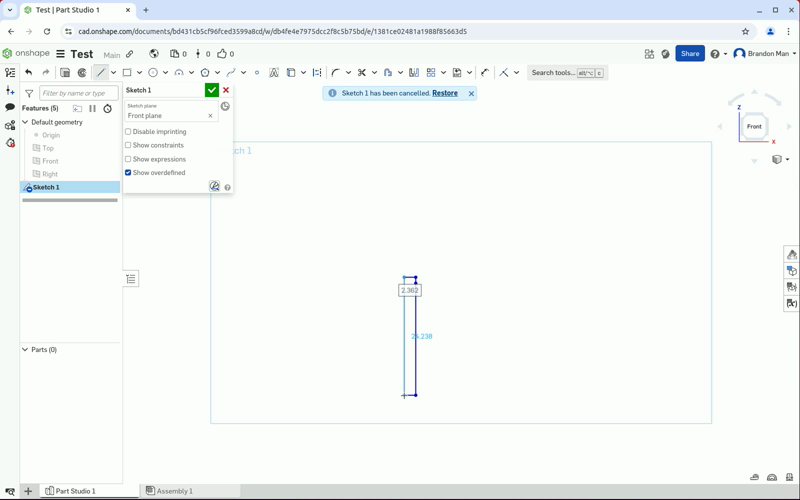
key(esc)
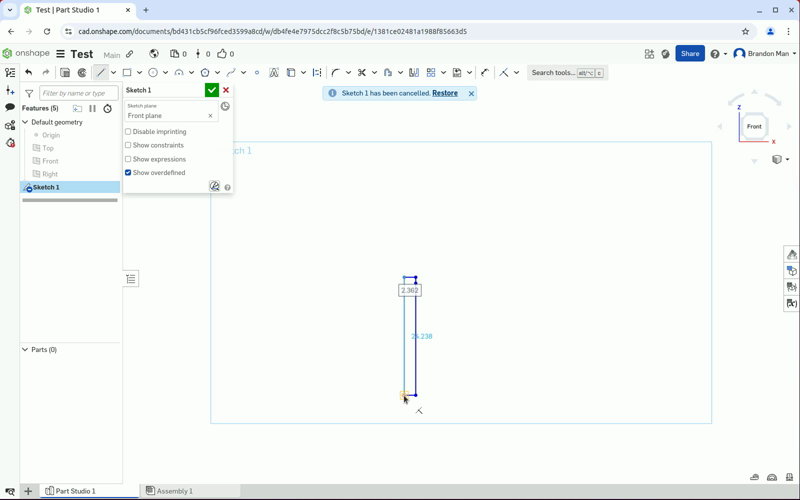
mouse_move(414, 368)
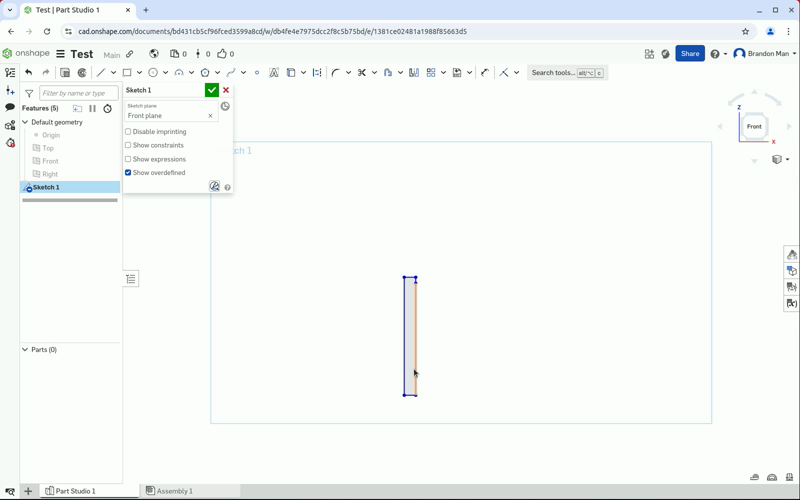
scroll(6)
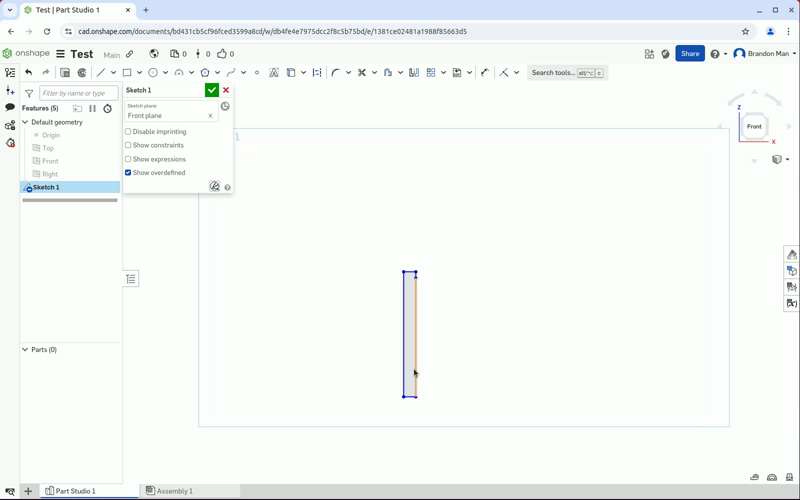
scroll(6)
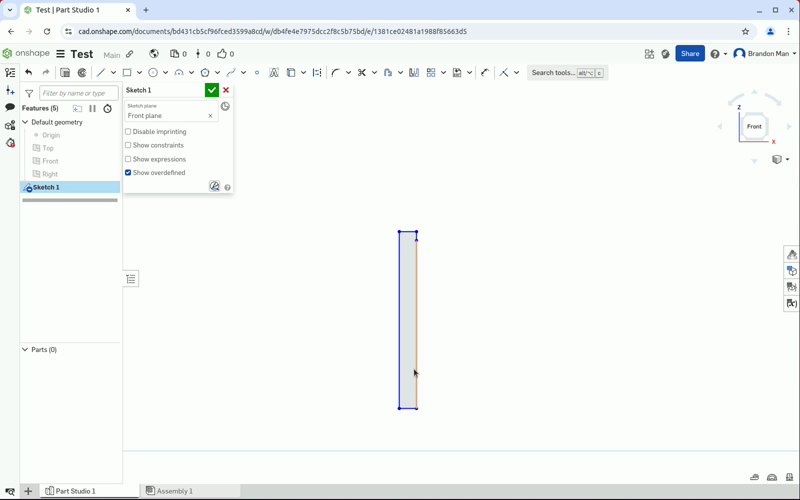
scroll(6)
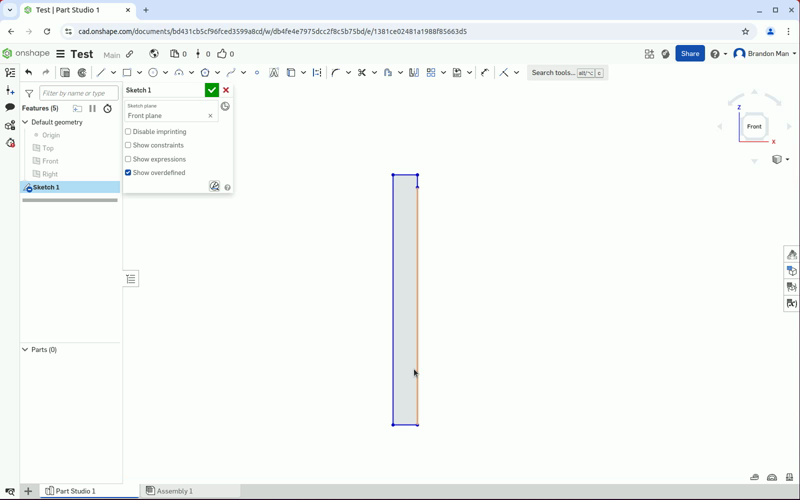
scroll(6)
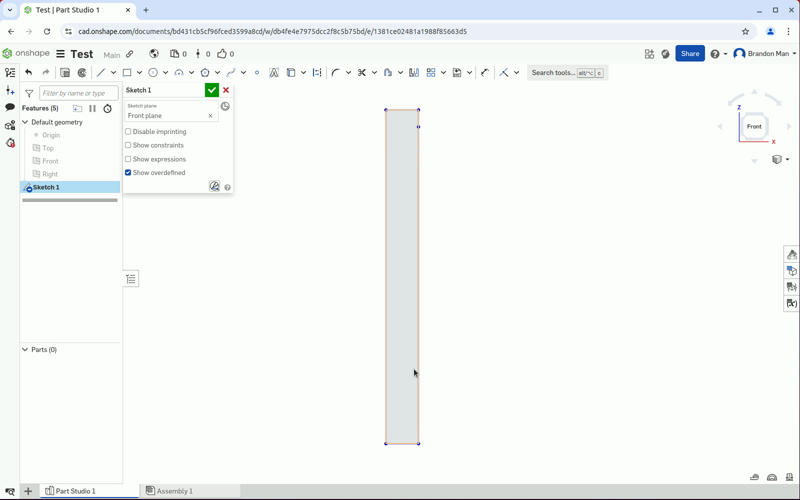
scroll(6)
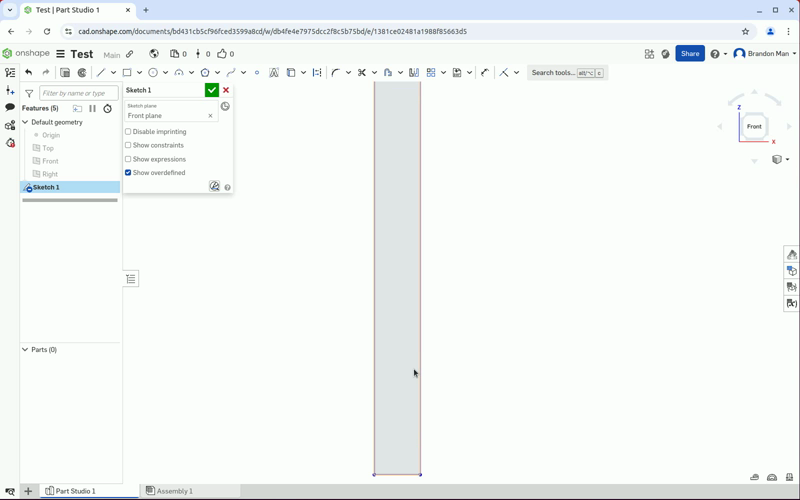
scroll(6)
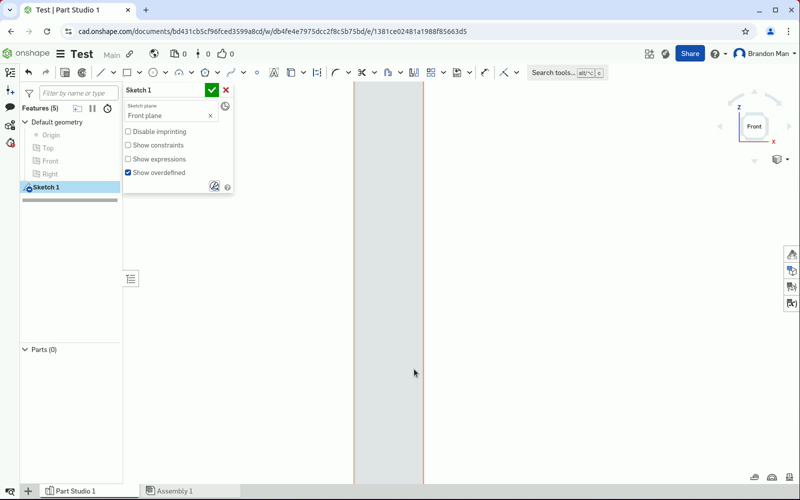
scroll(6)
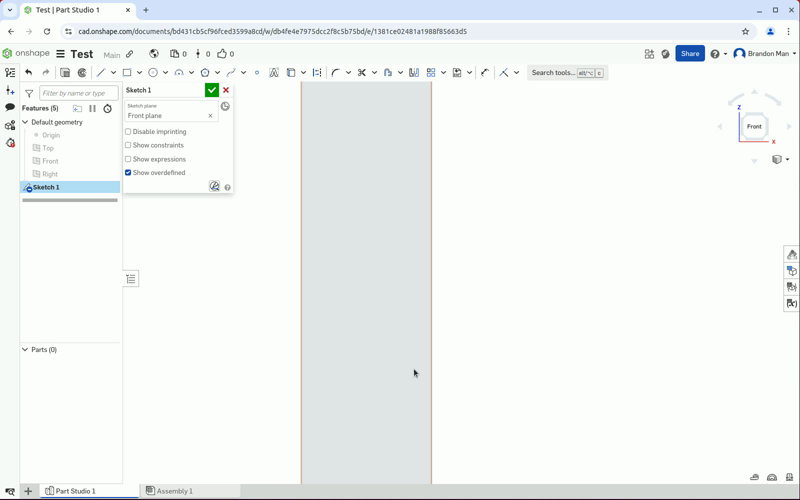
click(414, 368)
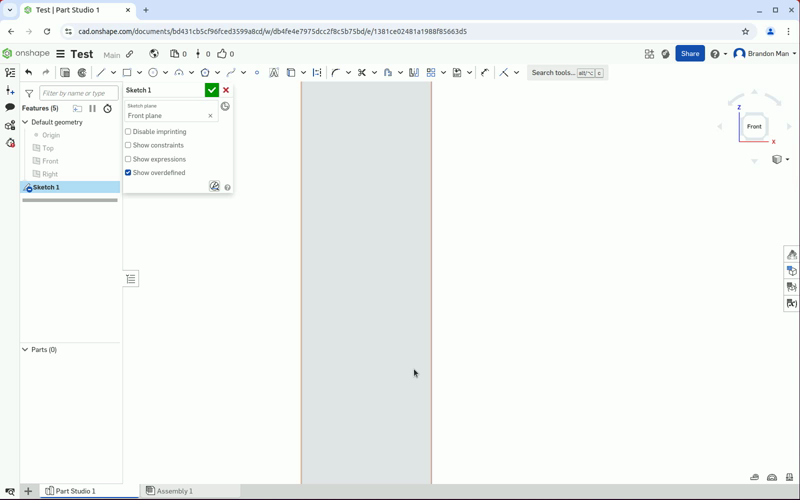
scroll(-6)
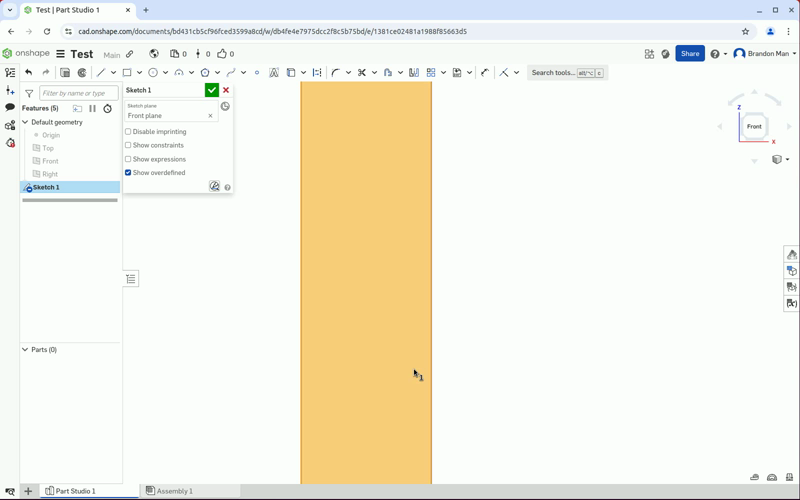
scroll(-6)
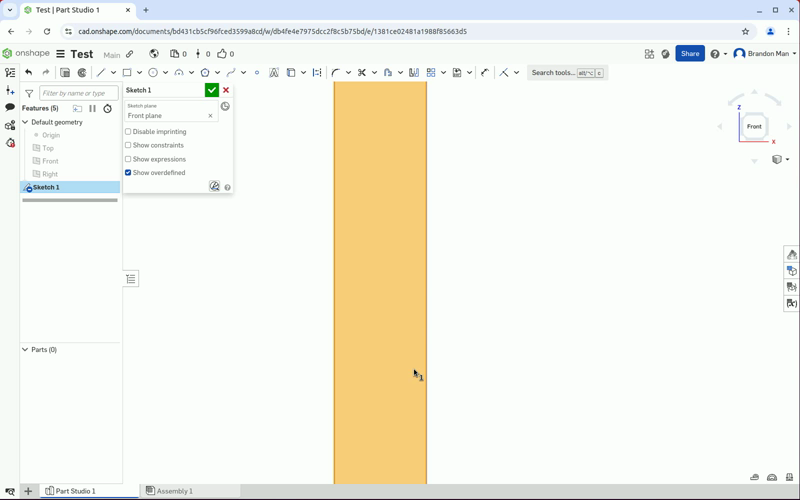
scroll(-6)
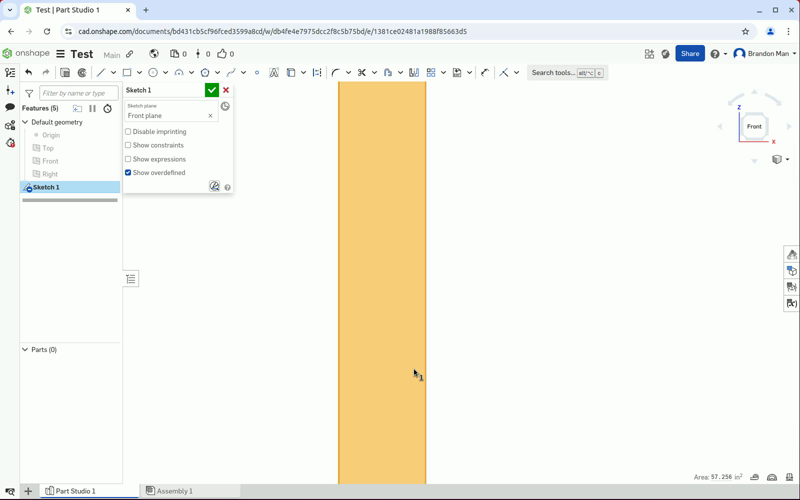
scroll(-6)
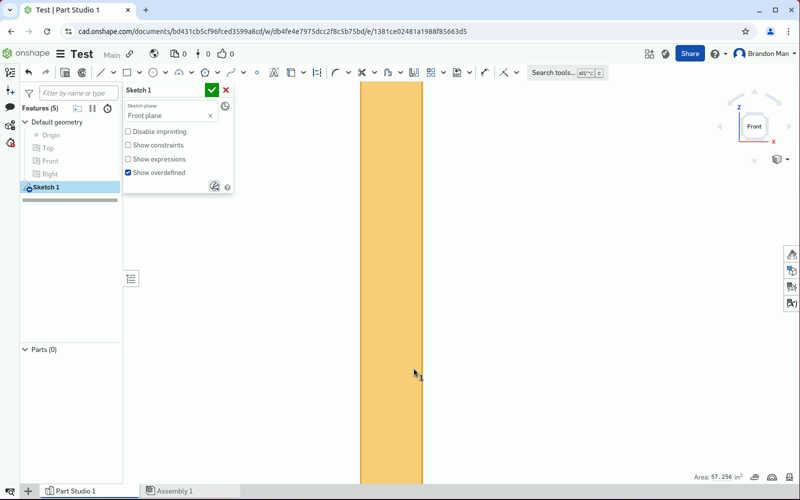
scroll(-6)
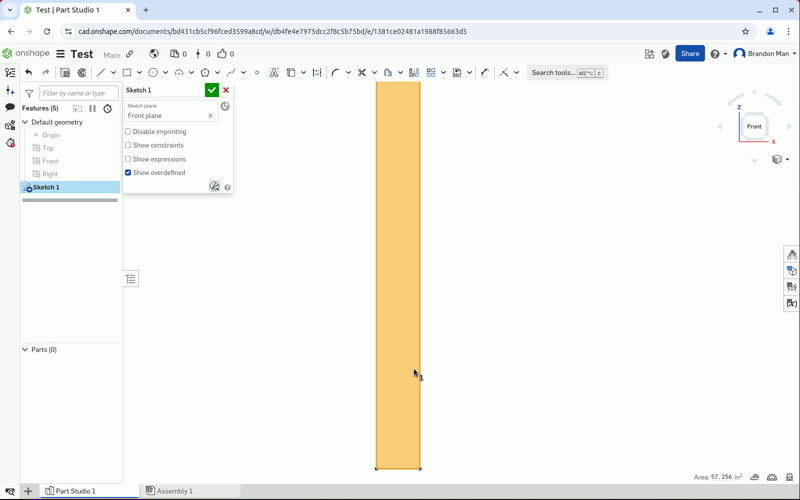
scroll(-6)
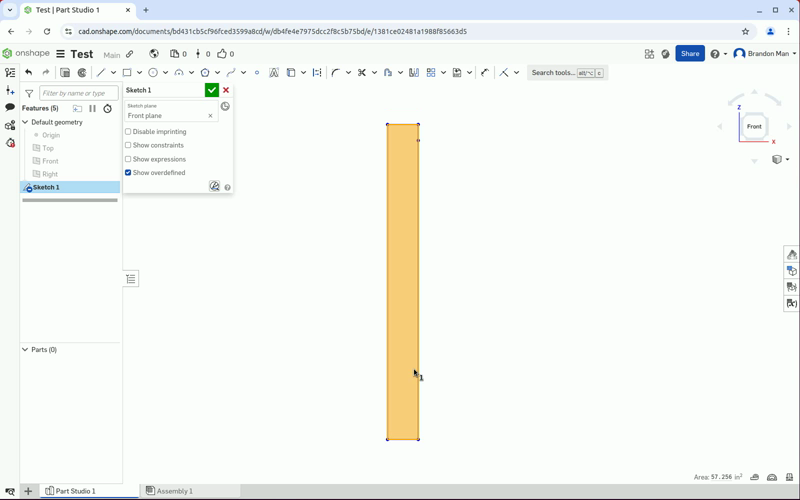
scroll(-6)
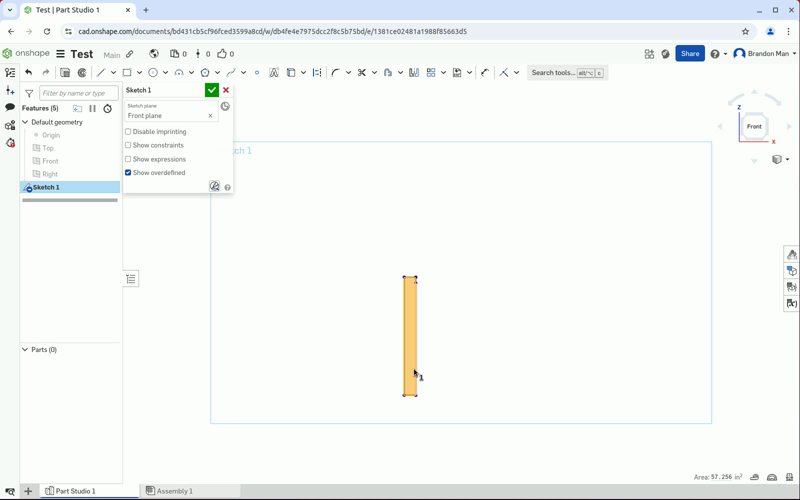
mouse_move(73, 352)
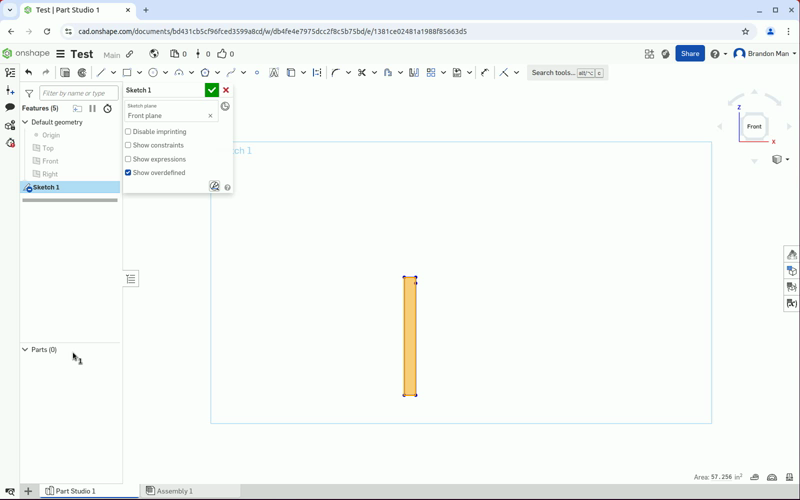
key(shift+y)
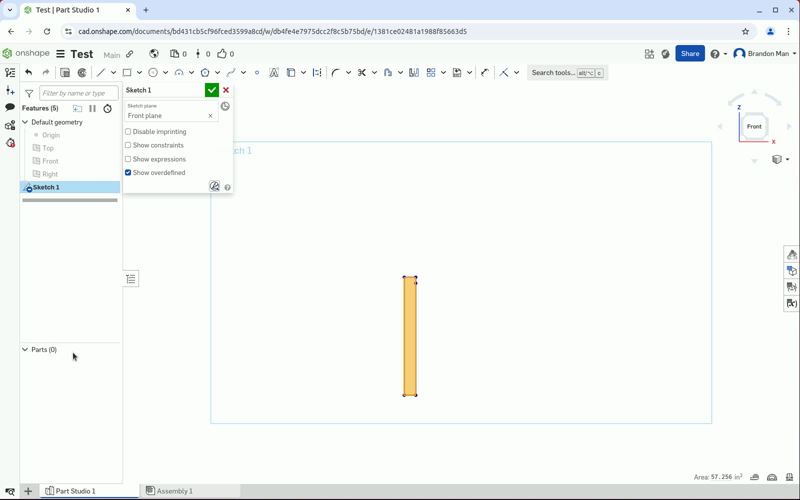
key(shift+e)
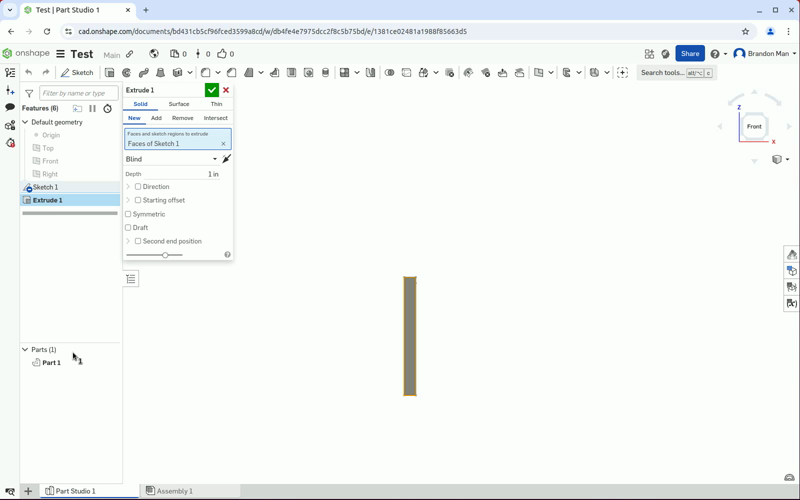
mouse_move(143, 106)
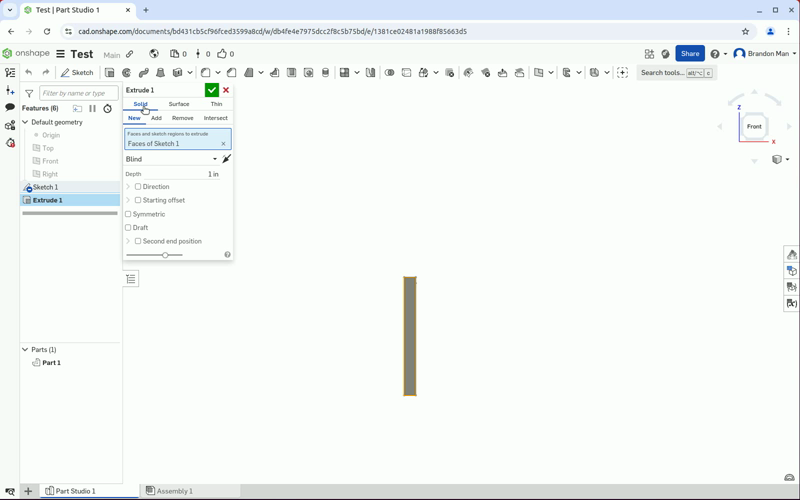
click(143, 106)
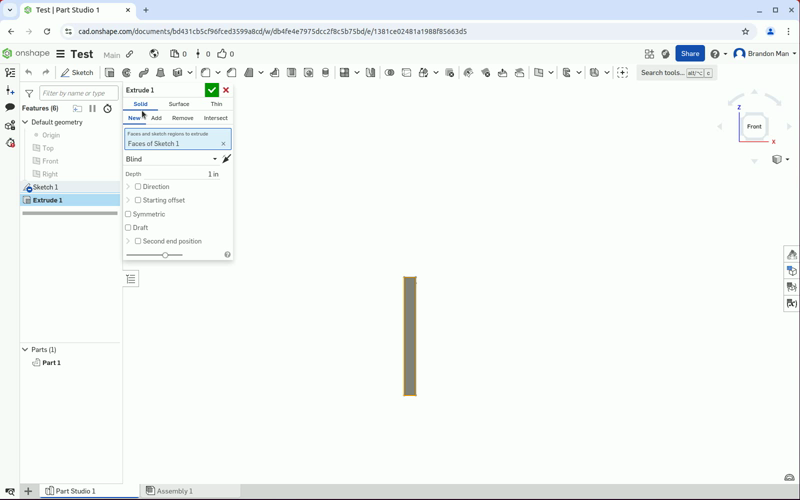
mouse_move(137, 120)
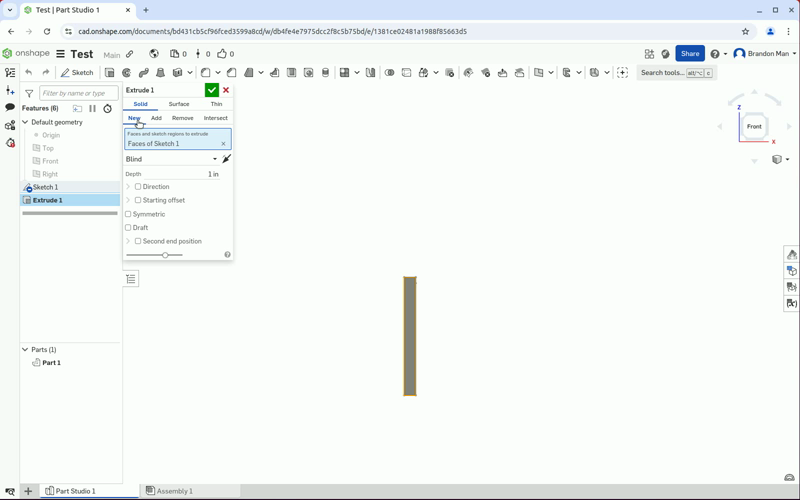
click(137, 120)
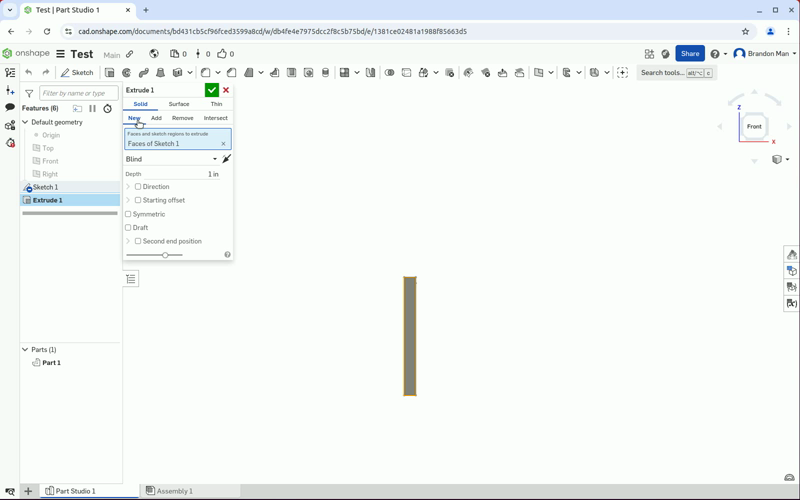
key(tab, 4)
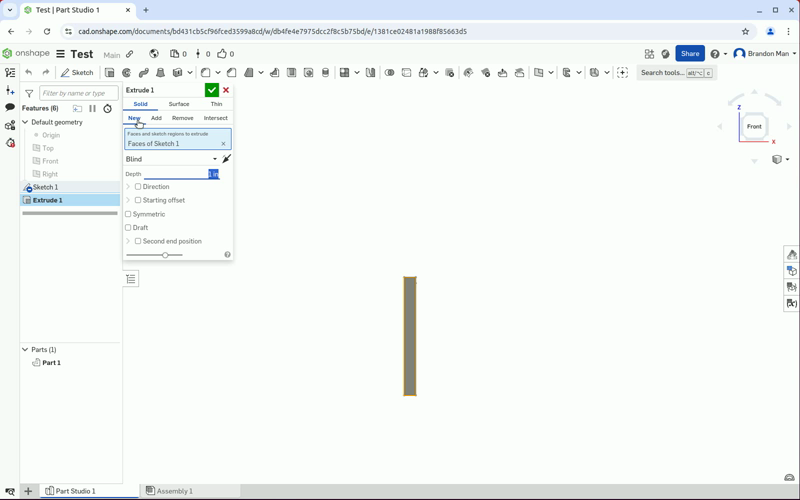
text(4.333)
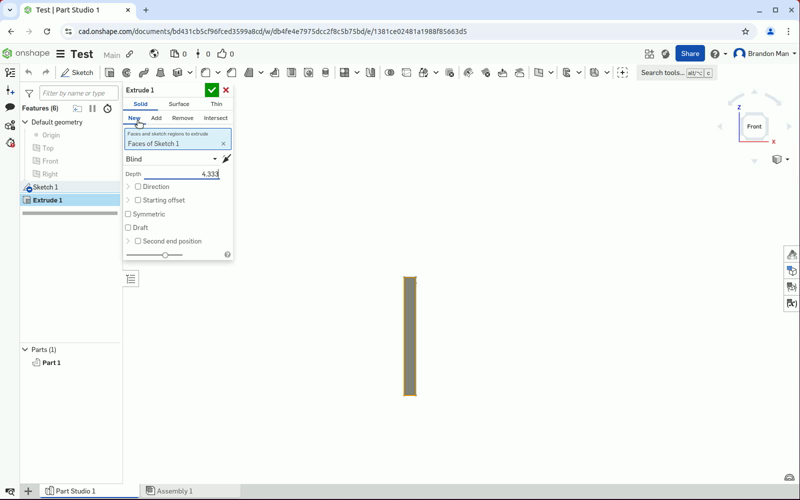
key(enter)
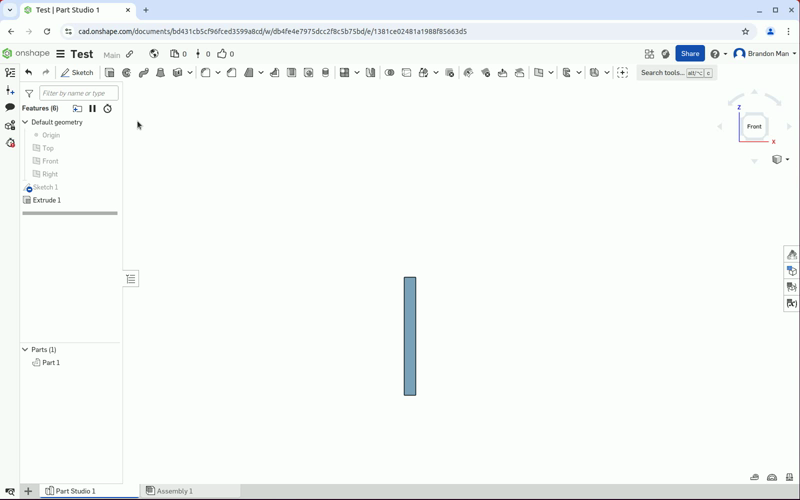
key(shift+h)
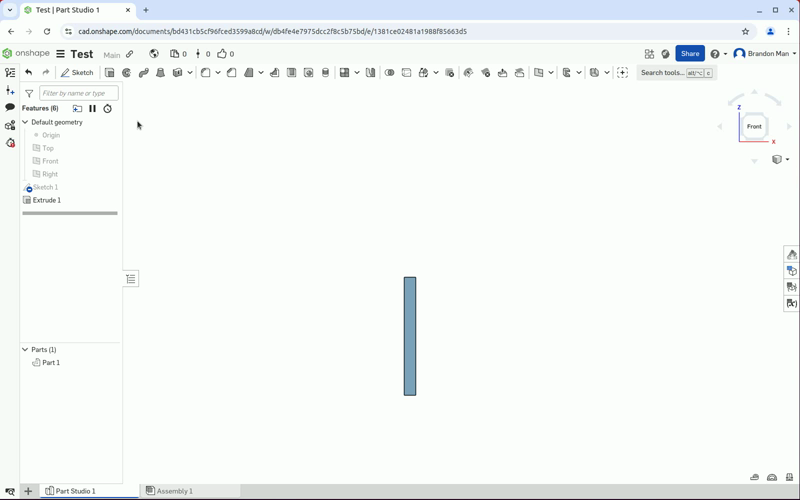
key(shift+h)
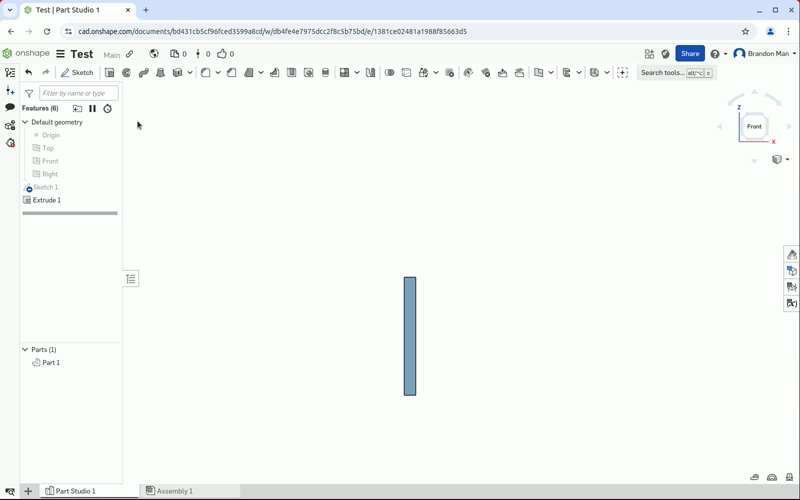
mouse_move(73, 189)
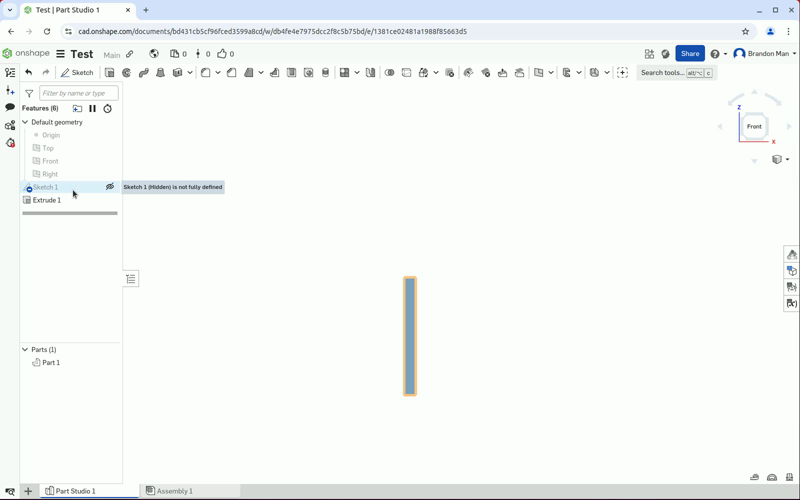
click(73, 189)
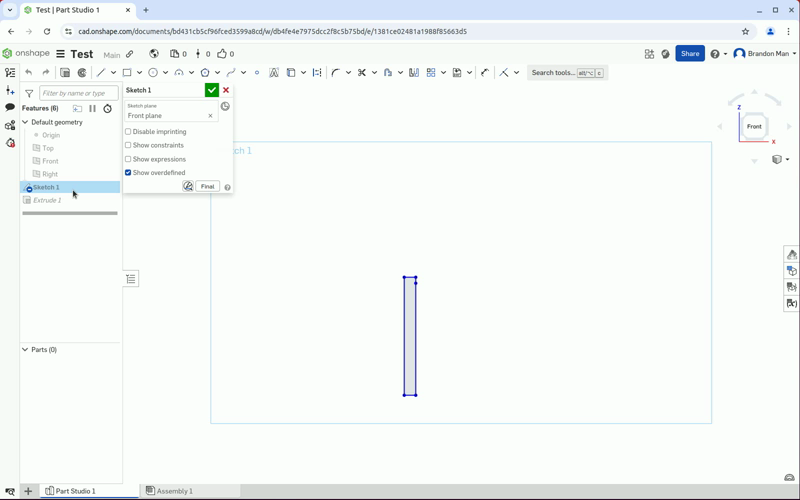
mouse_move(229, 92)
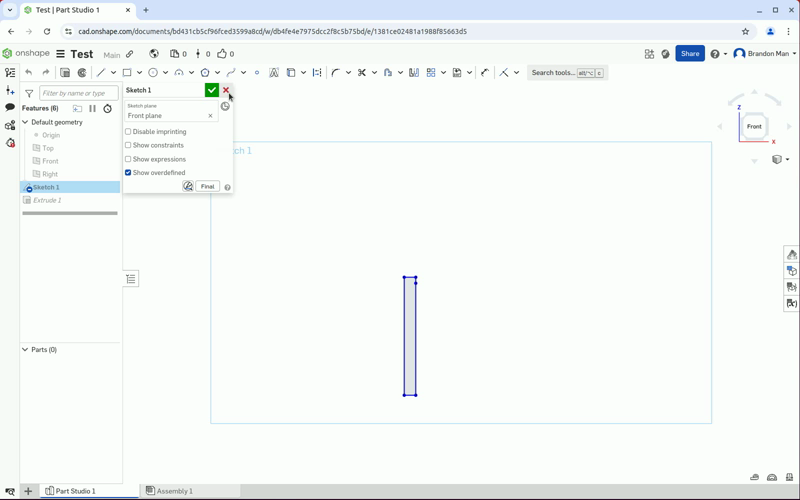
click(229, 92)
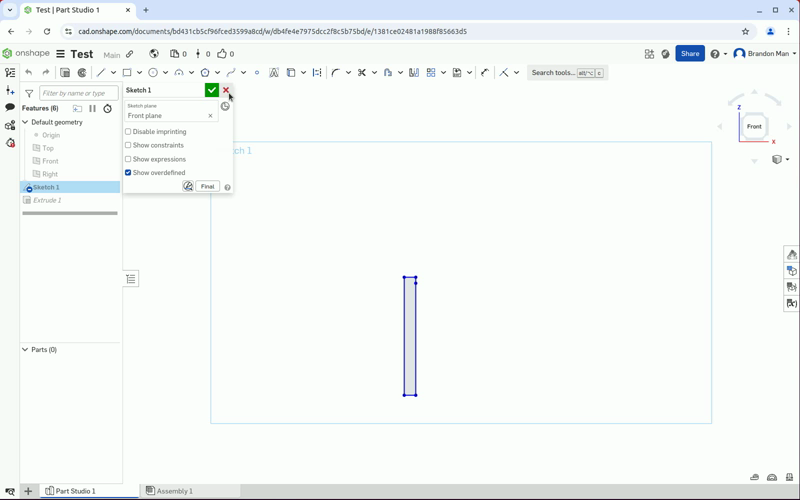
key(shift+s)
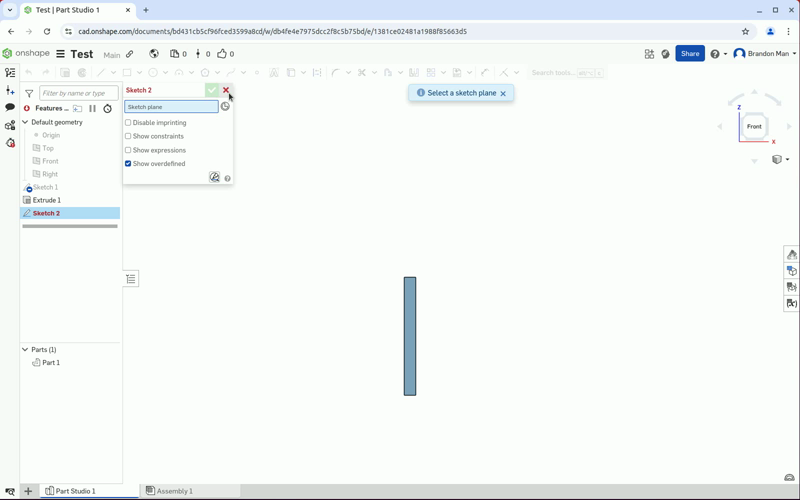
mouse_move(73, 163)
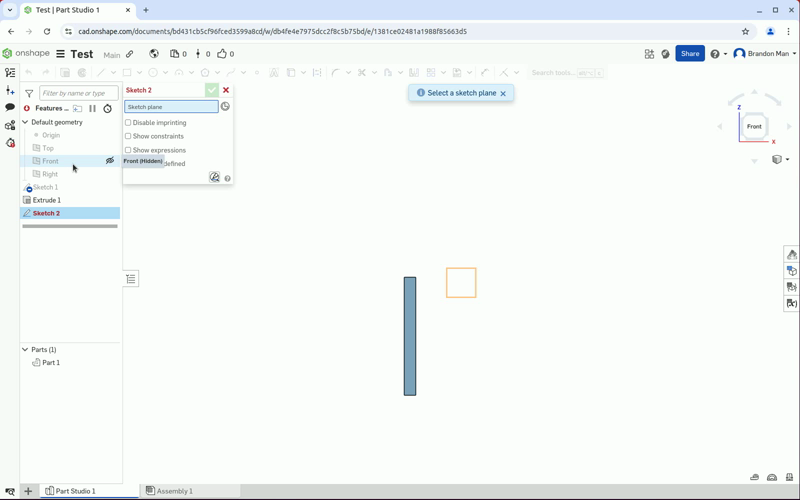
click(73, 163)
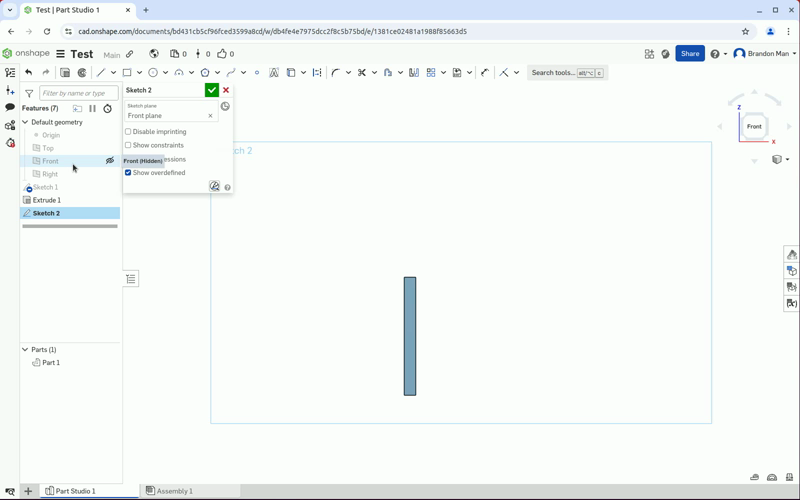
mouse_move(73, 352)
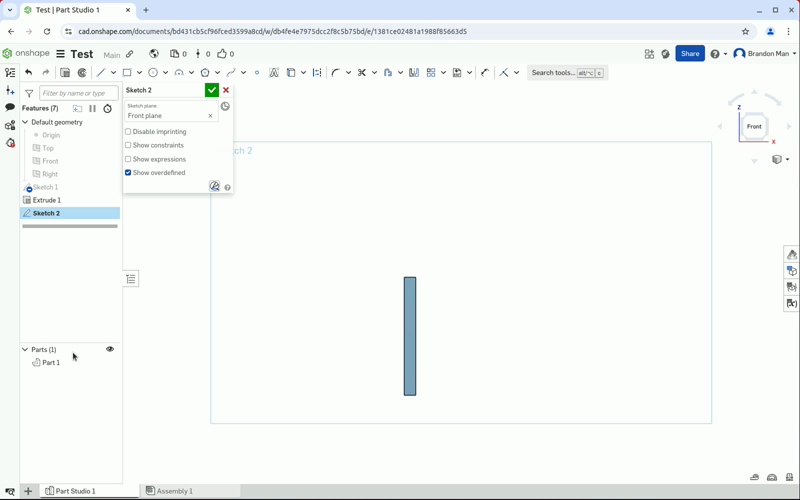
key(y)
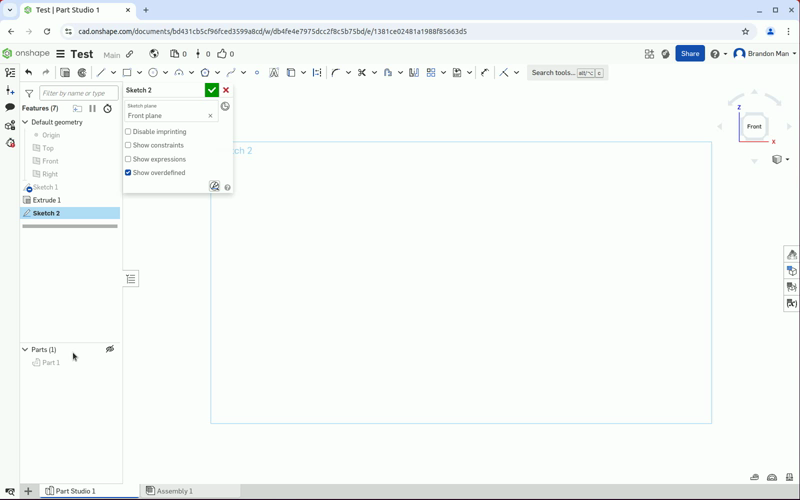
key(l)
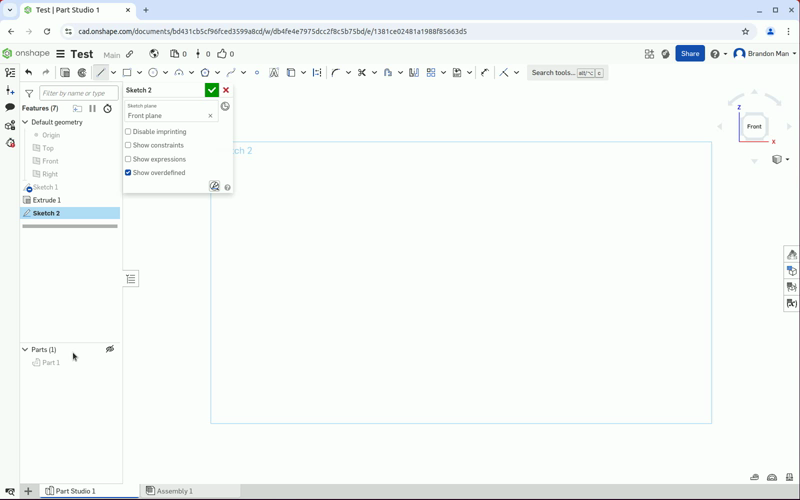
key_down(shift)
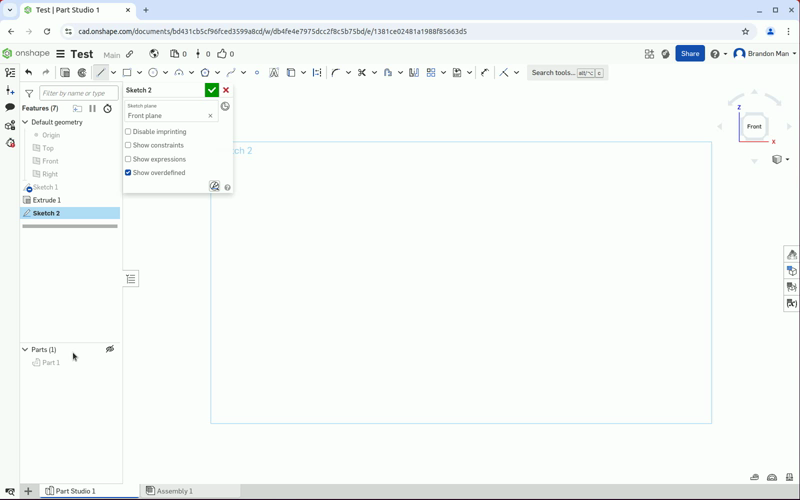
mouse_move(416, 282)
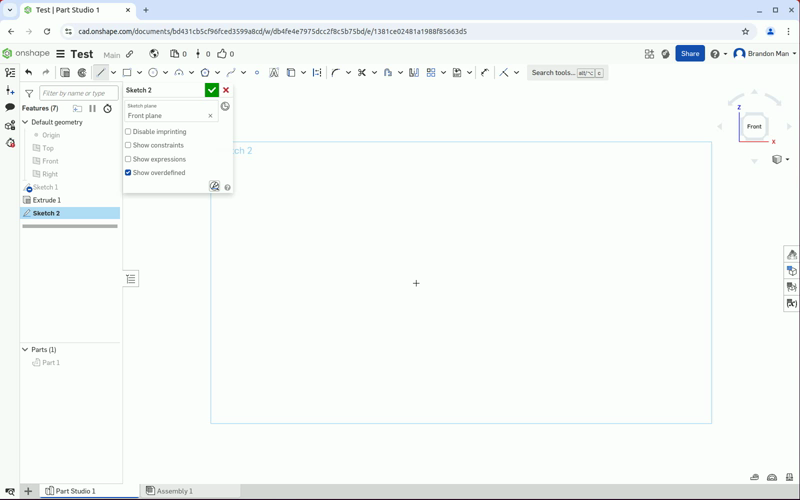
click(416, 282)
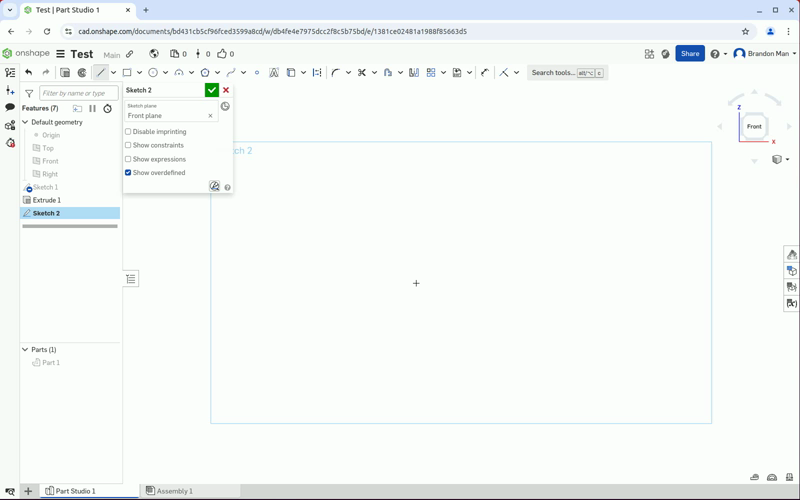
key_up(shift)
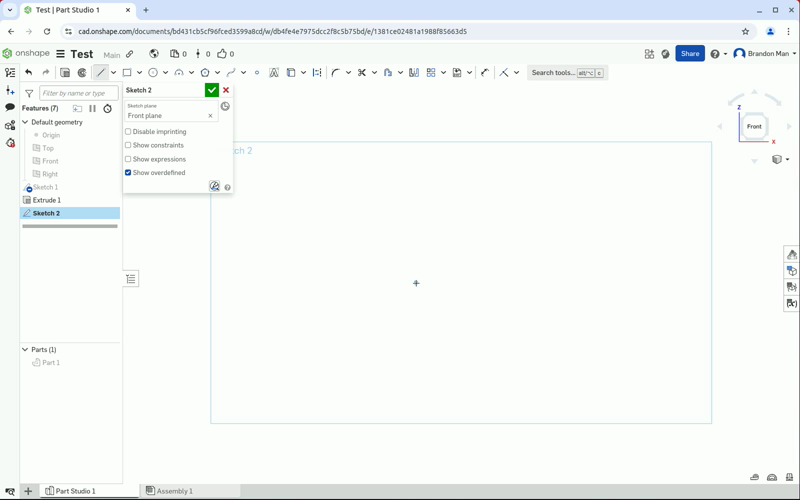
key_down(shift)
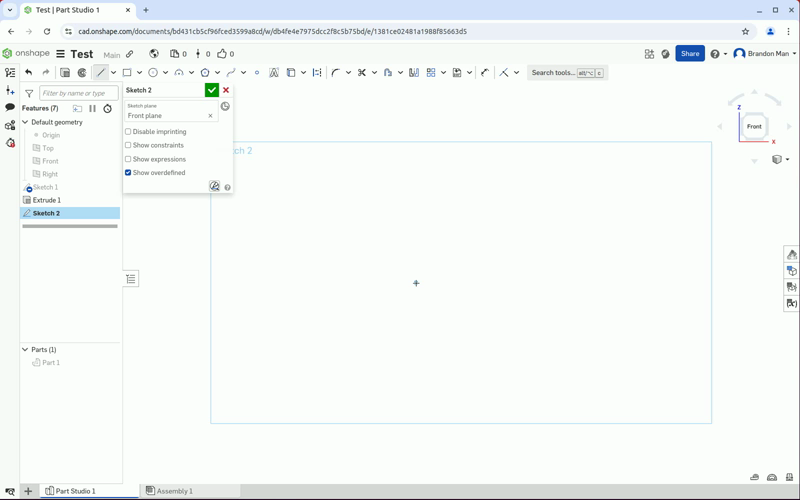
mouse_move(446, 282)
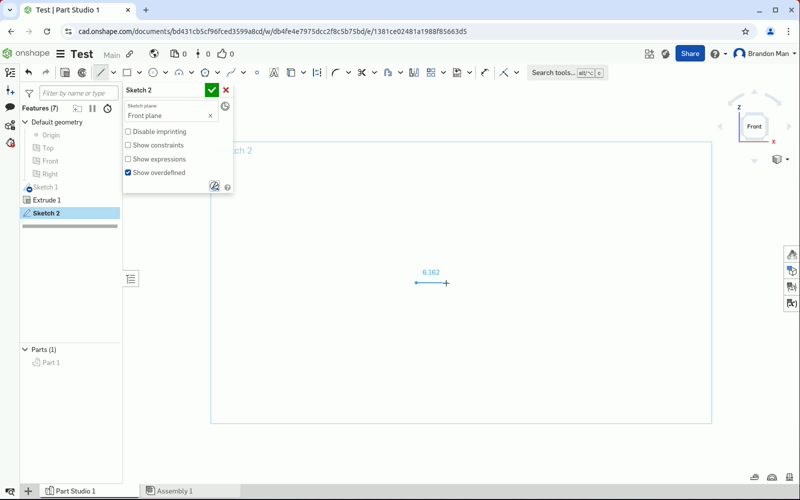
mouse_move(450, 282)
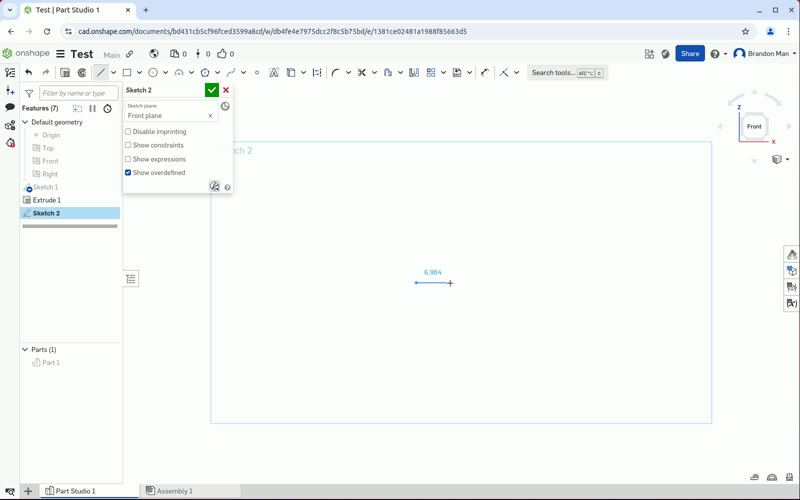
click(450, 282)
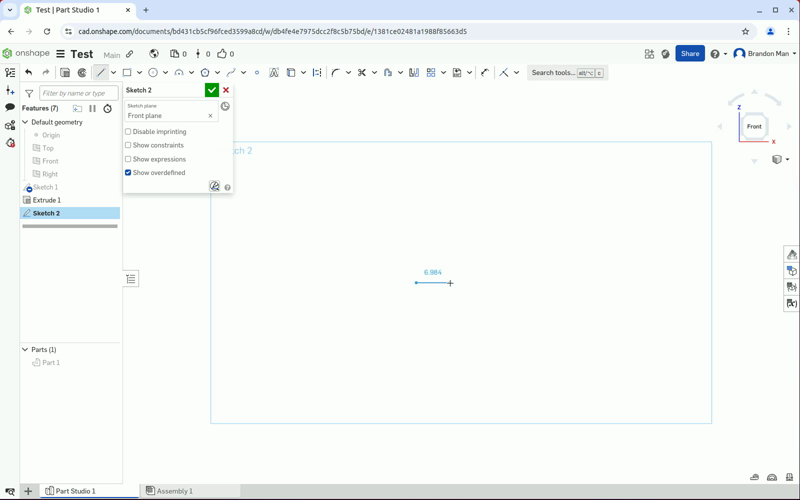
key_up(shift)
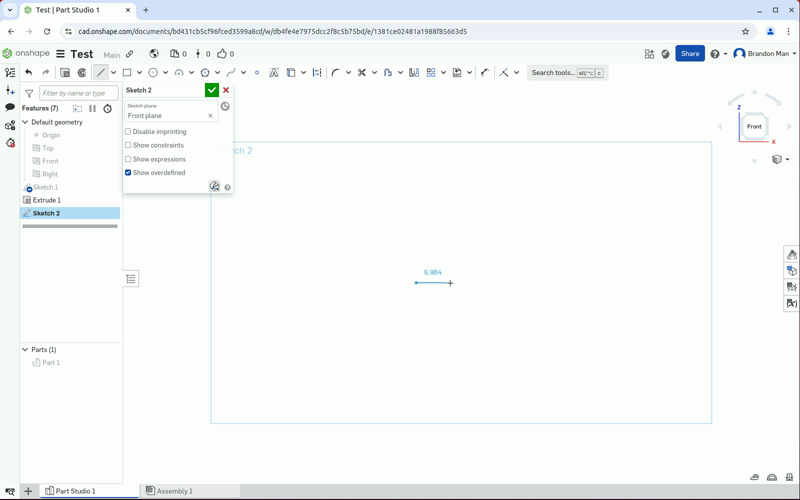
key_down(shift)
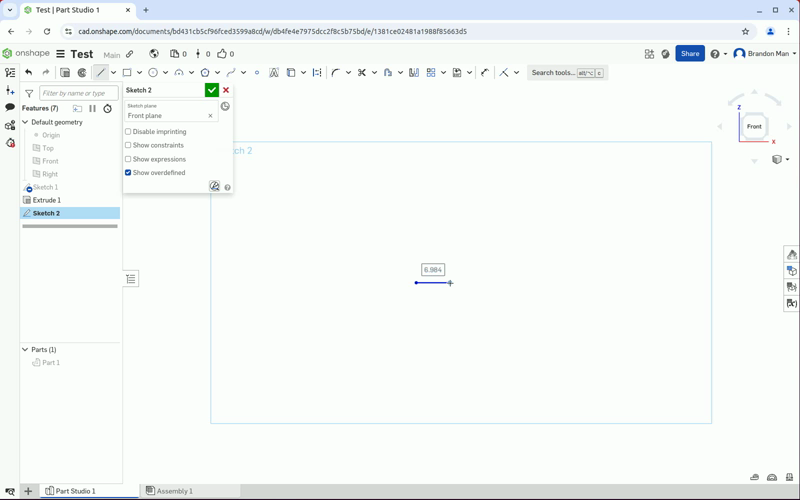
mouse_move(480, 282)
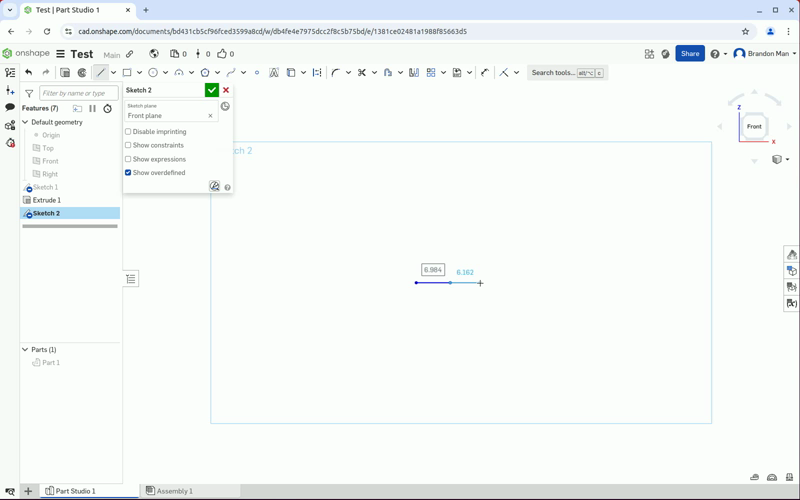
mouse_move(450, 276)
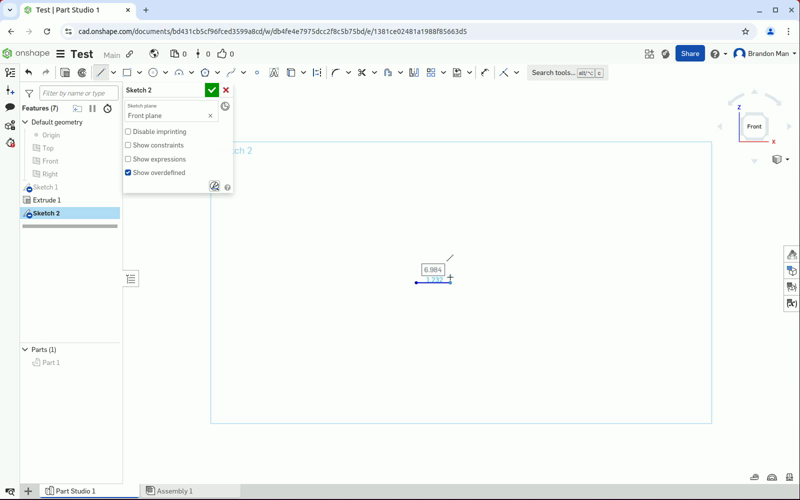
scroll(6)
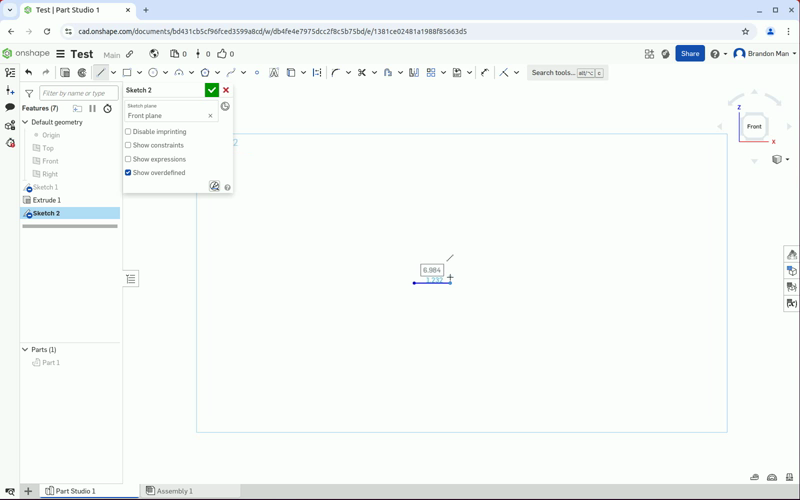
scroll(6)
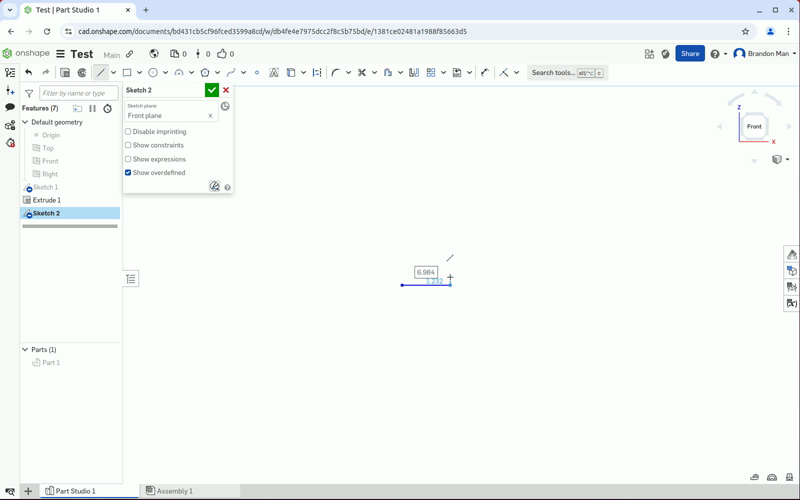
scroll(6)
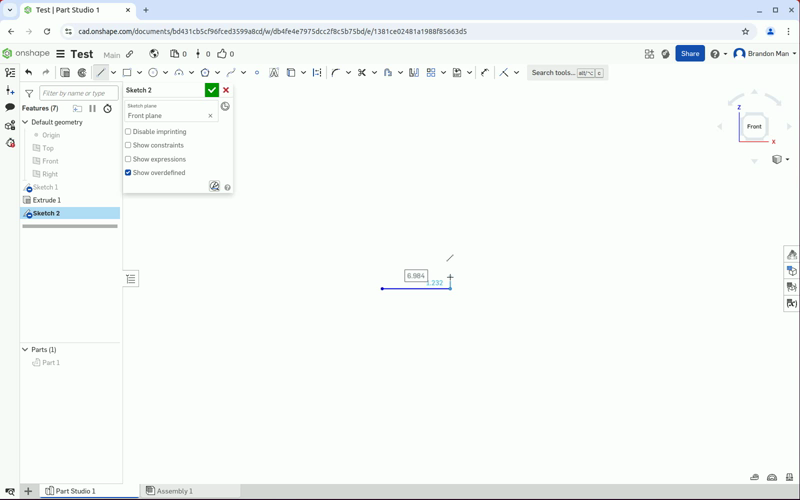
scroll(6)
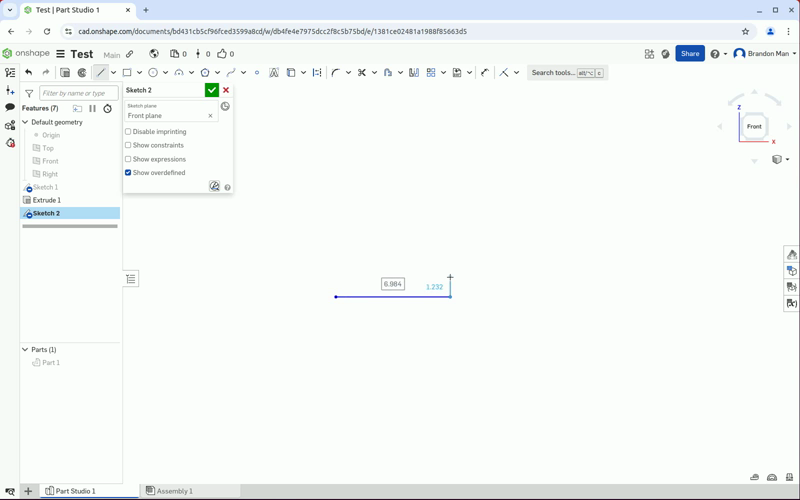
scroll(6)
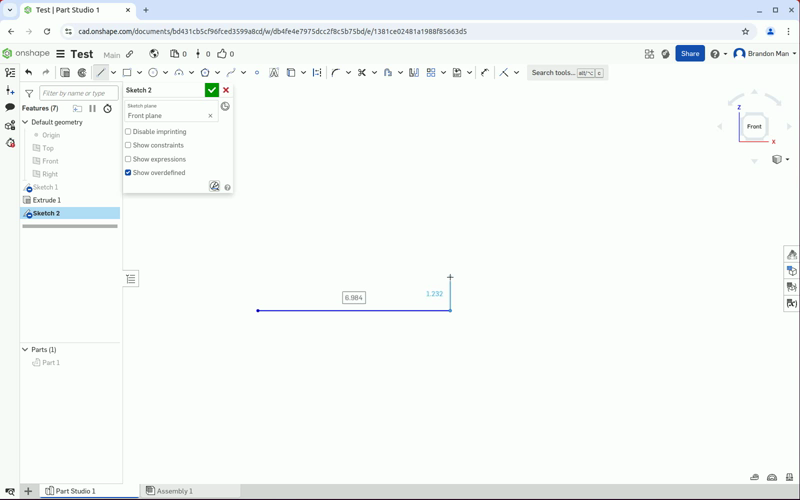
scroll(6)
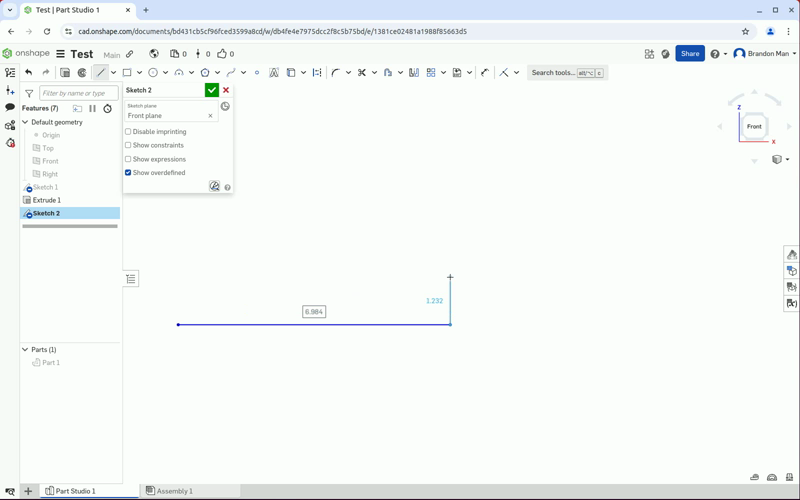
scroll(6)
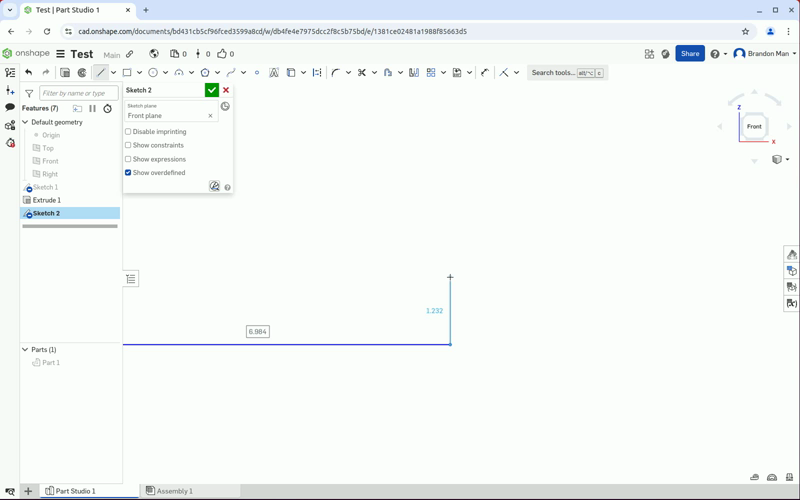
click(450, 276)
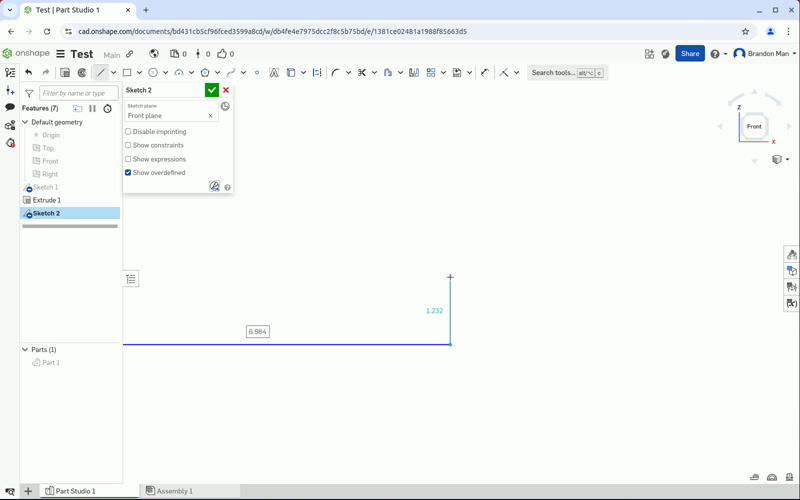
scroll(-6)
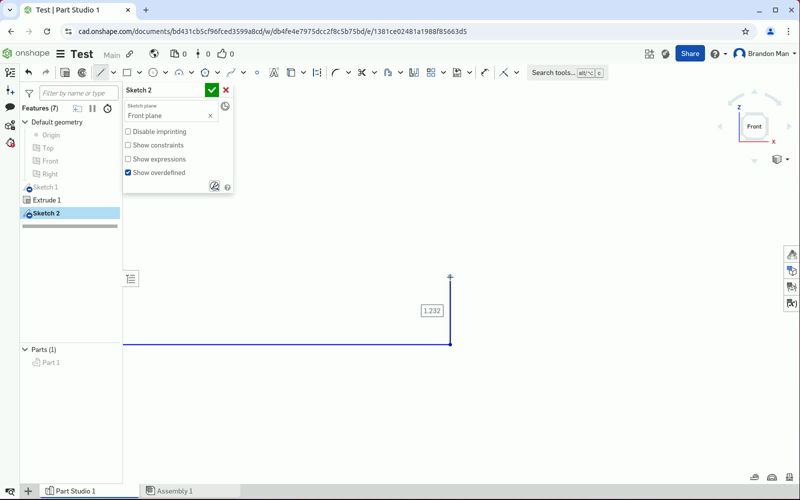
scroll(-6)
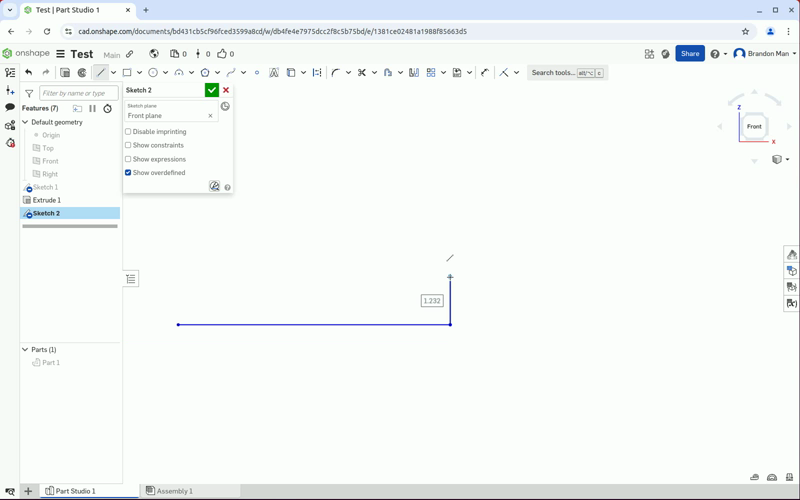
scroll(-6)
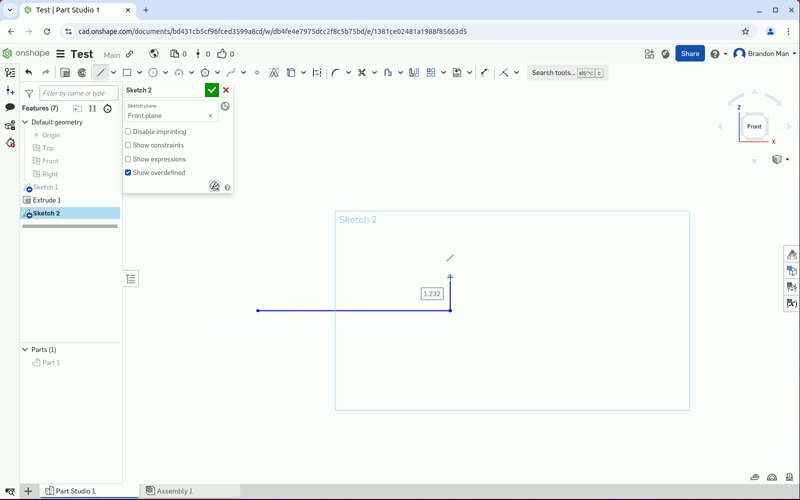
scroll(-6)
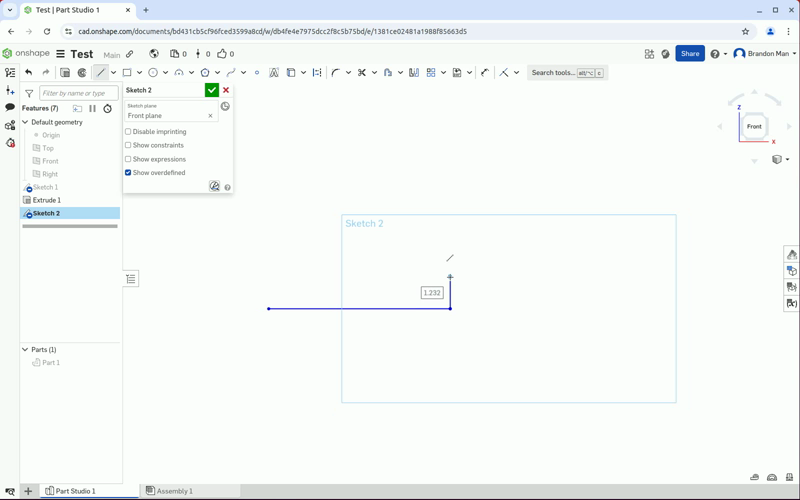
scroll(-6)
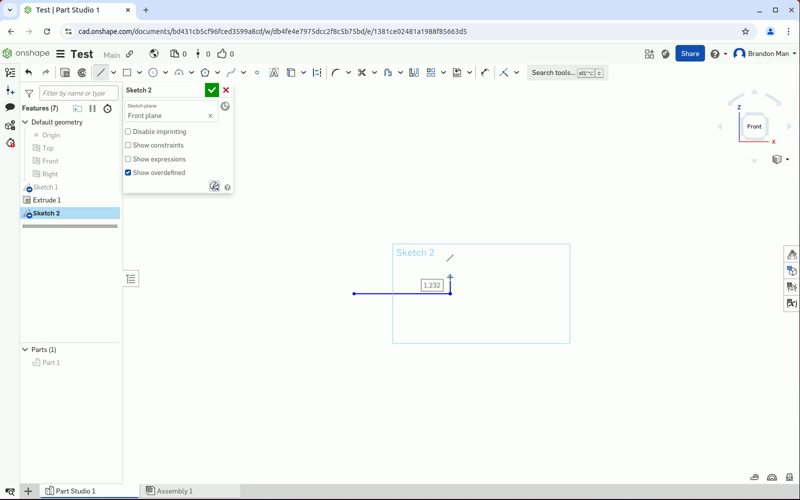
scroll(-6)
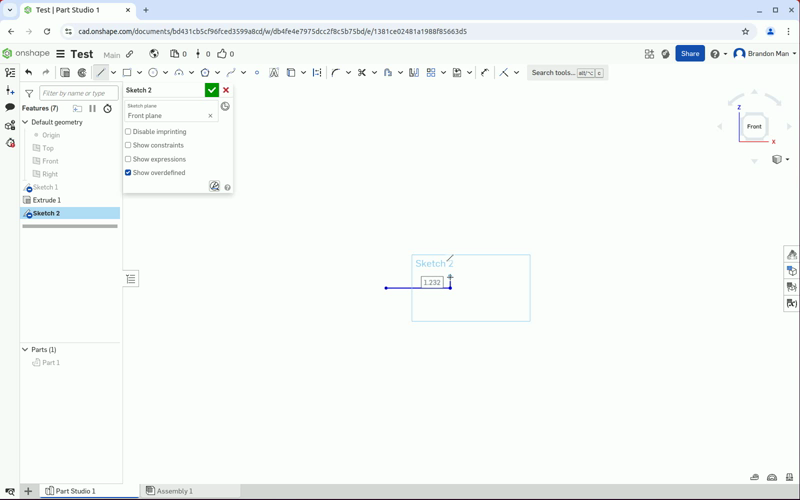
scroll(-6)
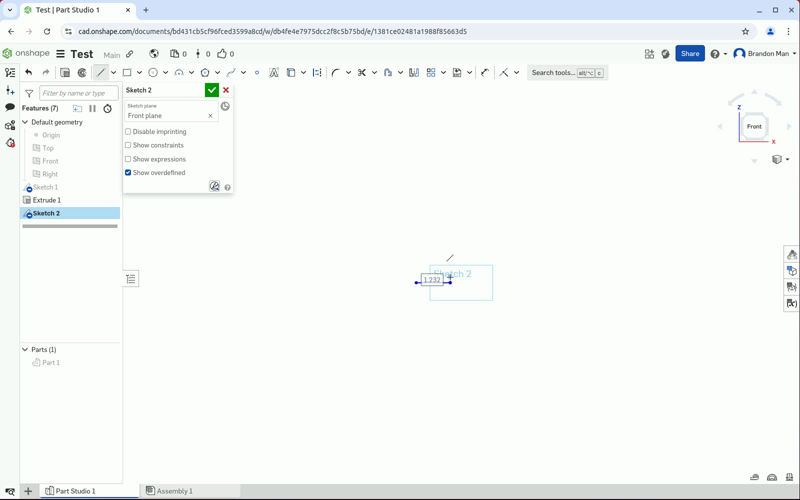
key_up(shift)
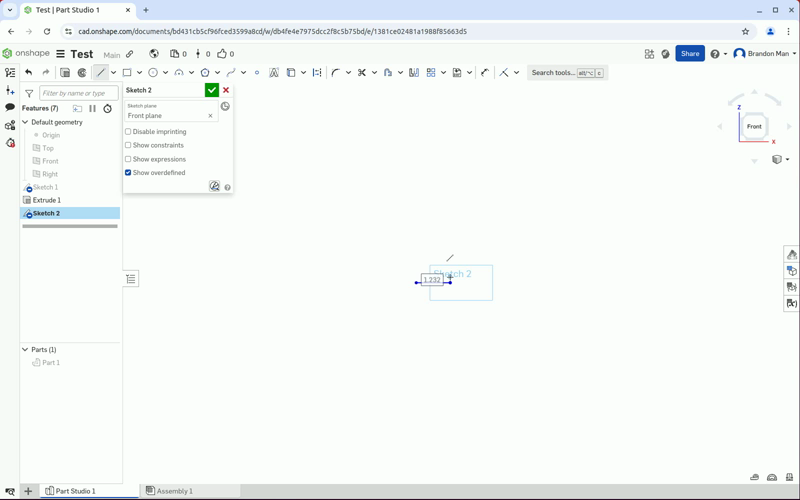
key_down(shift)
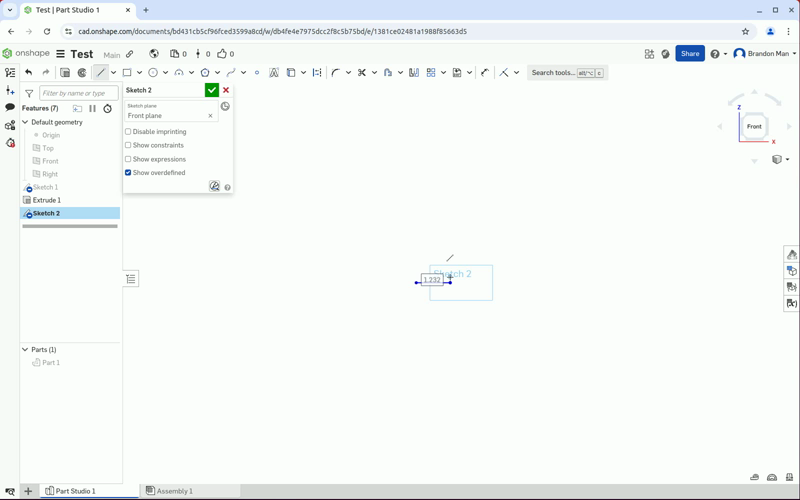
mouse_move(480, 276)
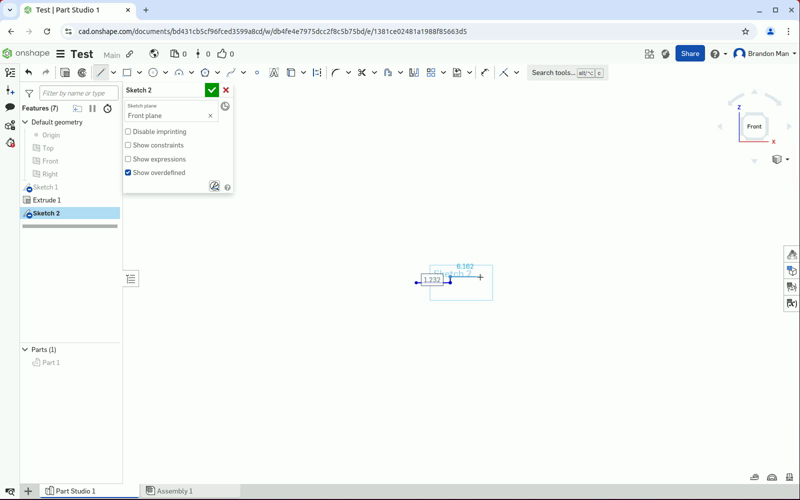
mouse_move(416, 276)
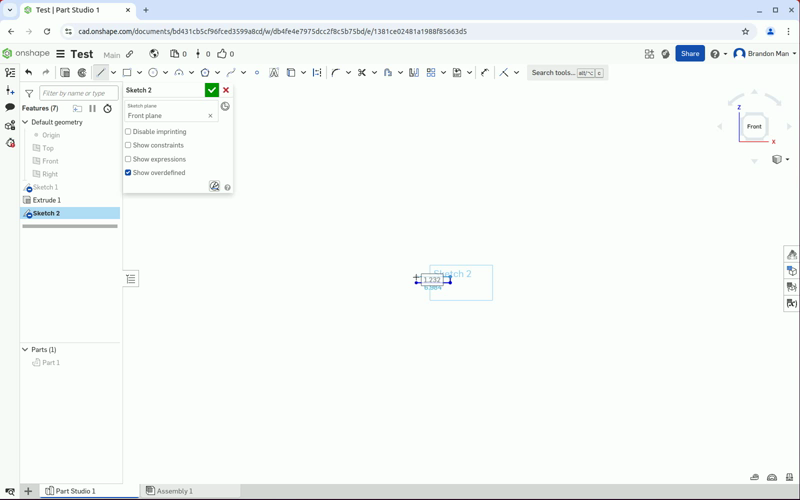
click(416, 276)
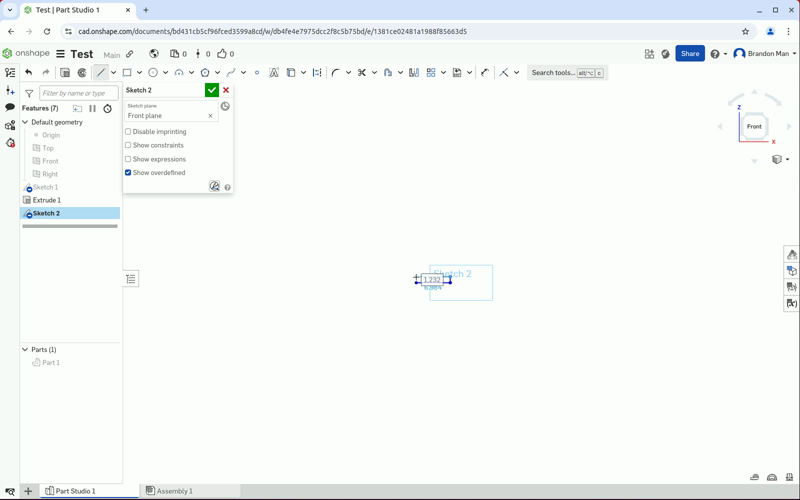
key_up(shift)
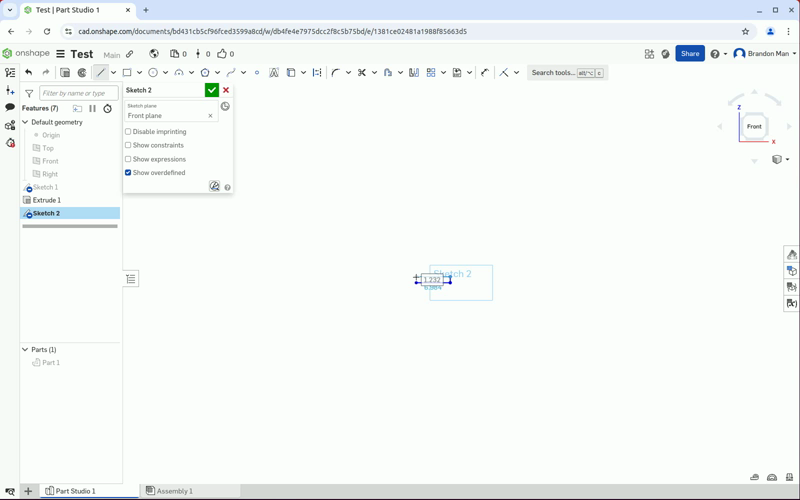
mouse_move(446, 276)
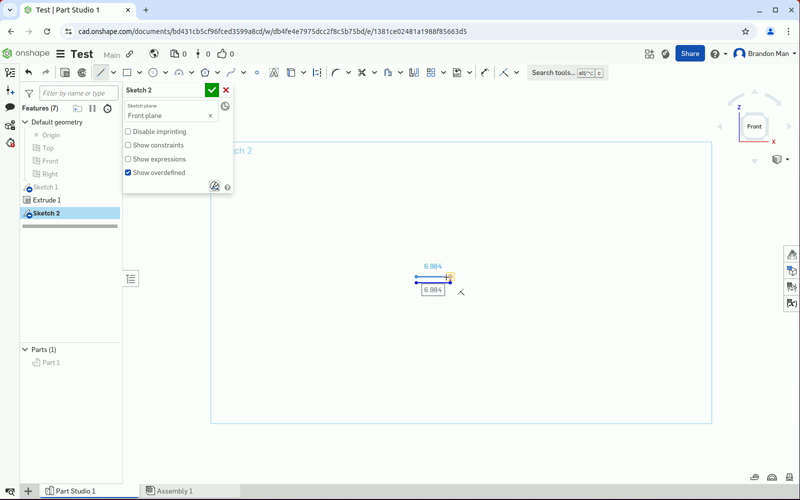
key_down(shift)
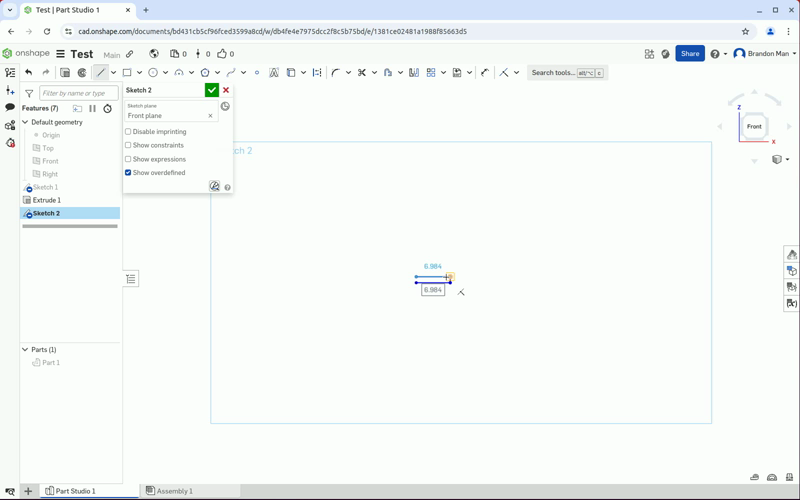
mouse_move(416, 282)
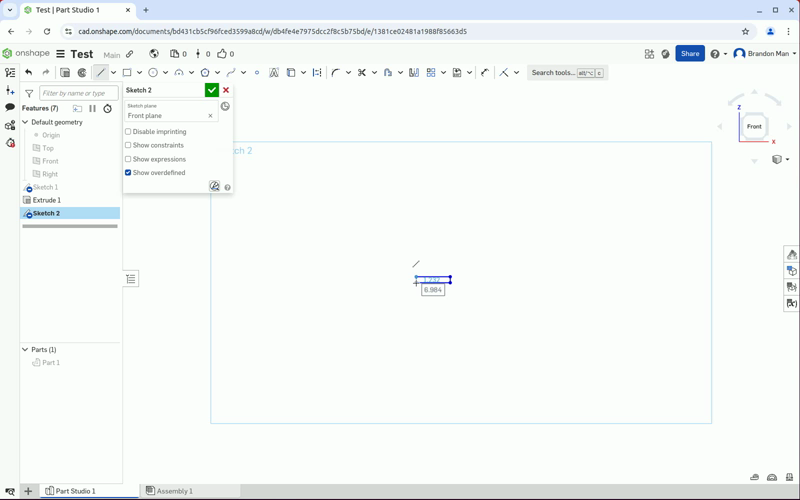
scroll(6)
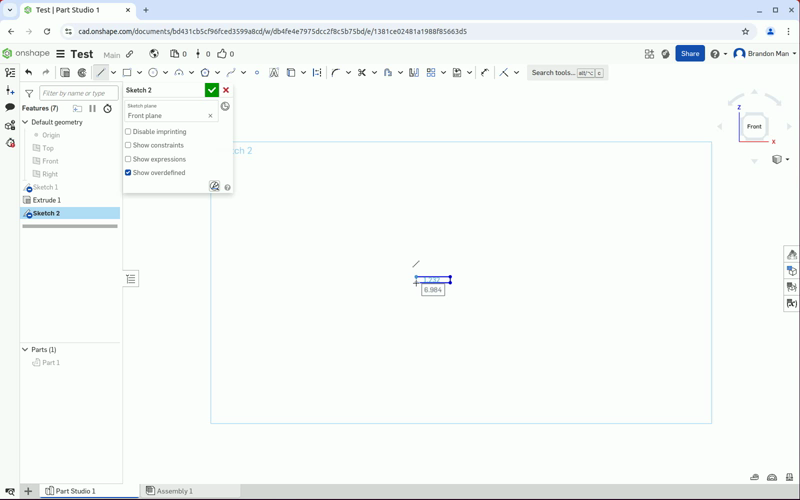
scroll(6)
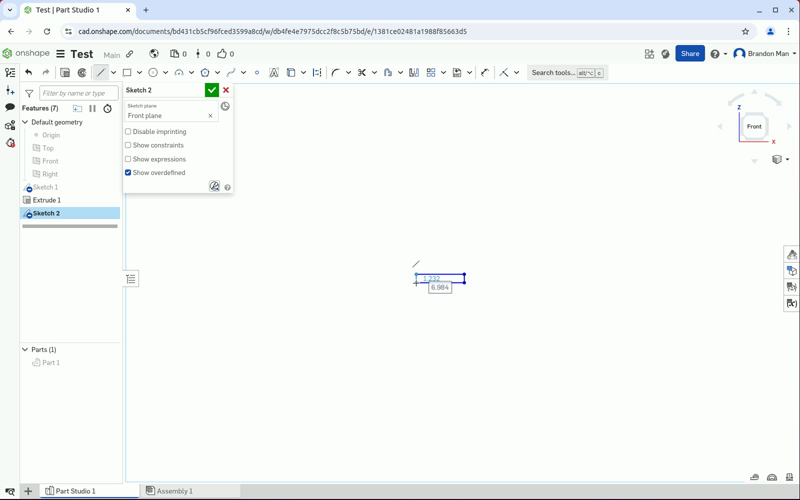
scroll(6)
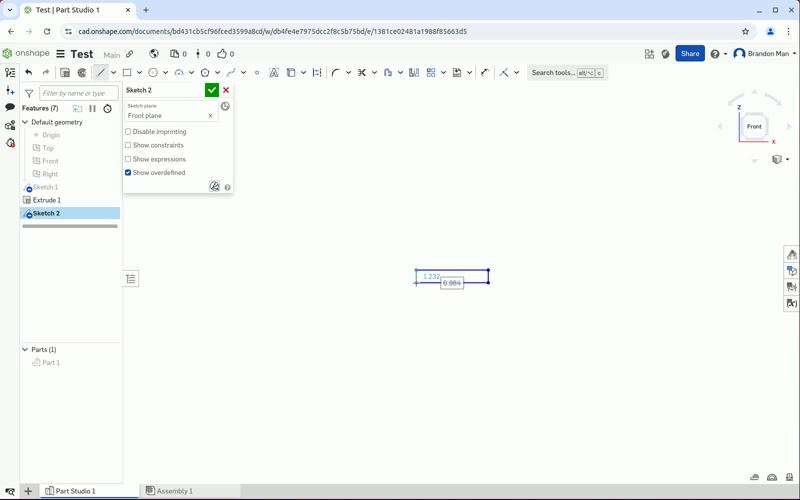
scroll(6)
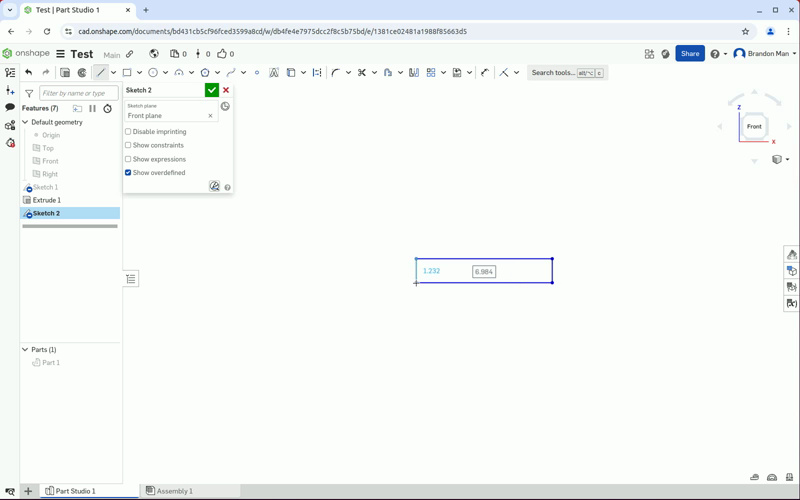
scroll(6)
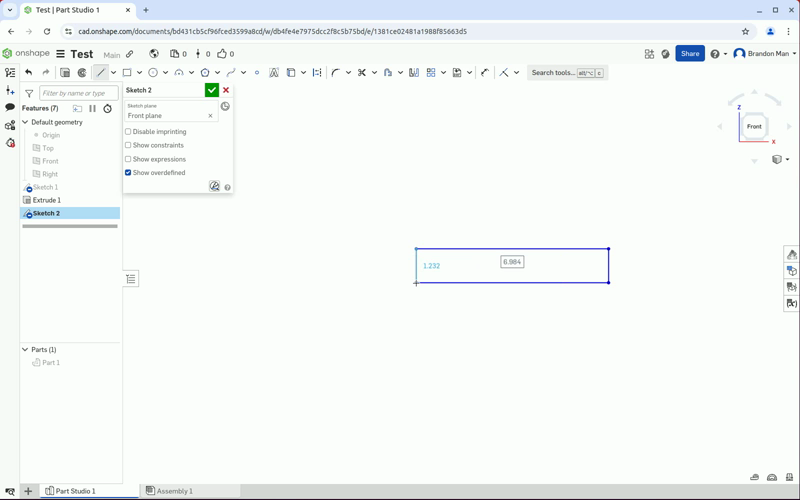
scroll(6)
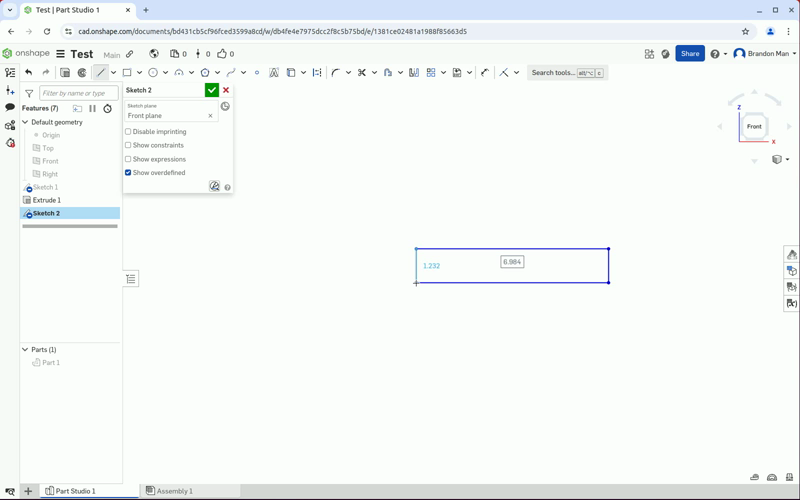
scroll(6)
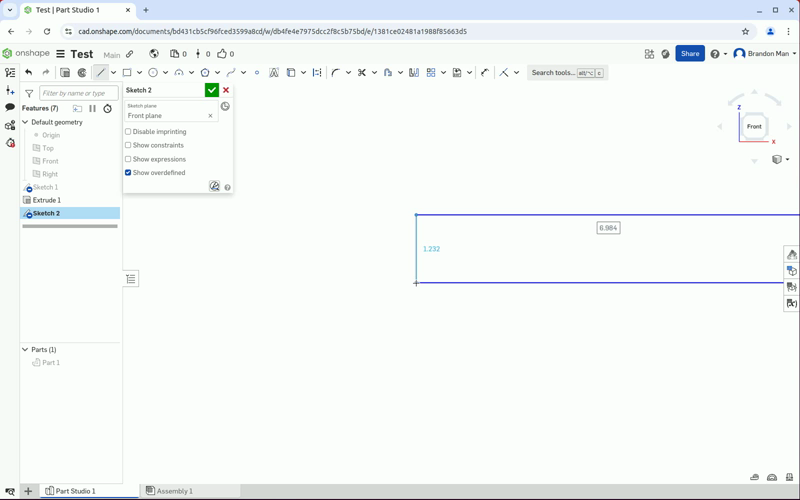
key_up(shift)
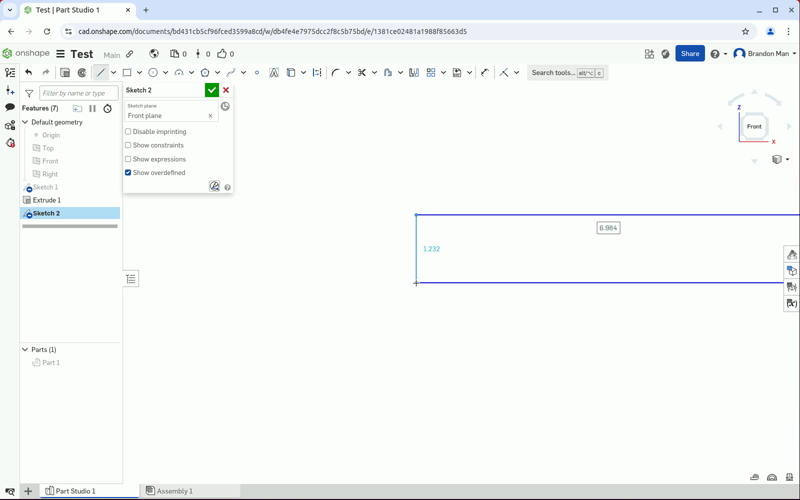
click(416, 282)
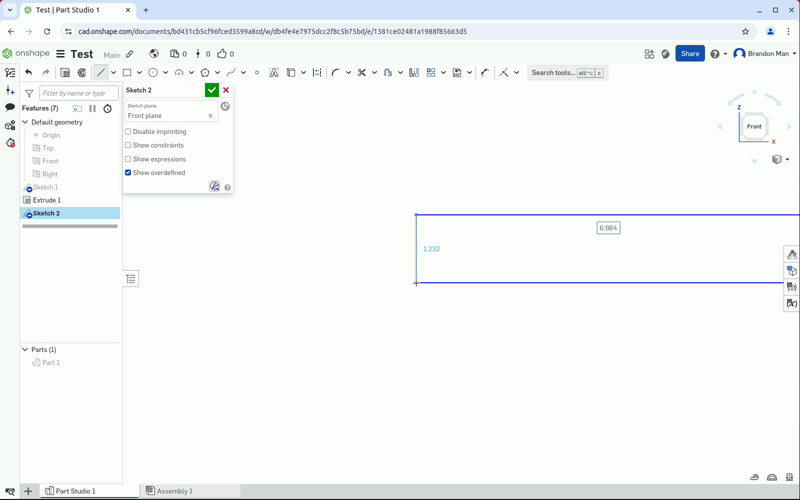
scroll(-6)
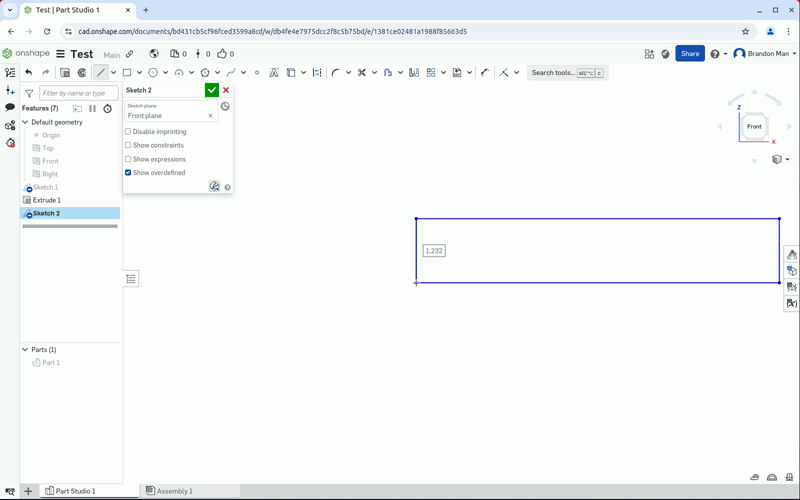
scroll(-6)
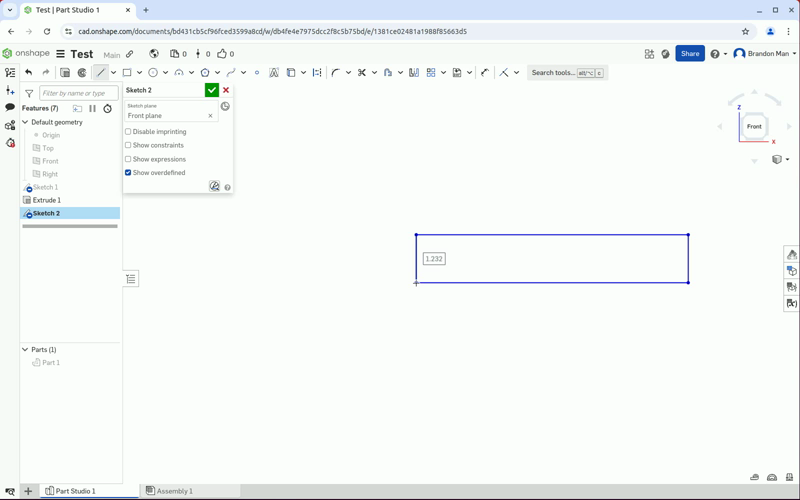
scroll(-6)
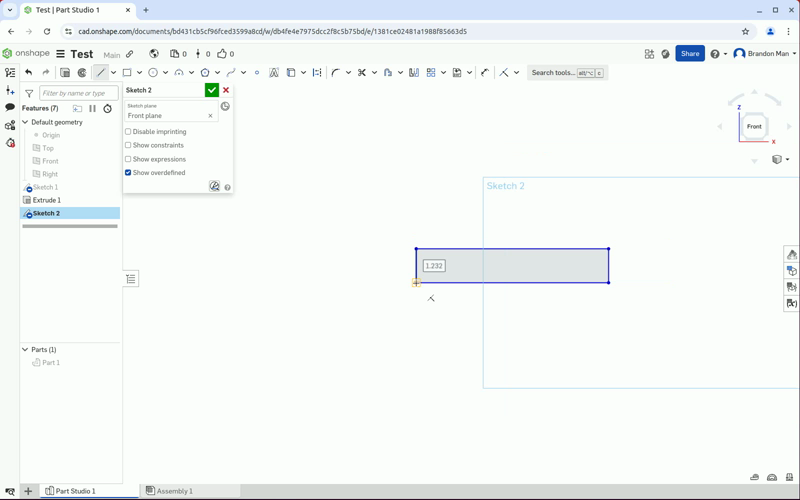
scroll(-6)
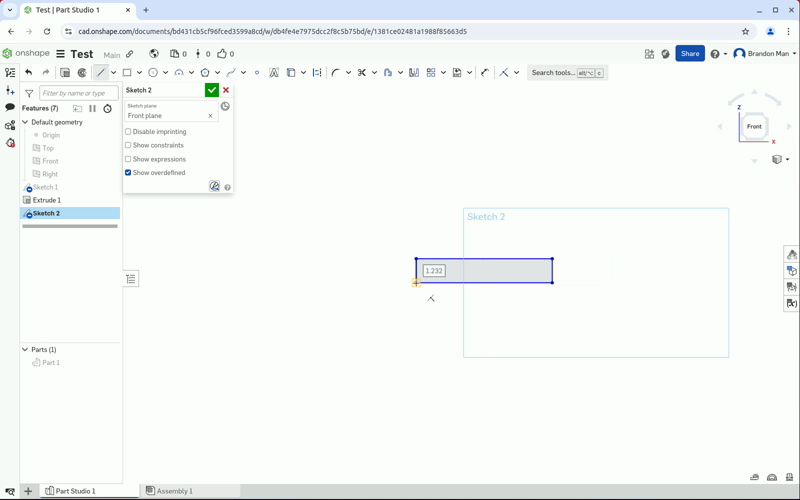
scroll(-6)
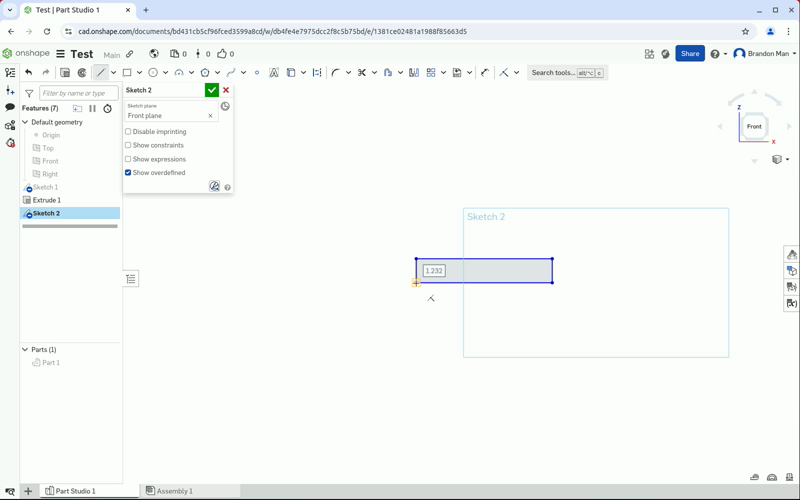
scroll(-6)
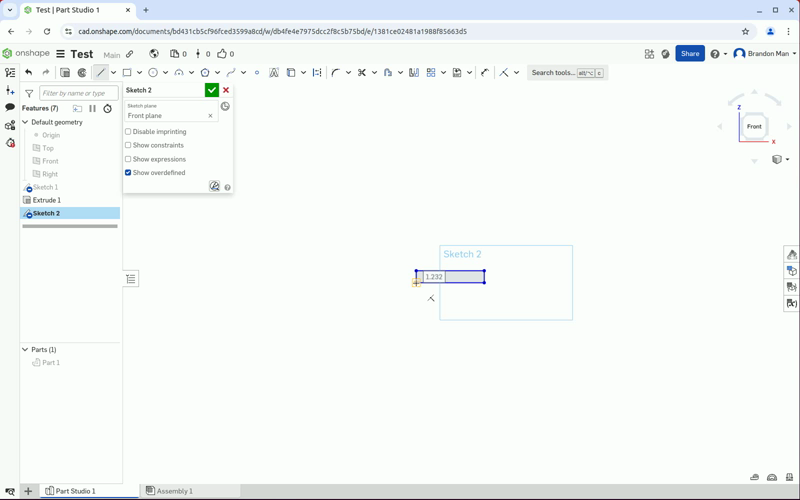
scroll(-6)
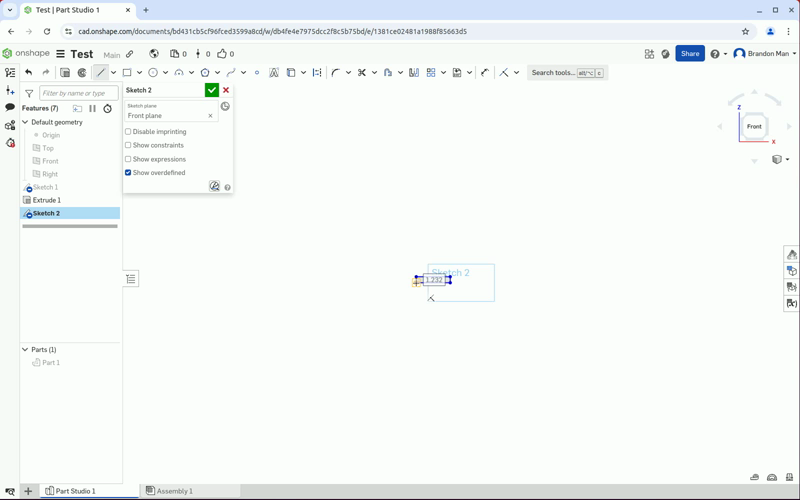
key(esc)
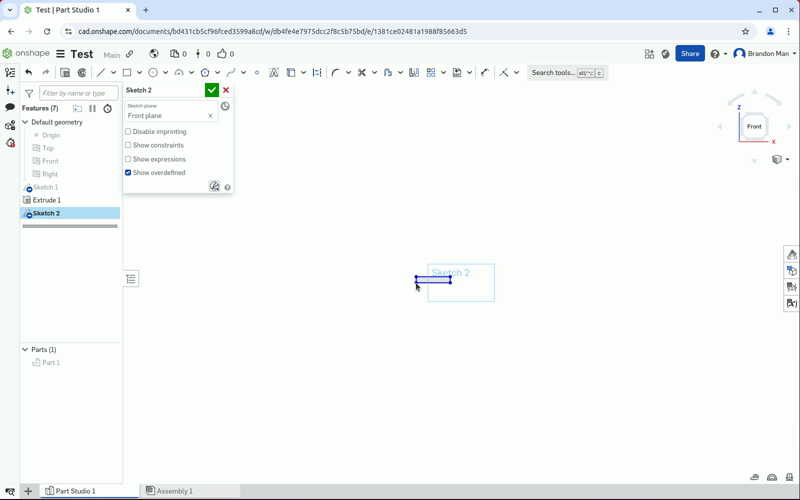
mouse_move(425, 280)
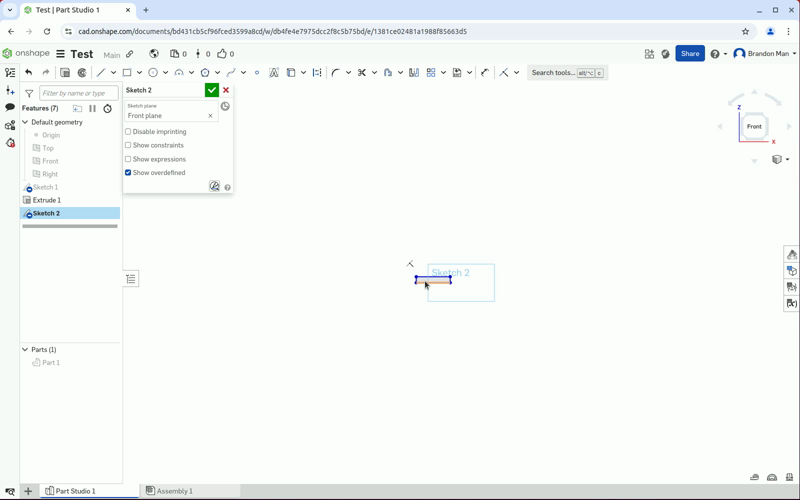
scroll(6)
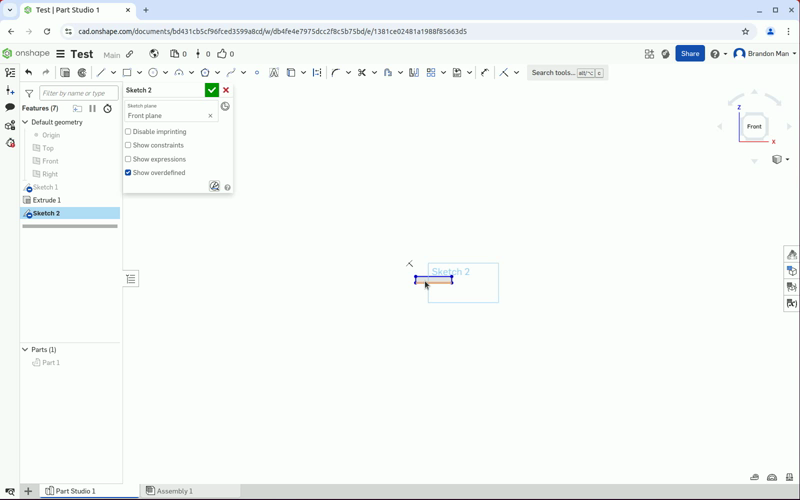
scroll(6)
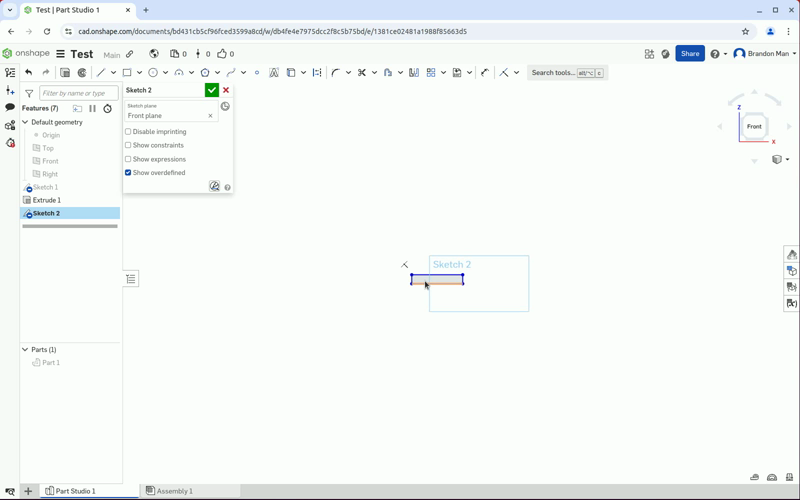
scroll(6)
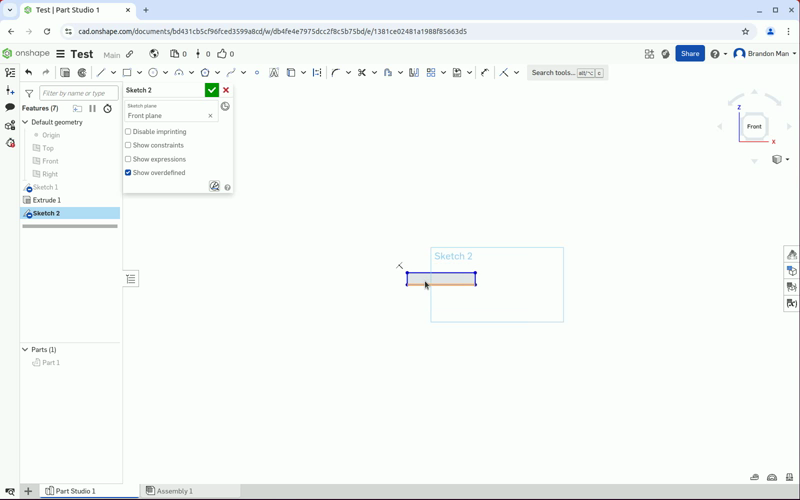
scroll(6)
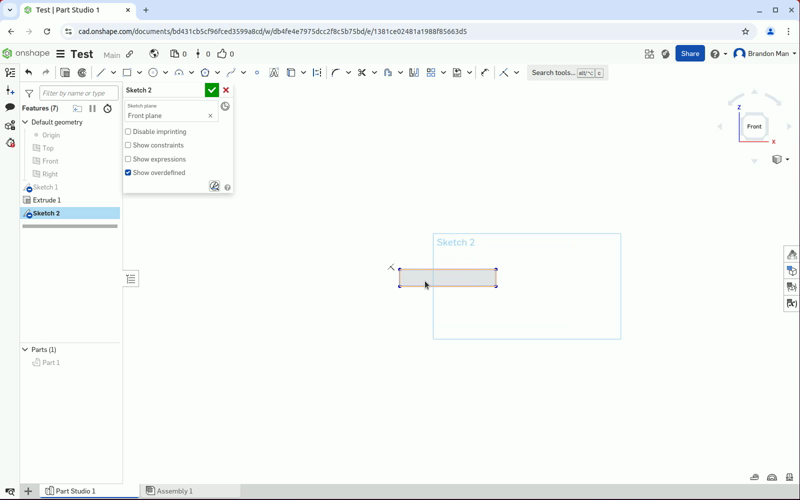
scroll(6)
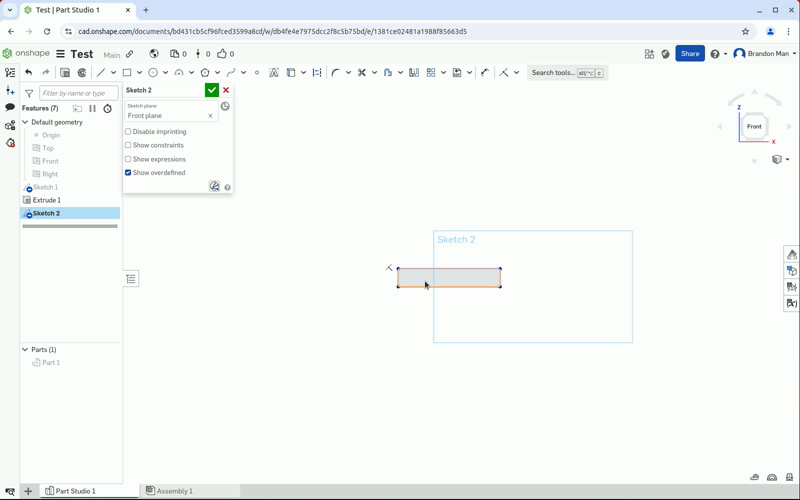
scroll(6)
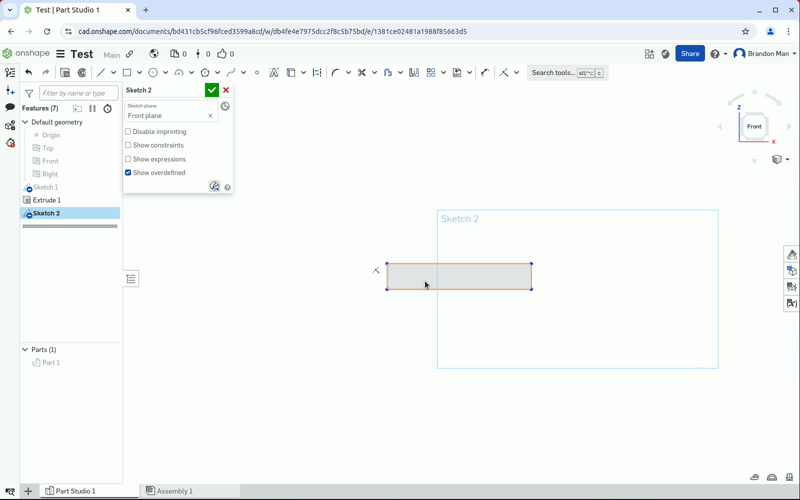
scroll(6)
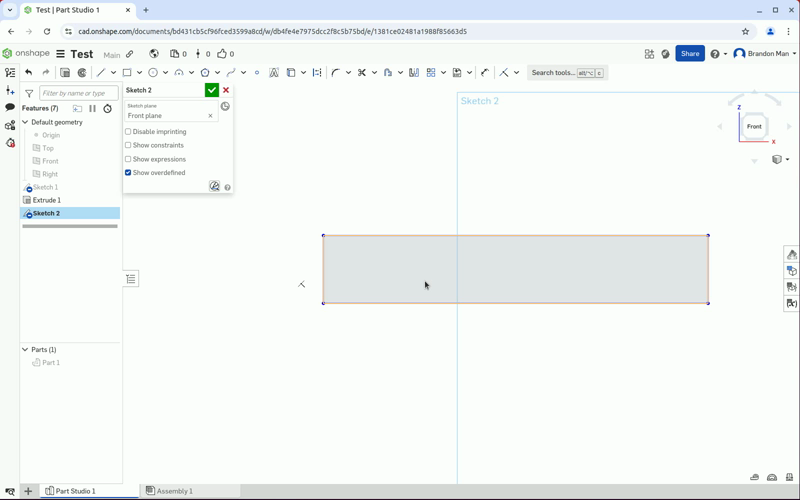
click(425, 280)
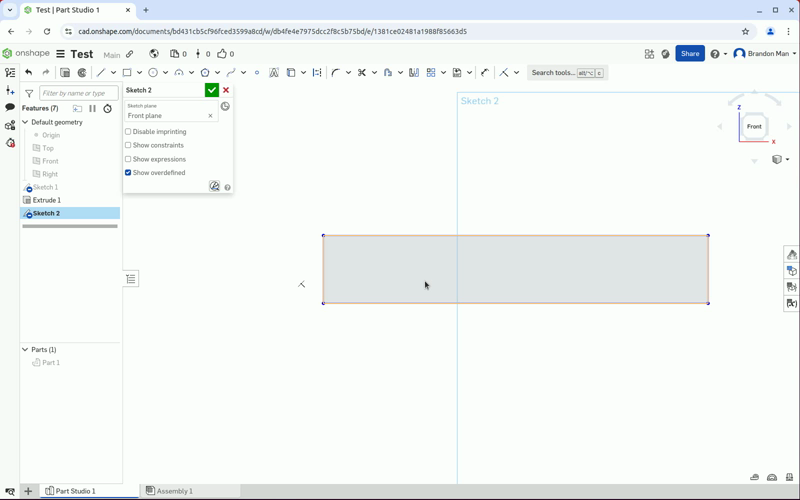
scroll(-6)
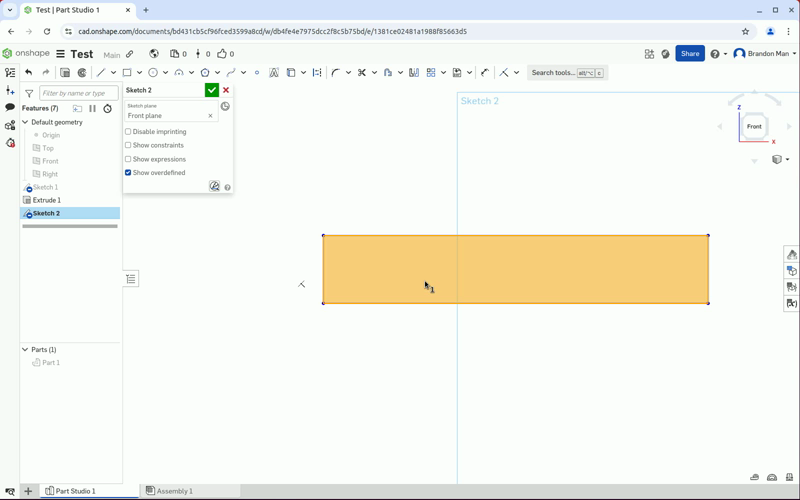
scroll(-6)
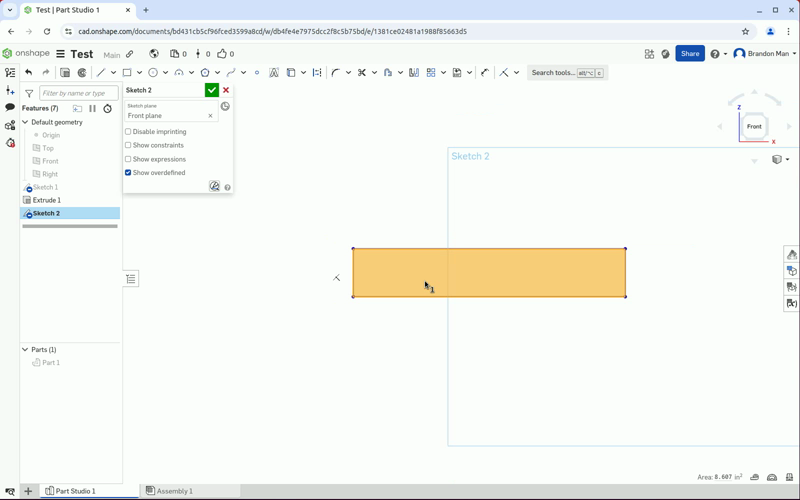
scroll(-6)
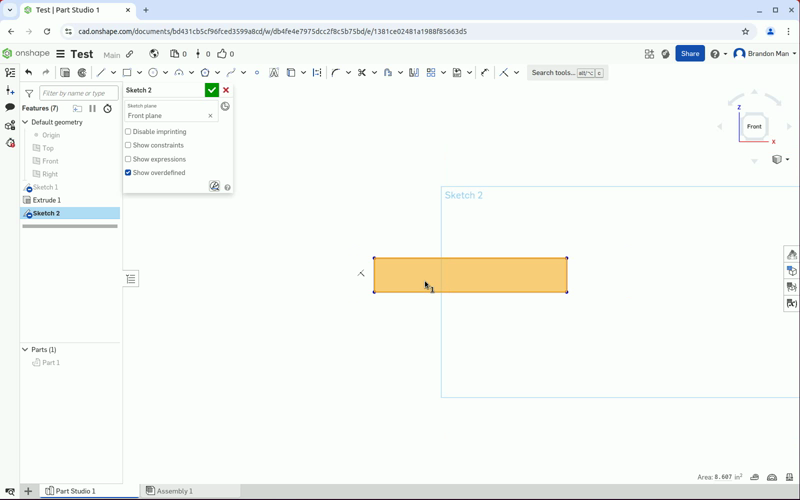
scroll(-6)
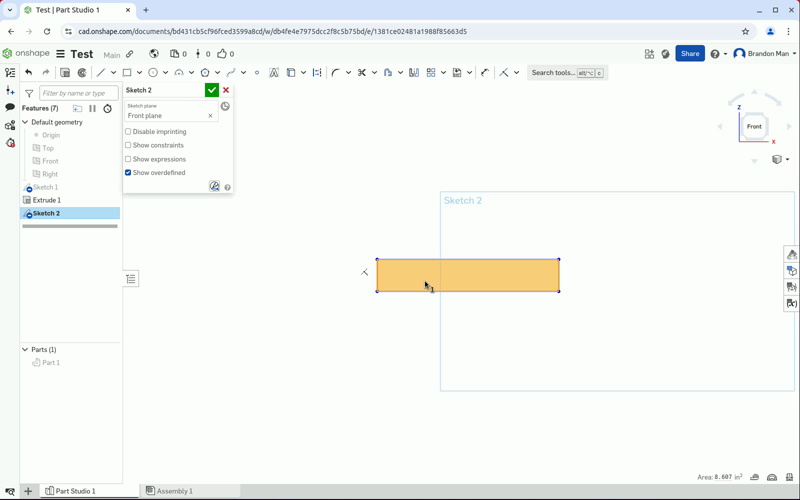
scroll(-6)
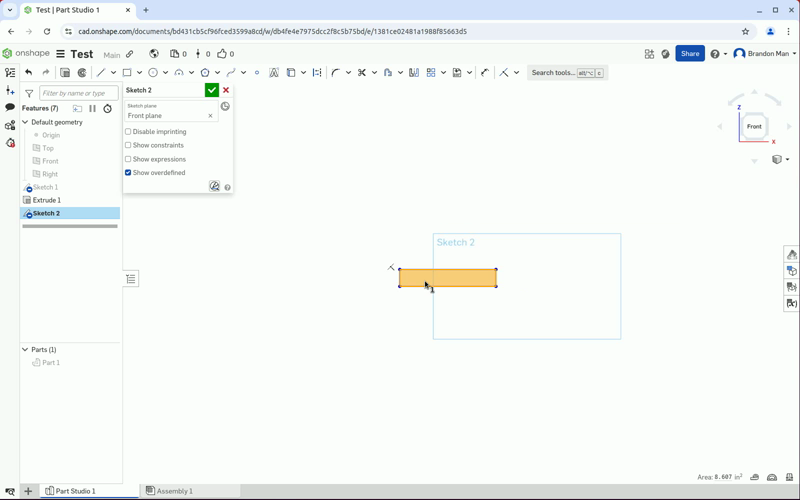
scroll(-6)
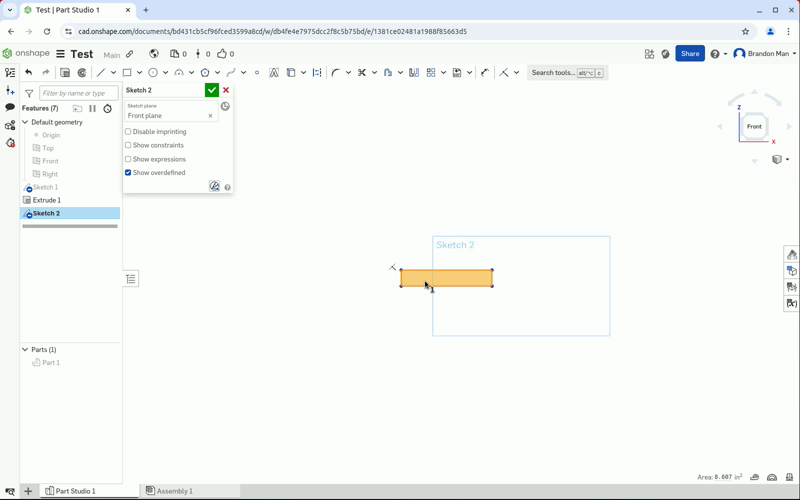
scroll(-6)
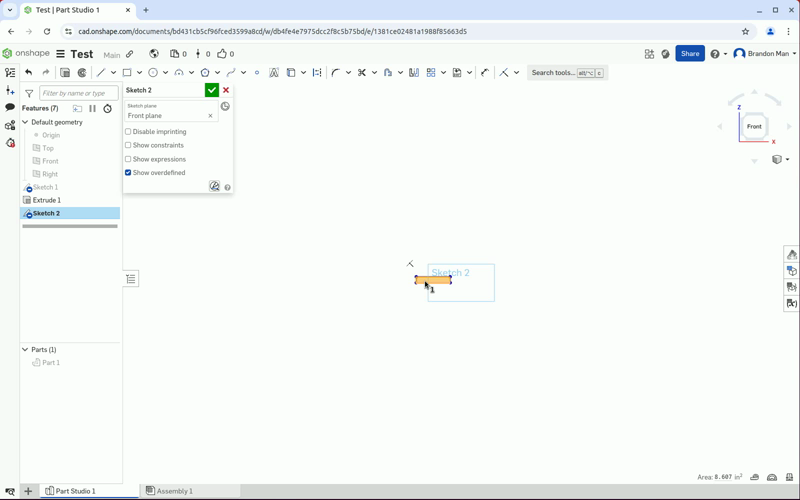
mouse_move(73, 352)
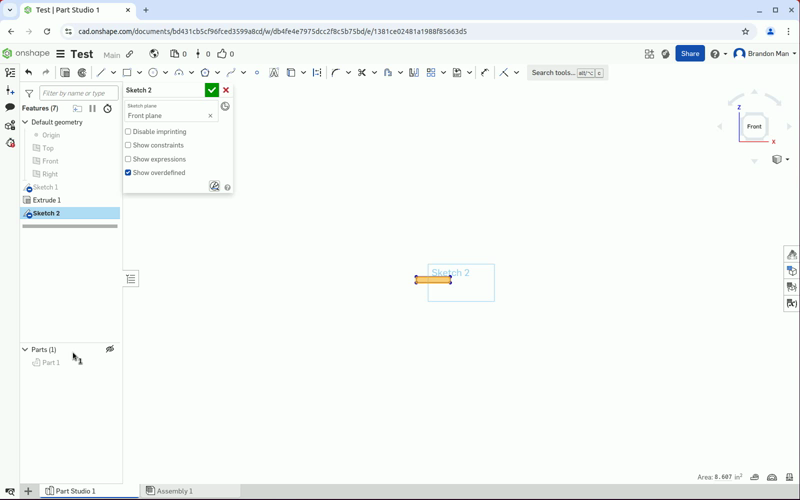
key(shift+y)
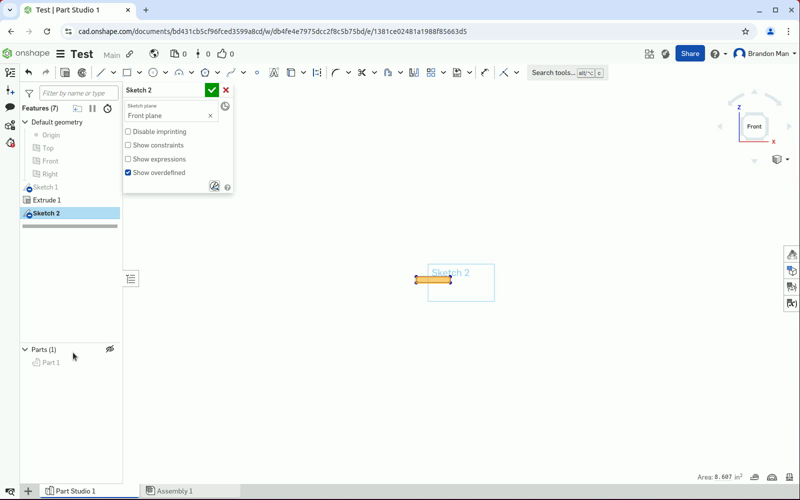
key(shift+e)
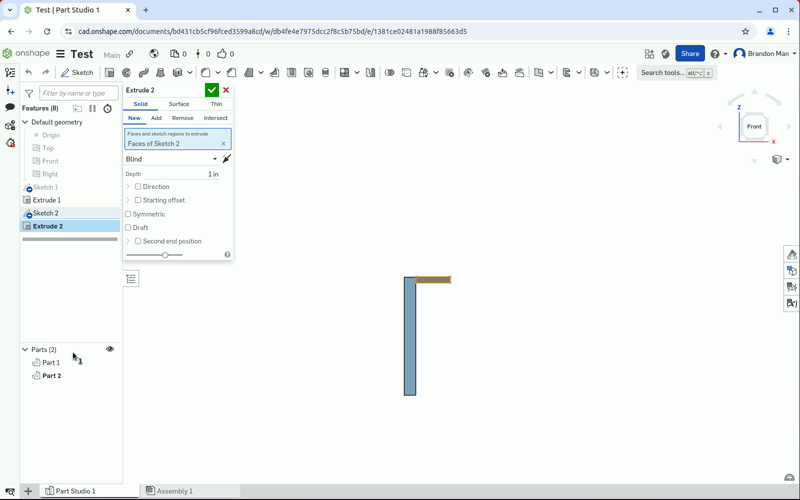
mouse_move(143, 106)
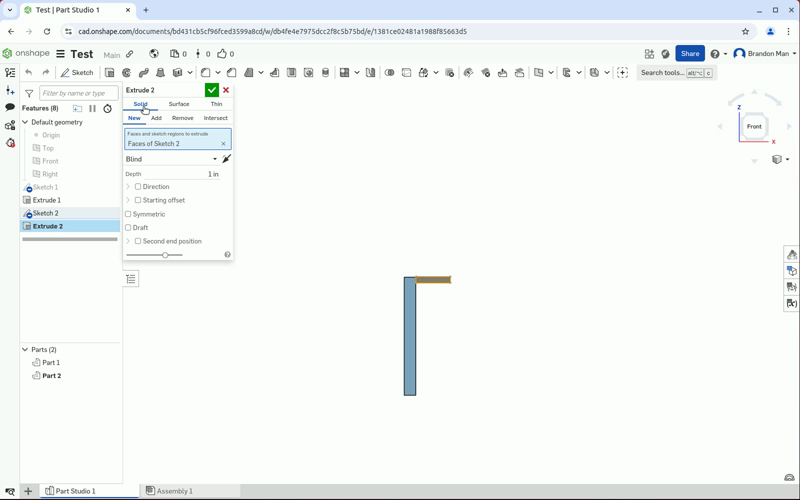
click(143, 106)
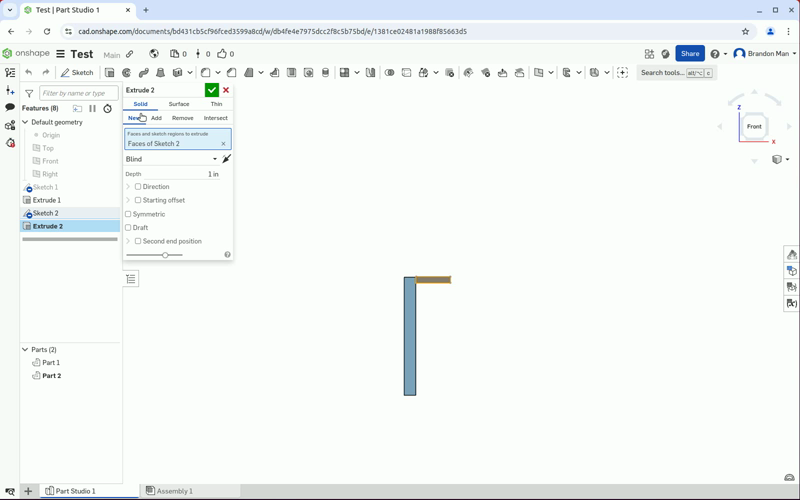
mouse_move(137, 120)
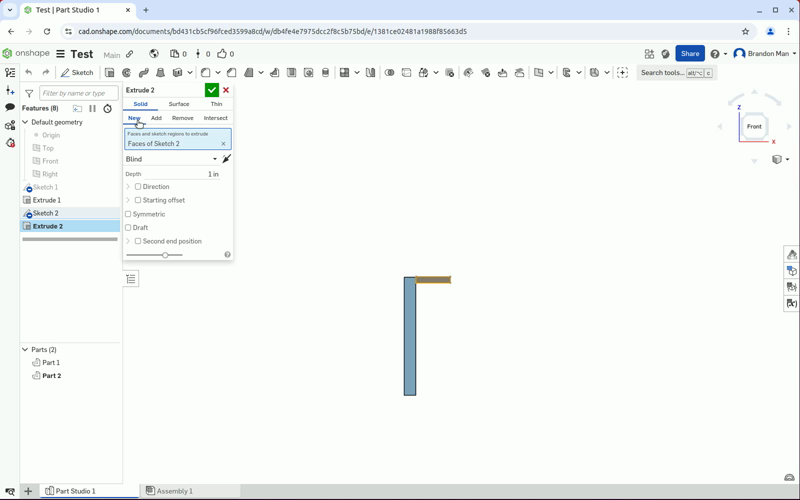
click(137, 120)
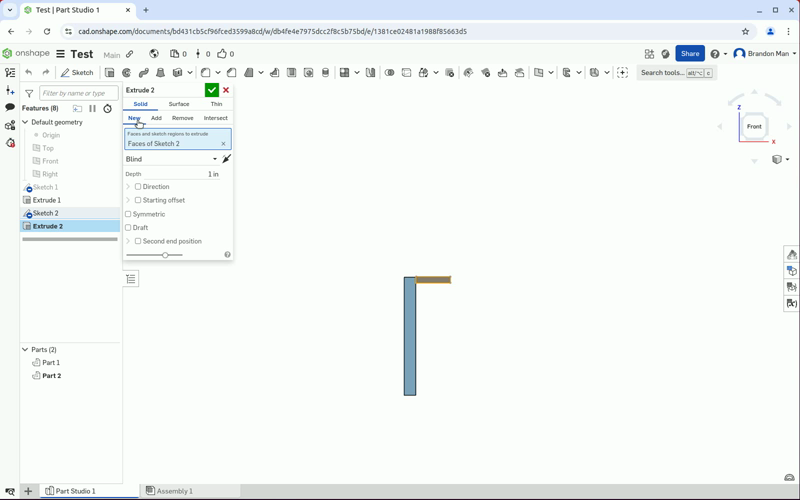
key(tab, 4)
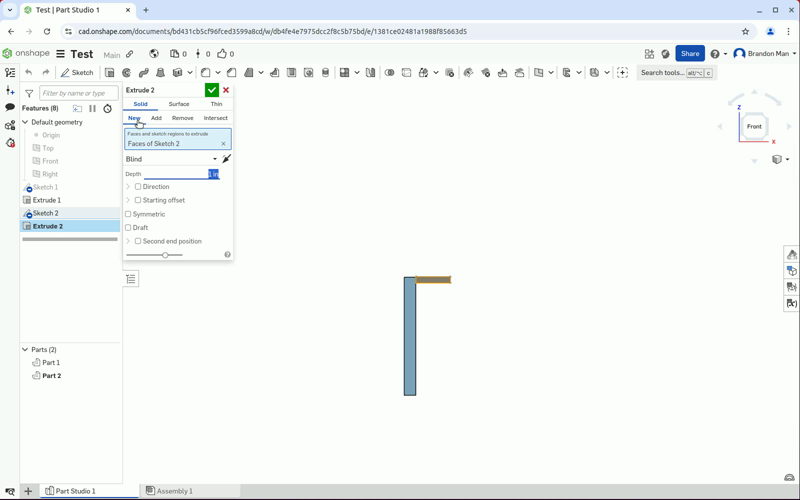
text(4.333)
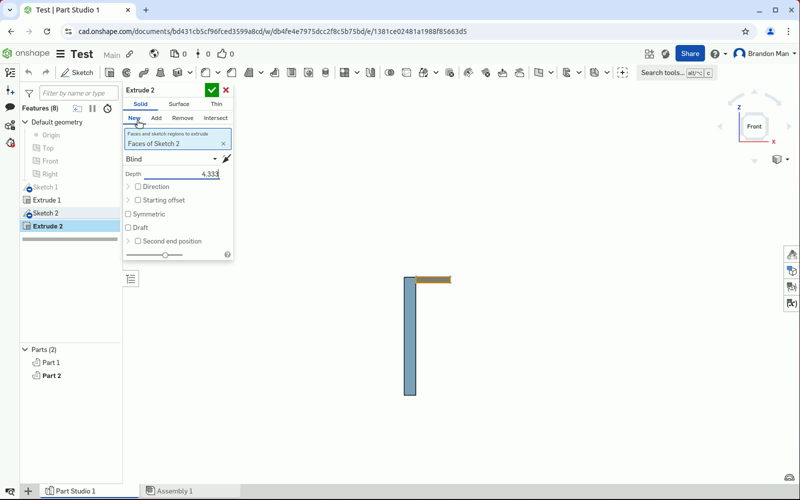
key(enter)
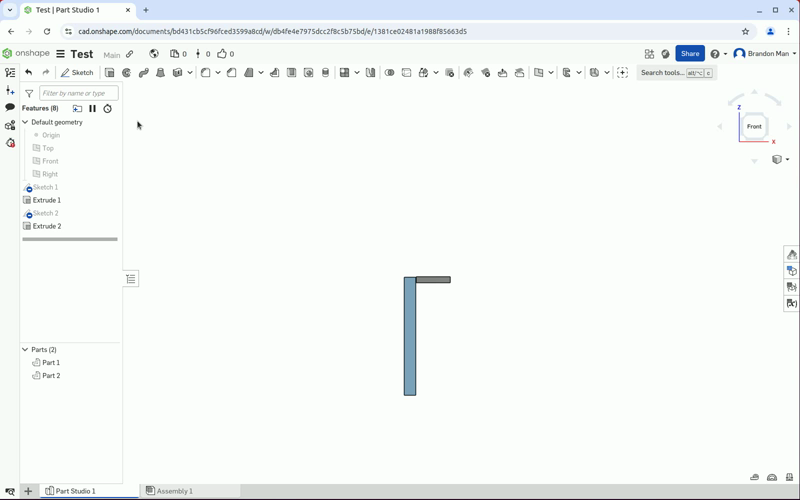
key(shift+h)
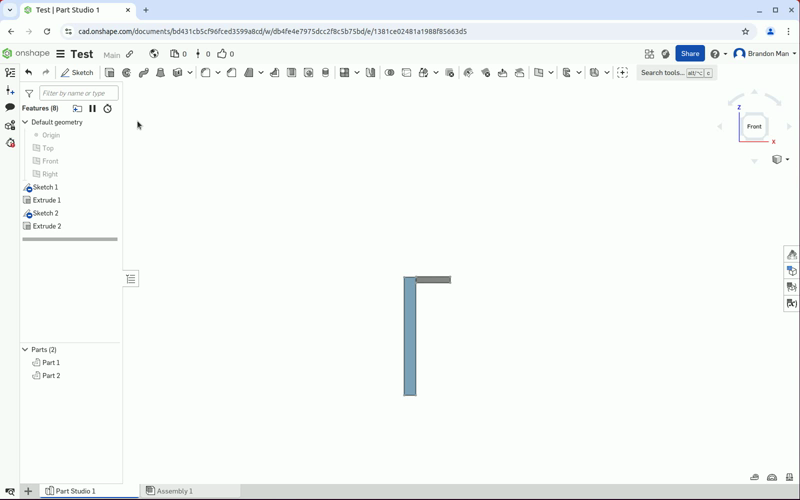
key(shift+h)
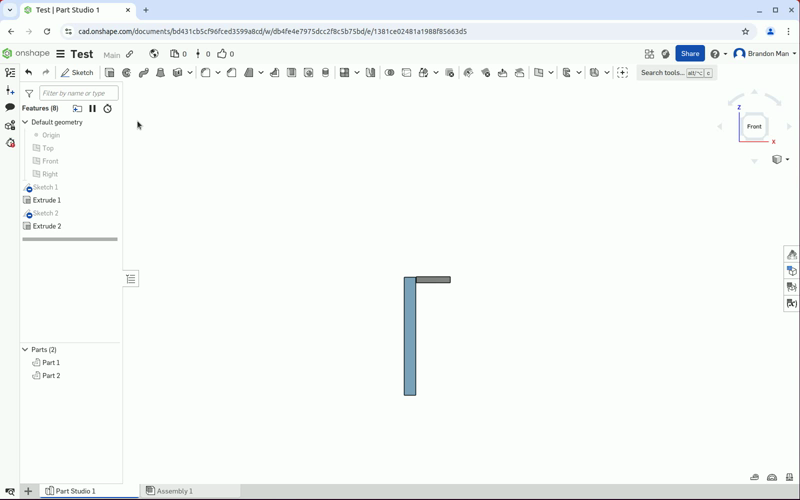
mouse_move(73, 189)
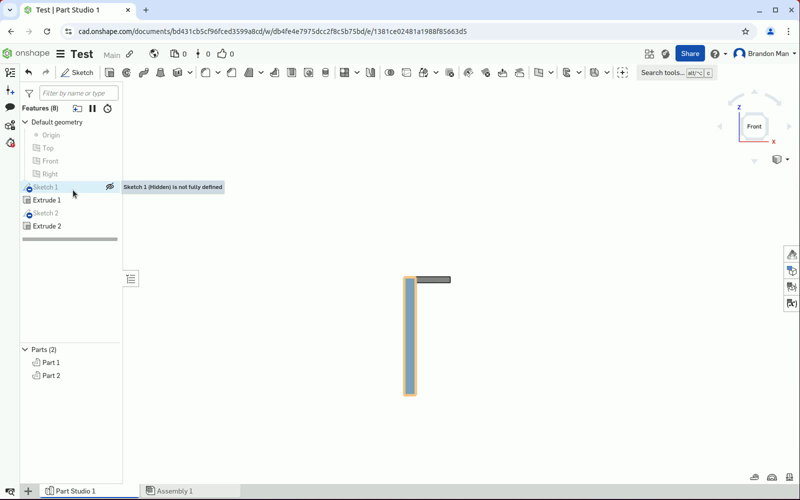
click(73, 189)
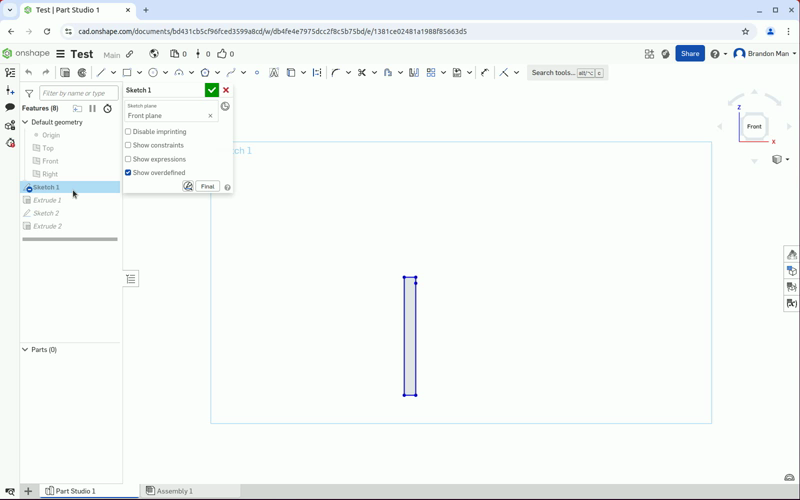
mouse_move(229, 92)
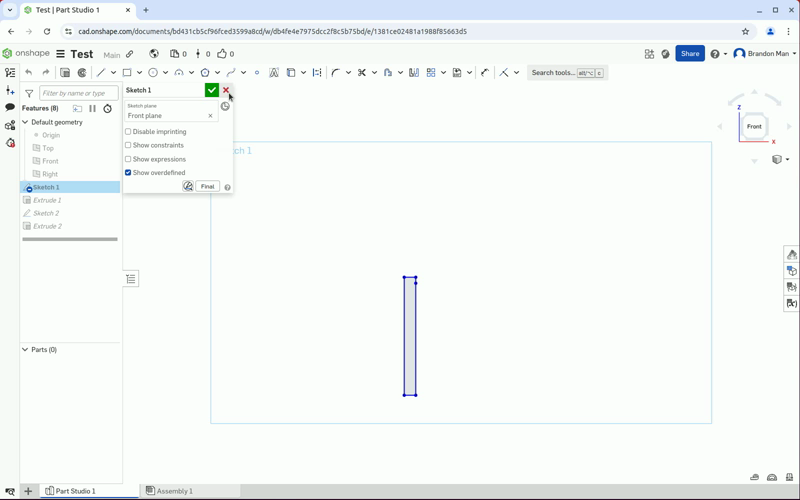
click(229, 92)
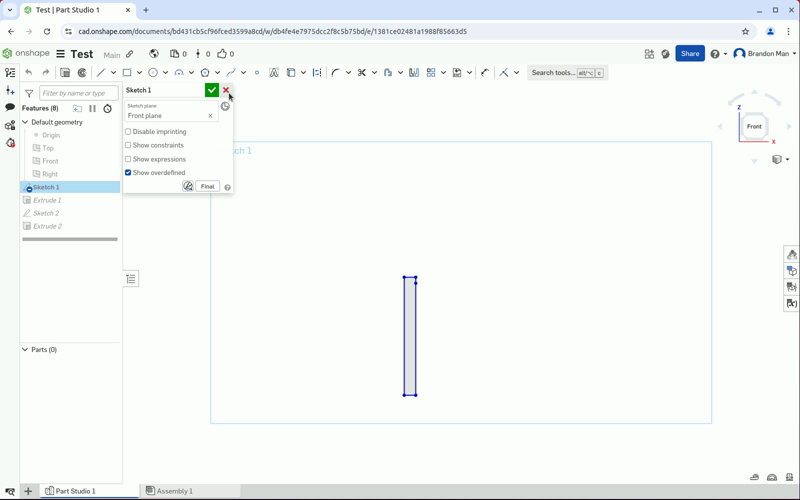
key(shift+s)
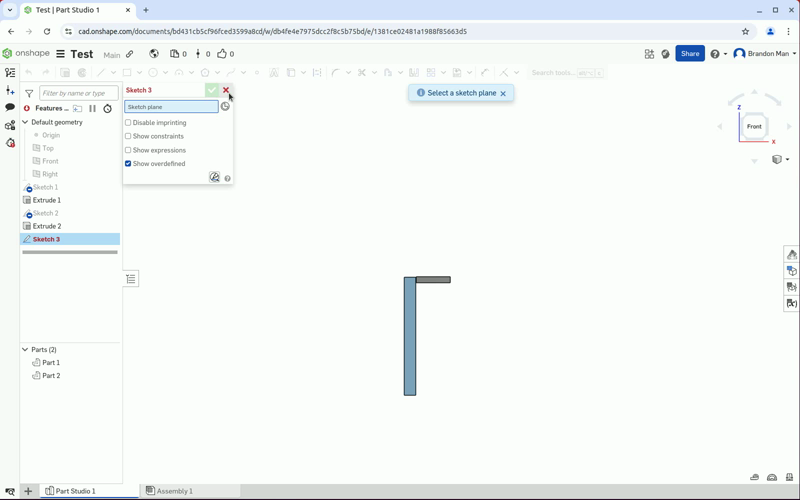
mouse_move(73, 163)
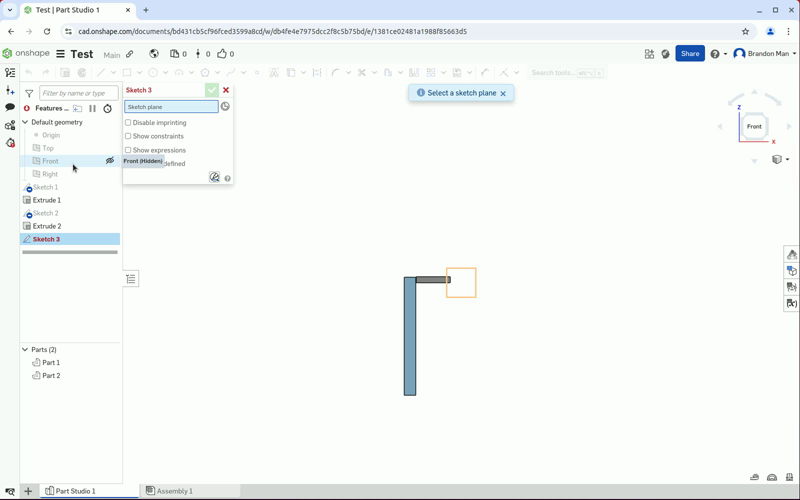
click(73, 163)
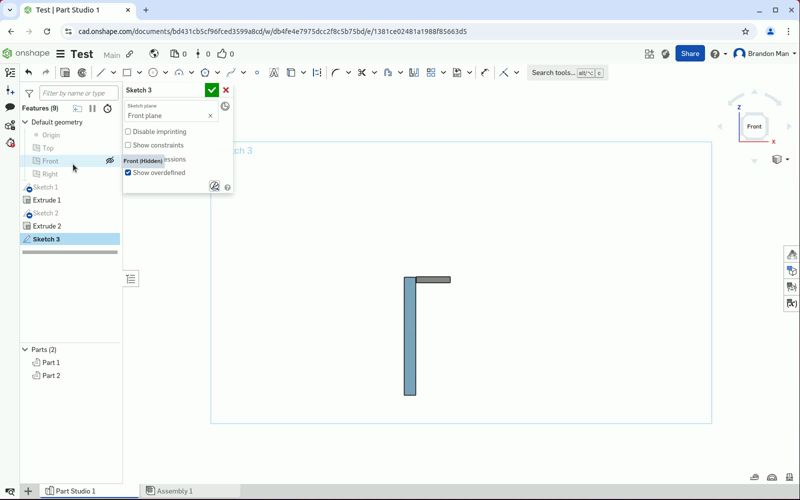
mouse_move(73, 352)
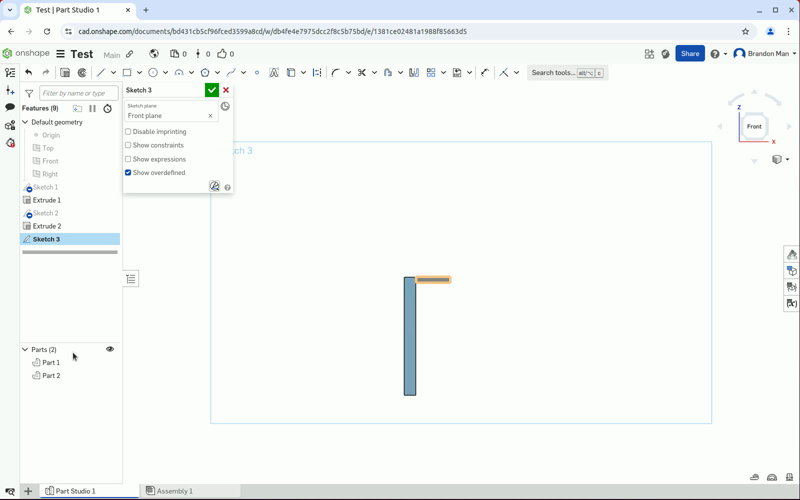
key(y)
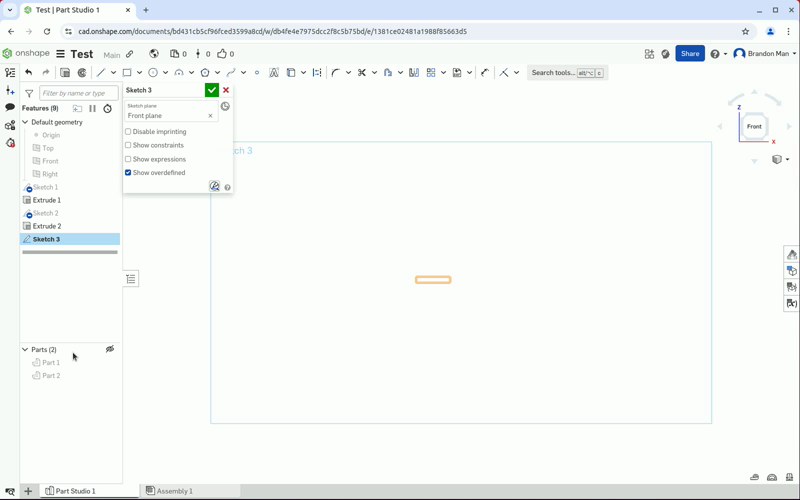
key(l)
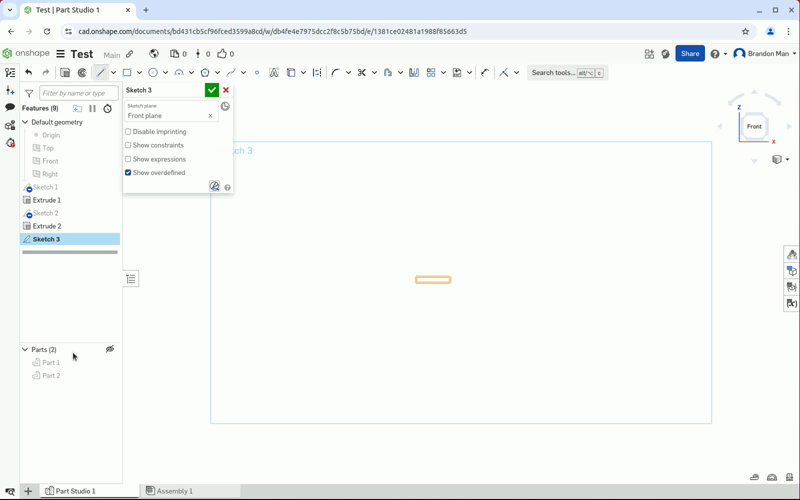
key_down(shift)
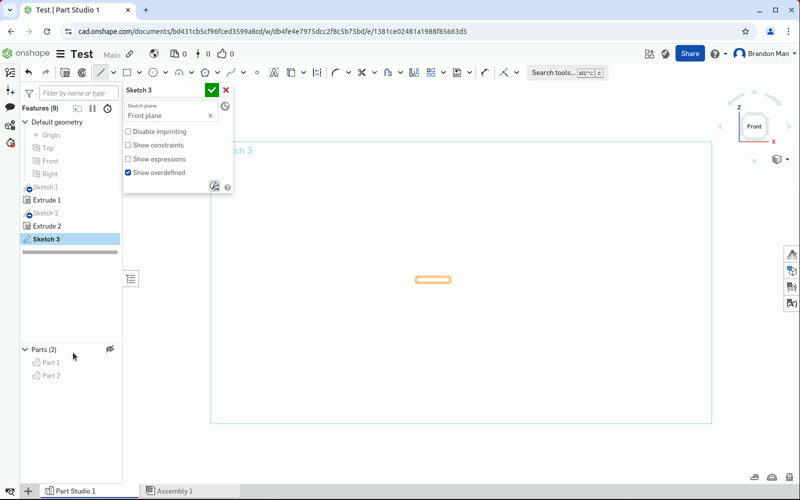
mouse_move(449, 395)
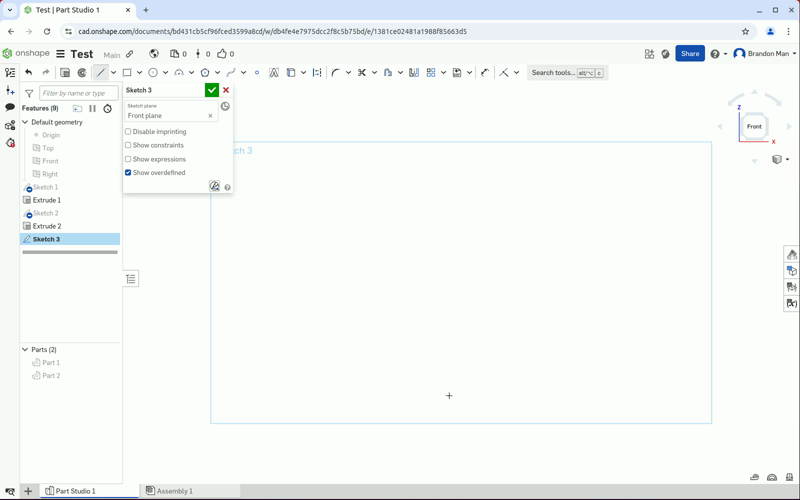
click(449, 395)
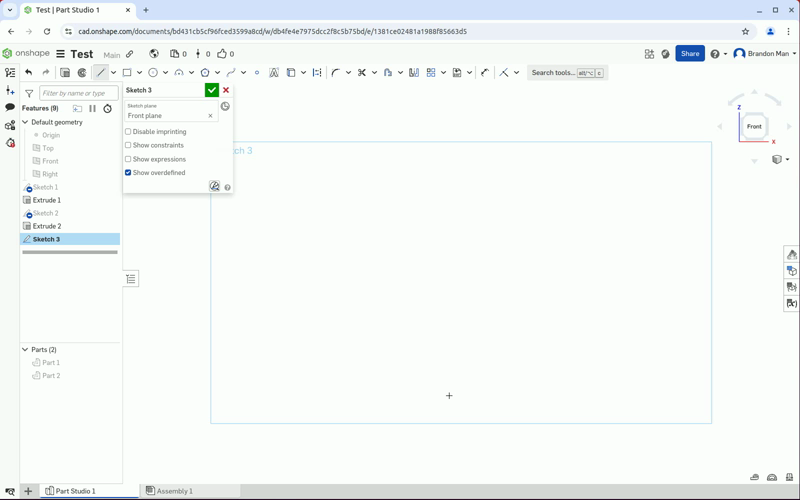
key_up(shift)
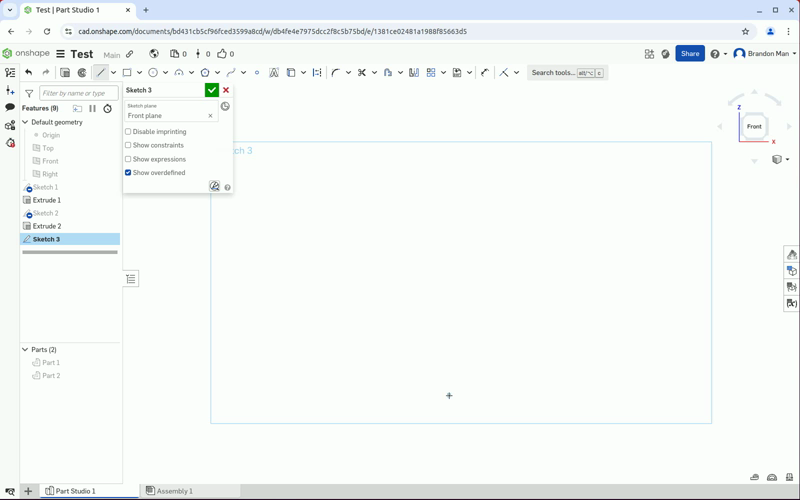
key_down(shift)
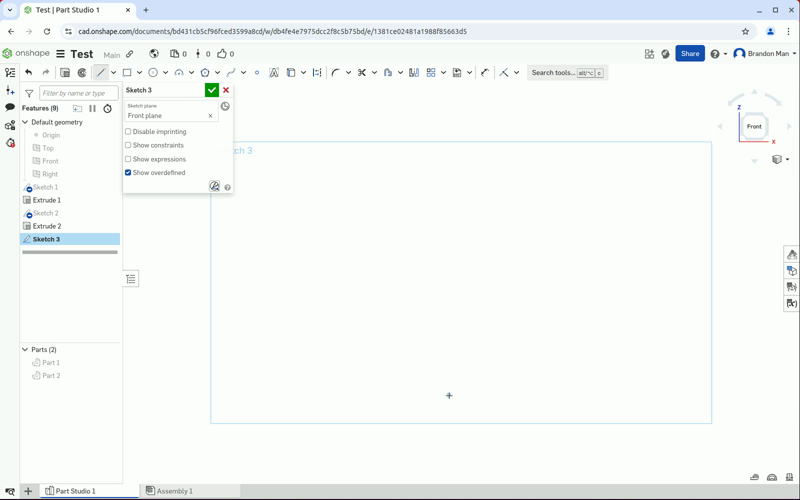
mouse_move(479, 395)
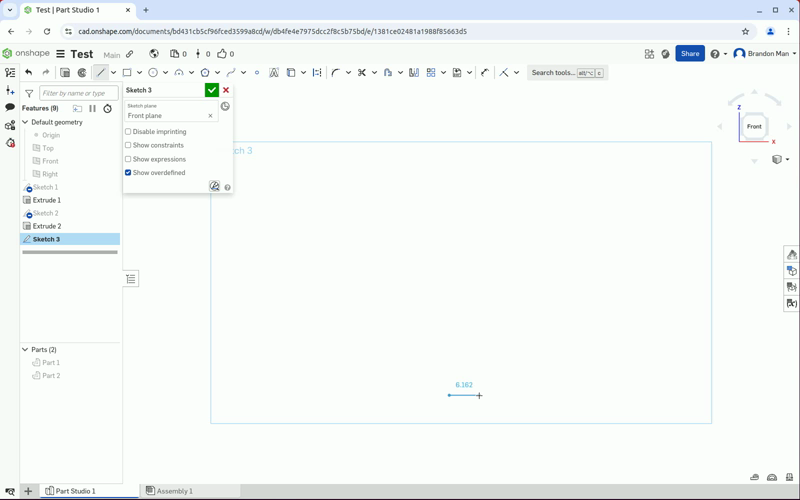
mouse_move(460, 395)
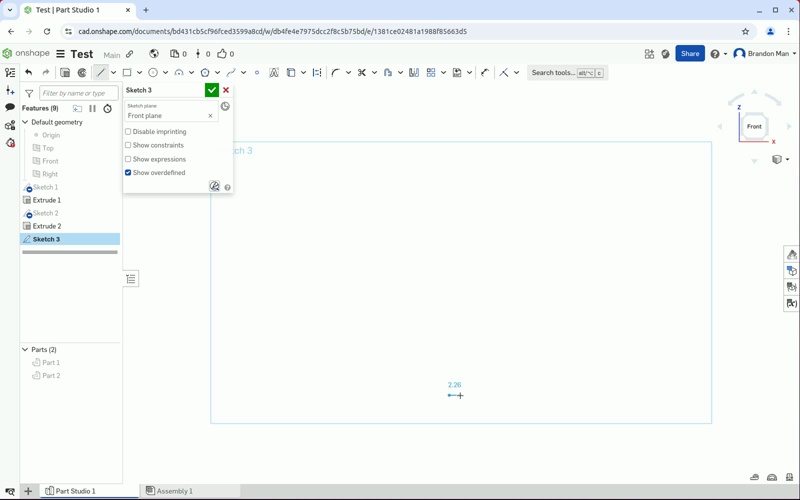
click(460, 395)
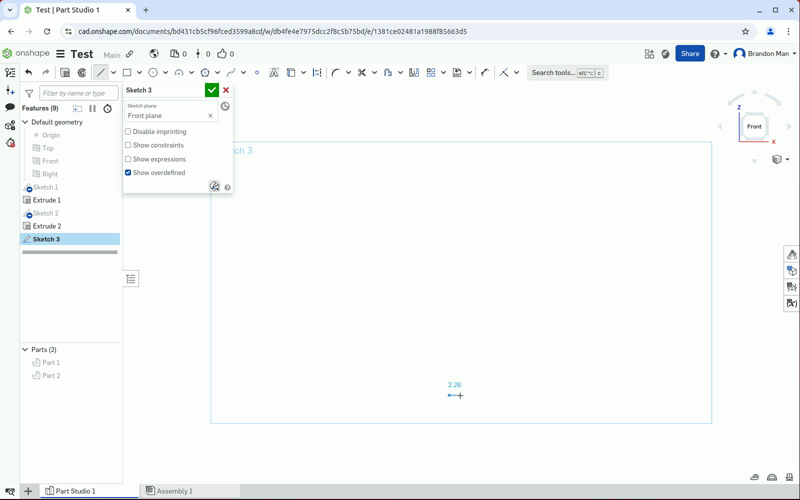
key_up(shift)
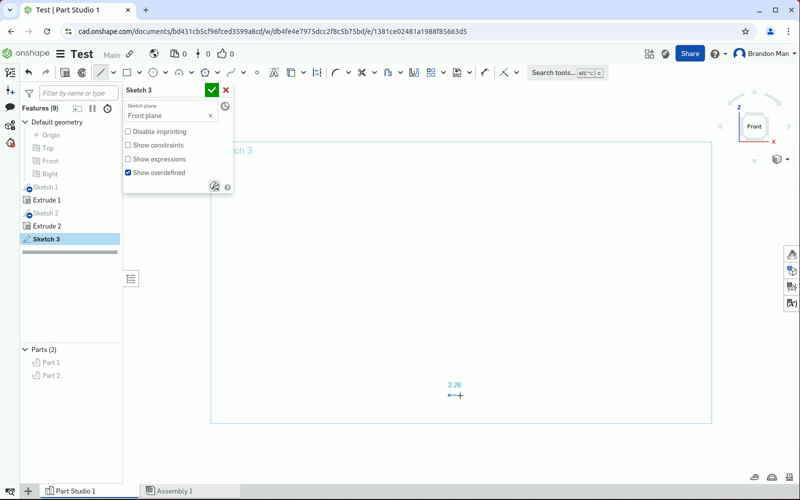
key_down(shift)
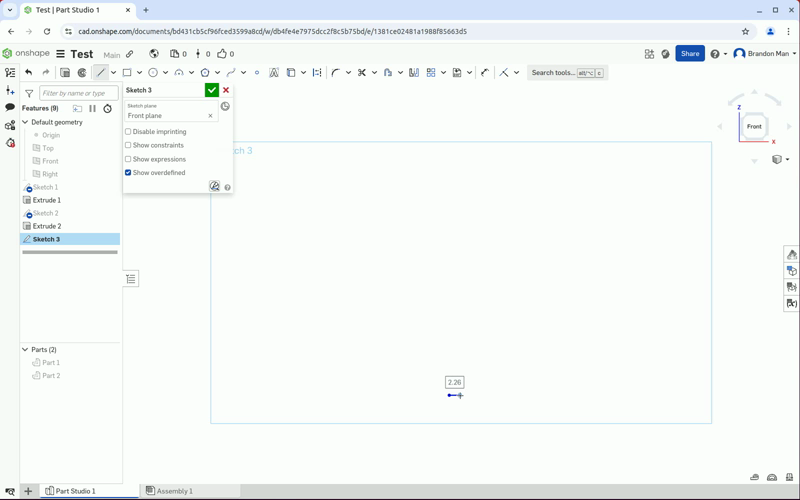
mouse_move(460, 277)
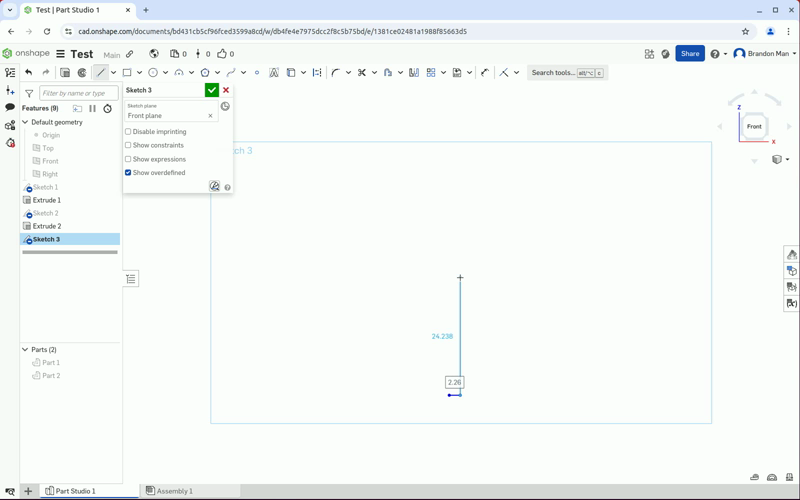
click(460, 277)
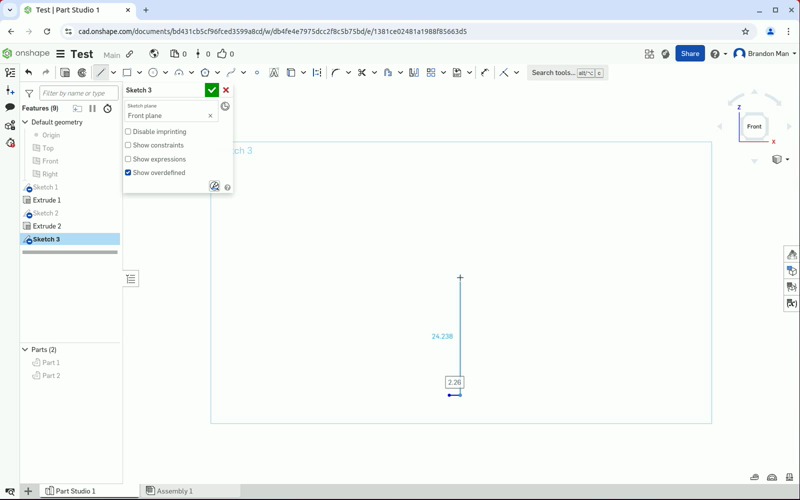
key_up(shift)
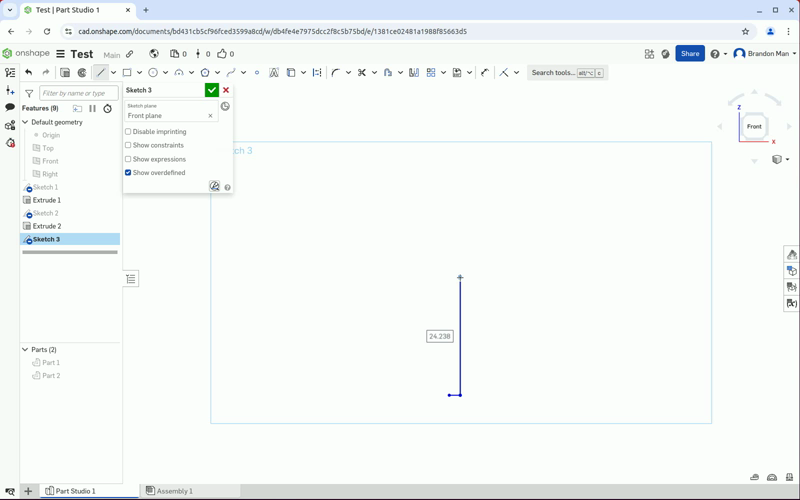
key_down(shift)
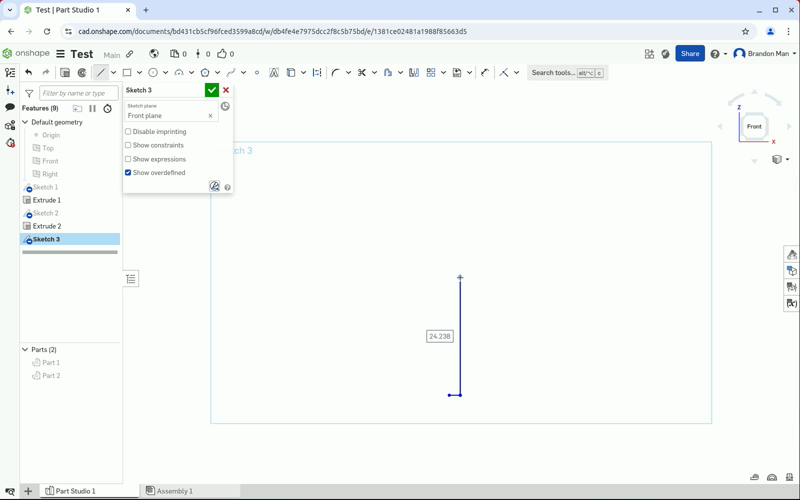
mouse_move(490, 277)
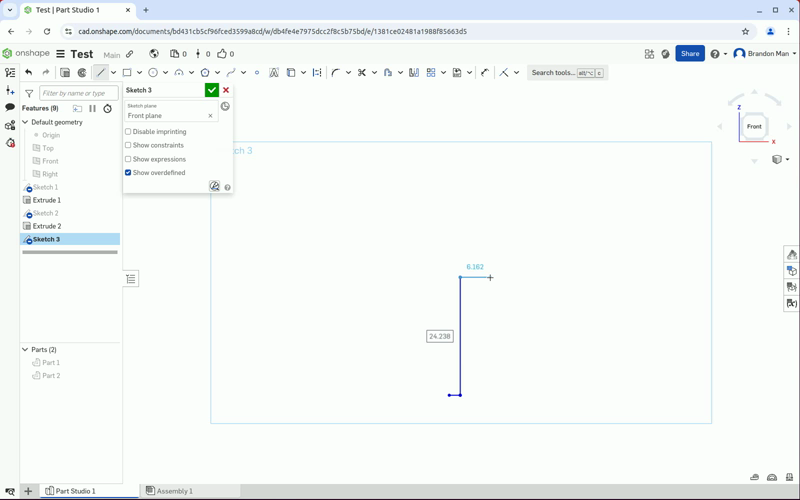
mouse_move(449, 277)
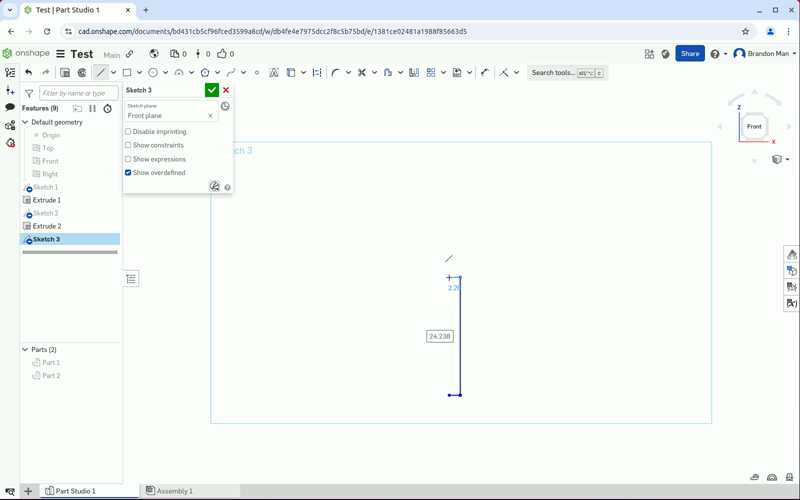
click(449, 277)
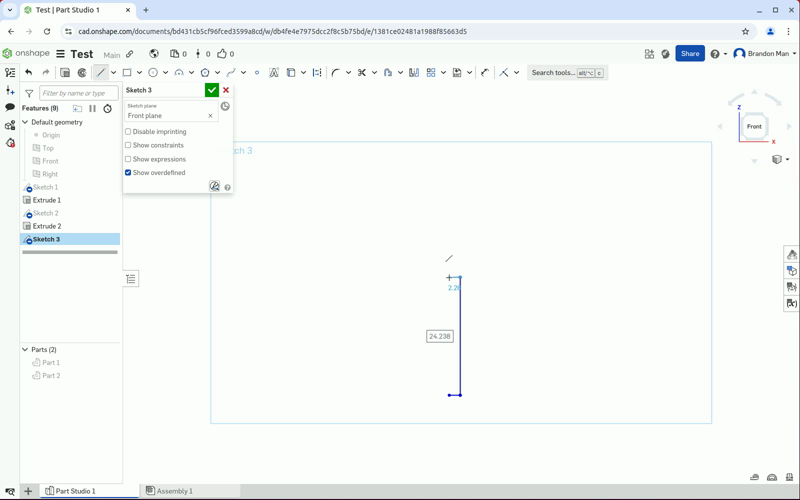
key_up(shift)
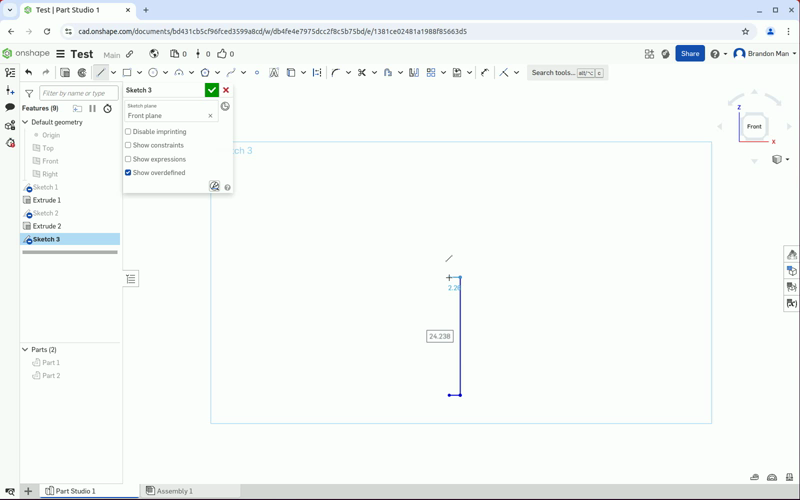
key_down(shift)
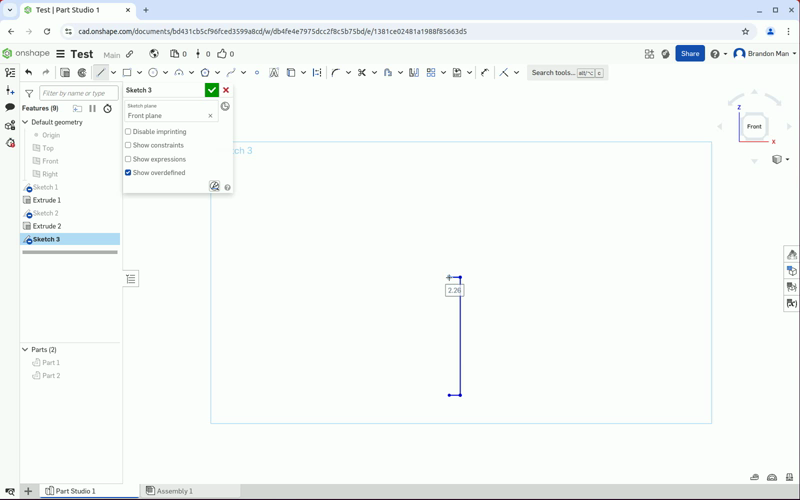
mouse_move(479, 277)
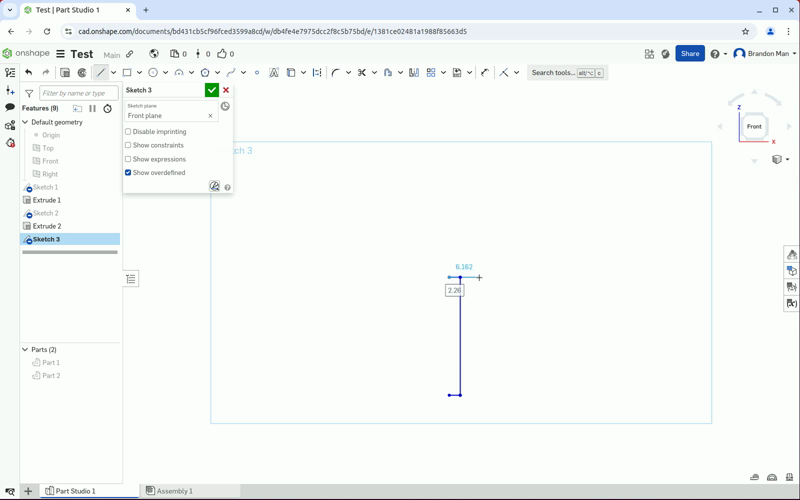
mouse_move(449, 283)
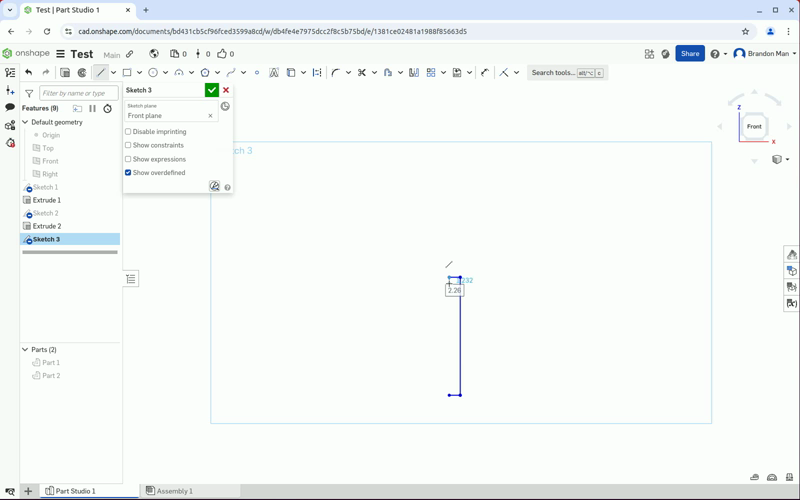
scroll(6)
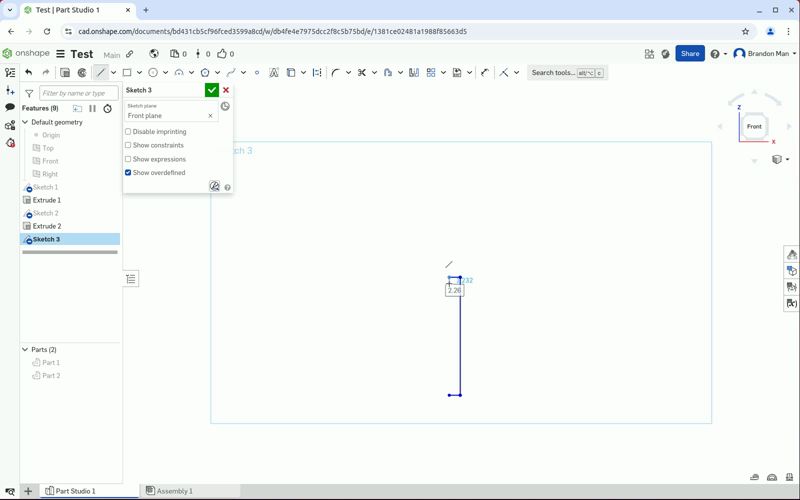
scroll(6)
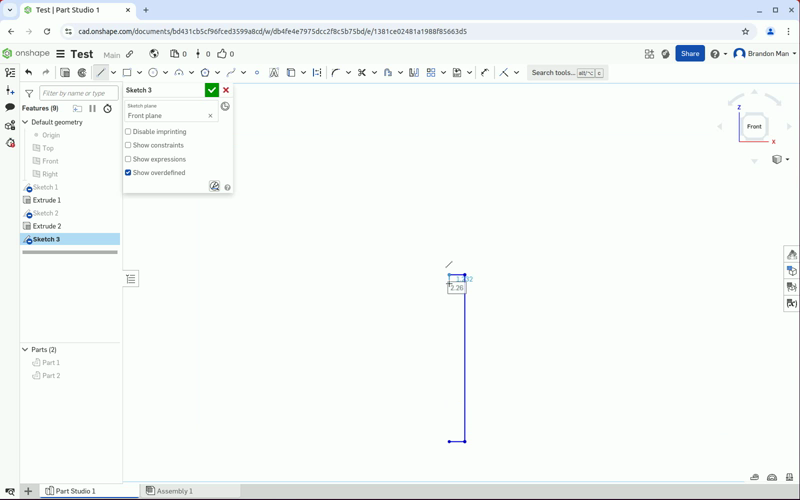
scroll(6)
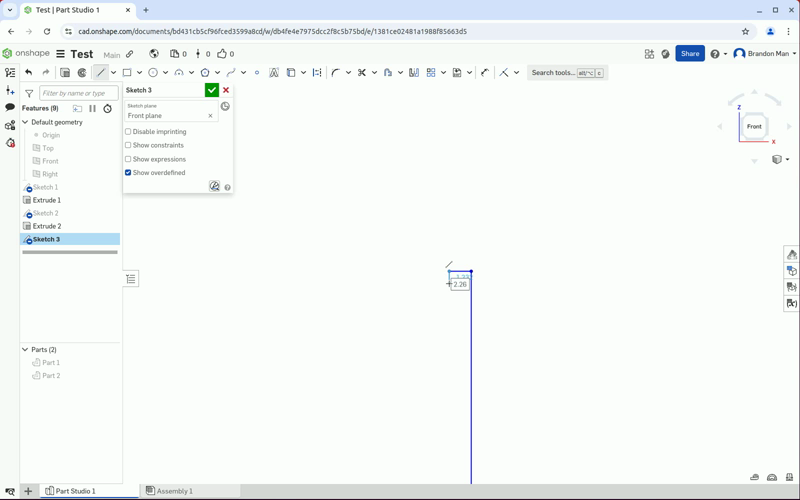
scroll(6)
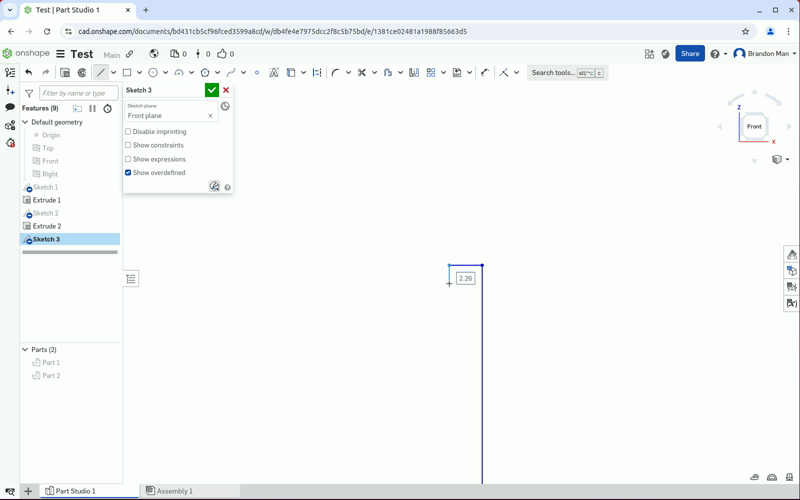
scroll(6)
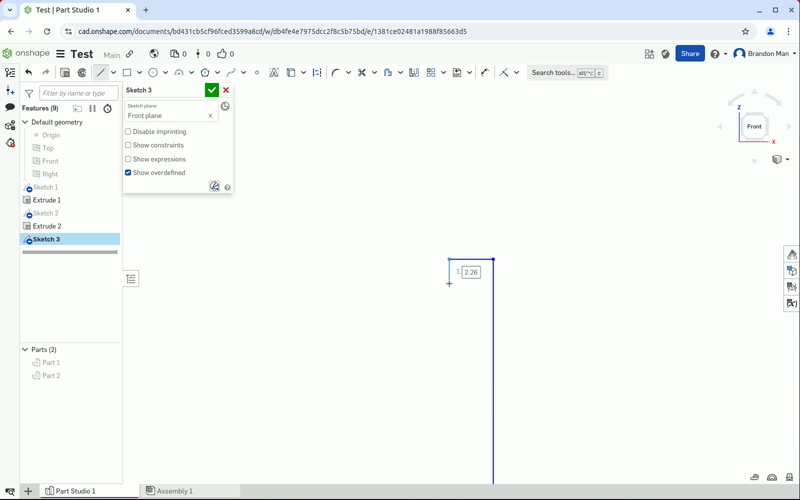
scroll(6)
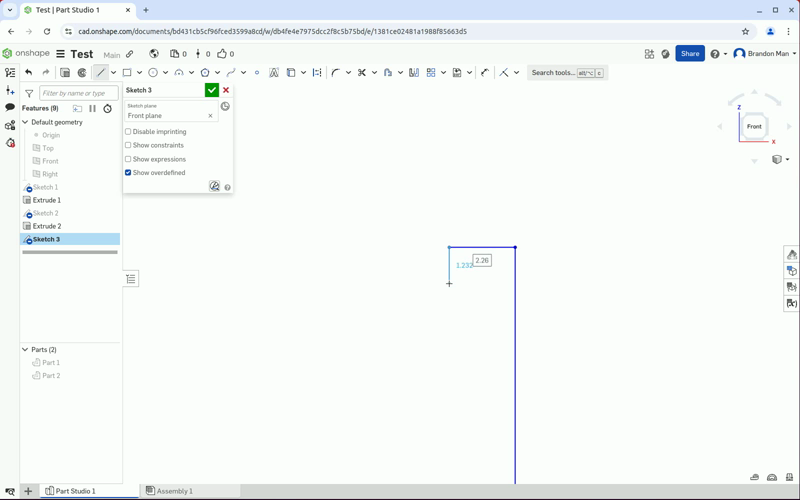
scroll(6)
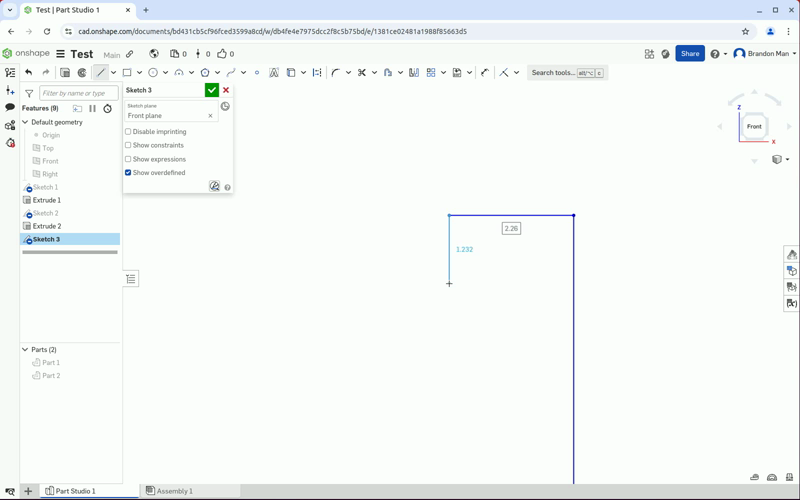
click(449, 283)
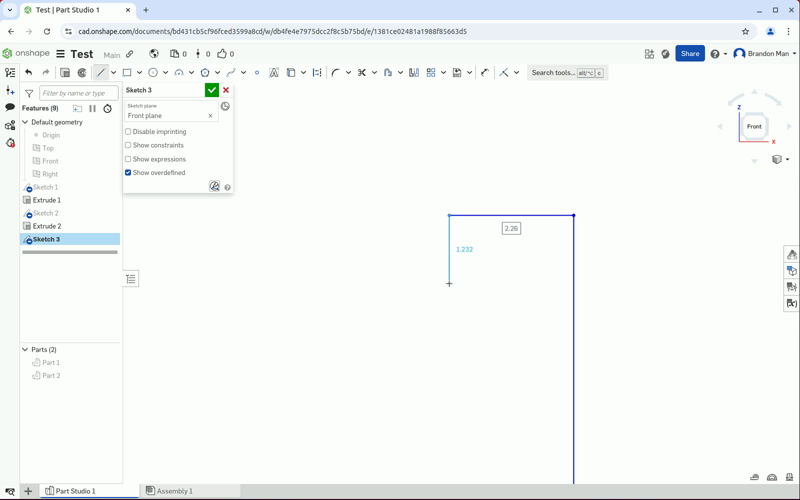
scroll(-6)
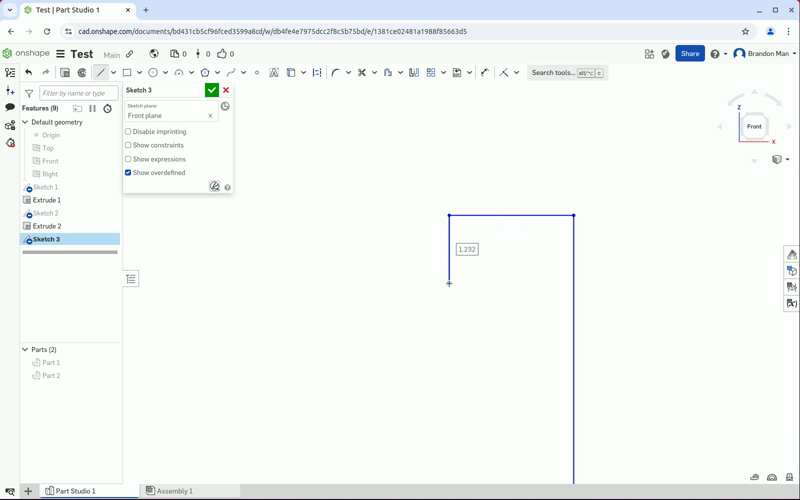
scroll(-6)
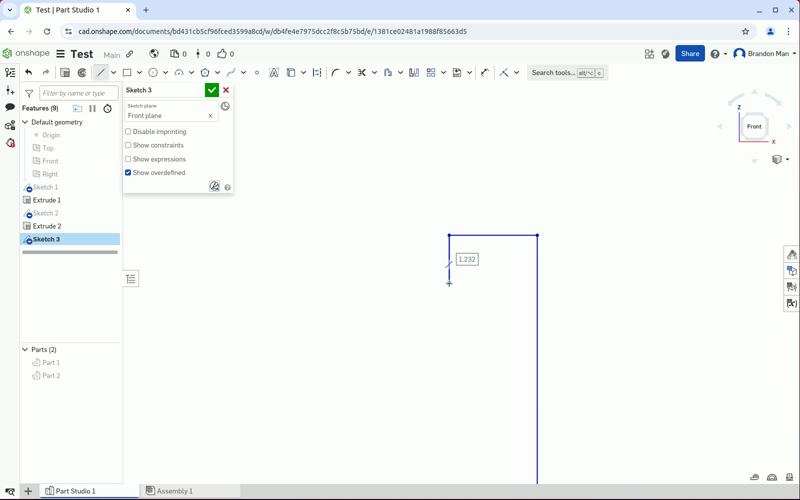
scroll(-6)
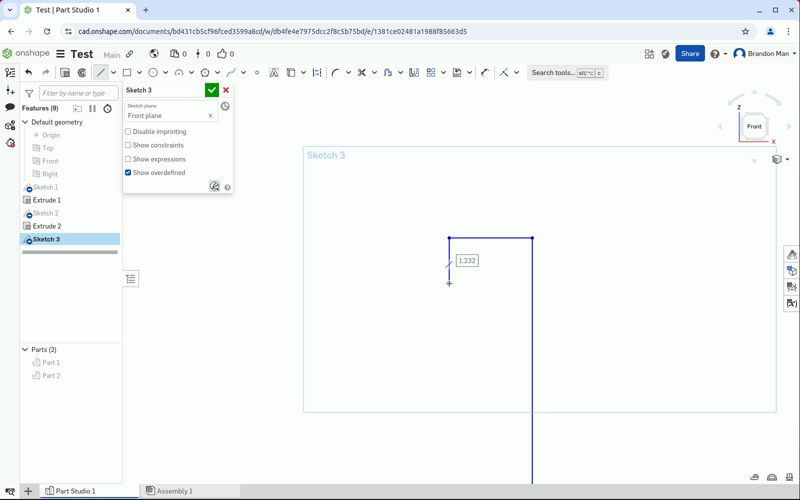
scroll(-6)
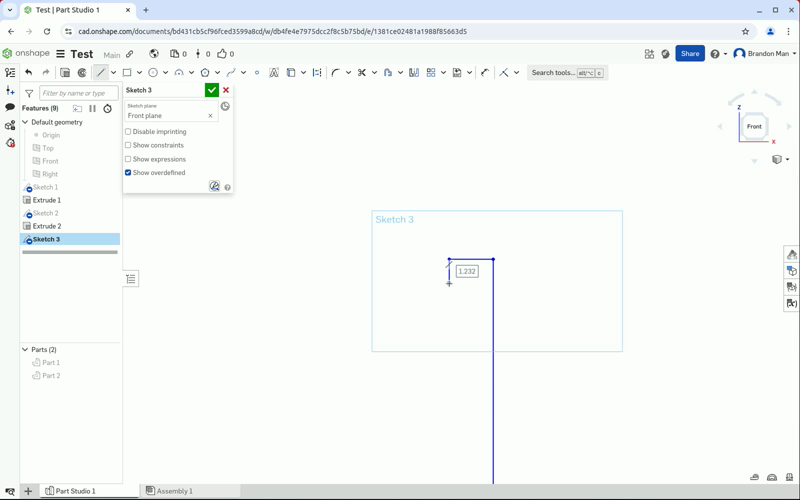
scroll(-6)
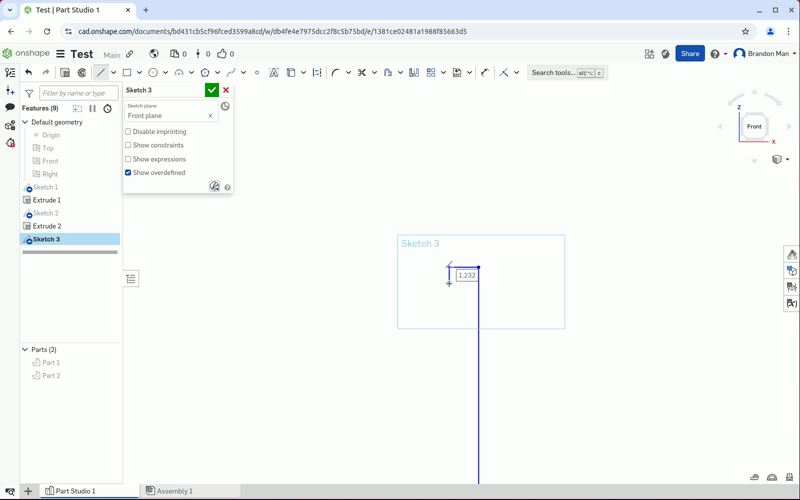
scroll(-6)
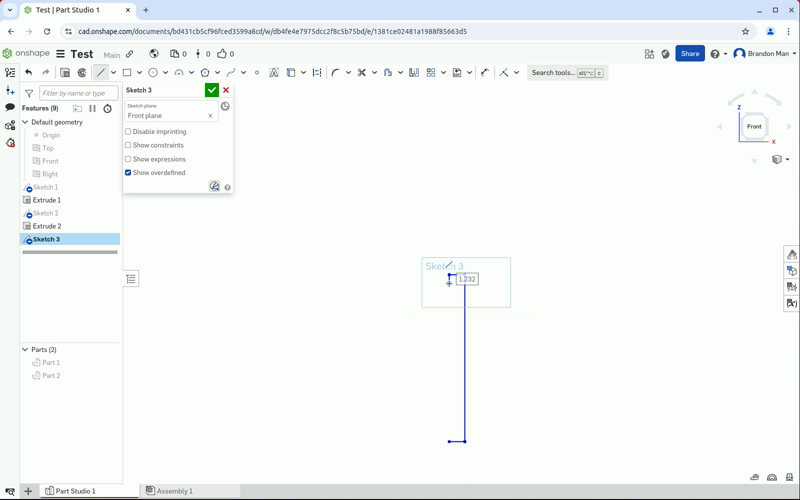
scroll(-6)
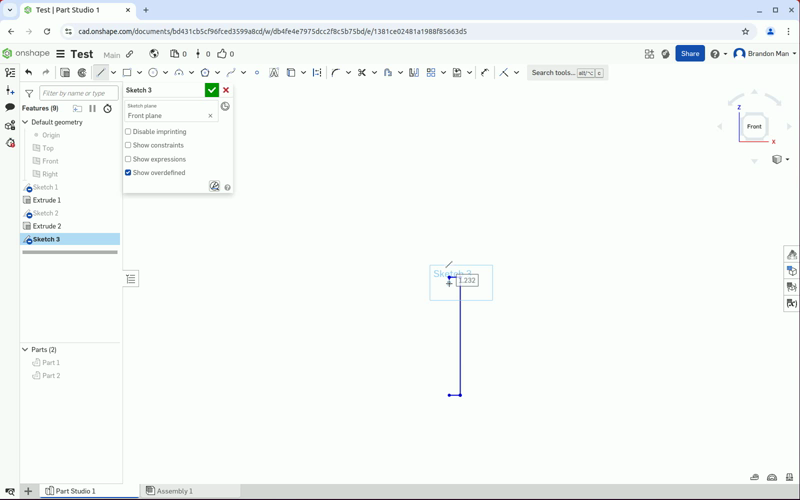
key_up(shift)
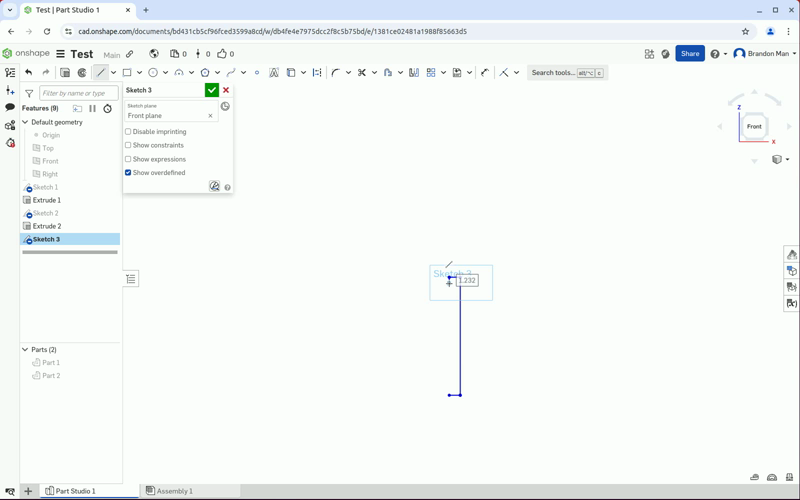
key_down(shift)
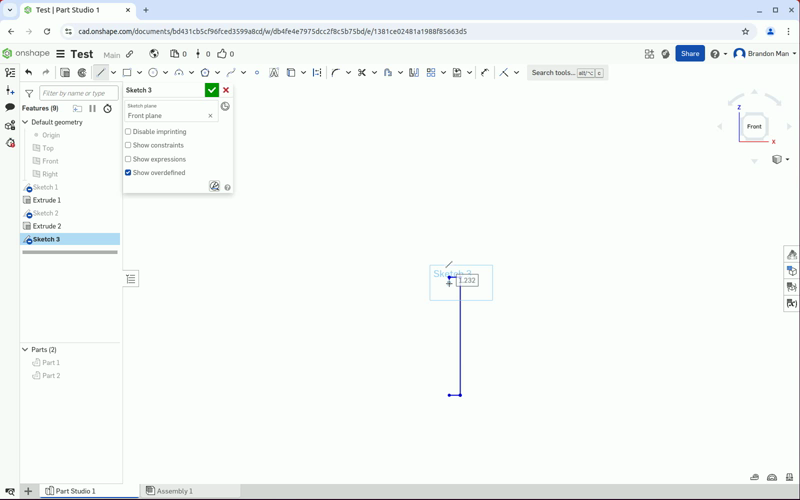
mouse_move(449, 395)
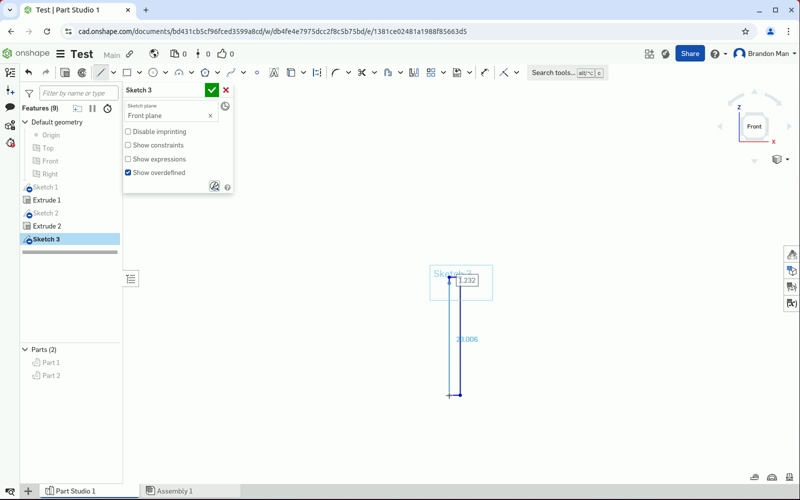
key_up(shift)
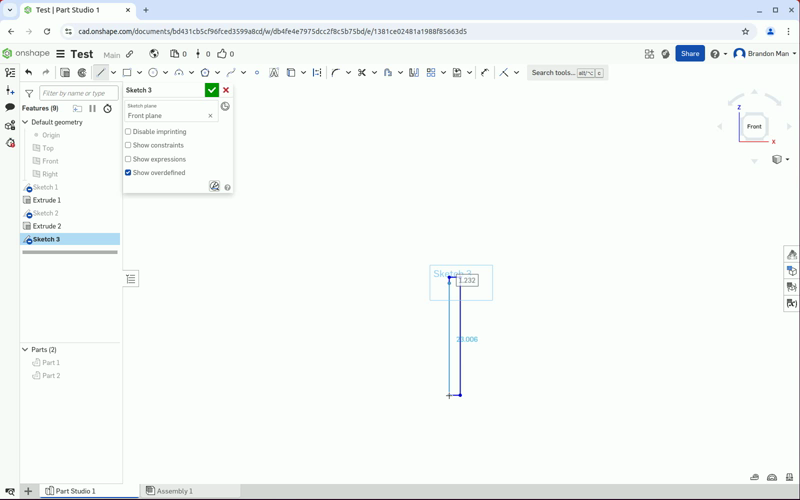
click(449, 395)
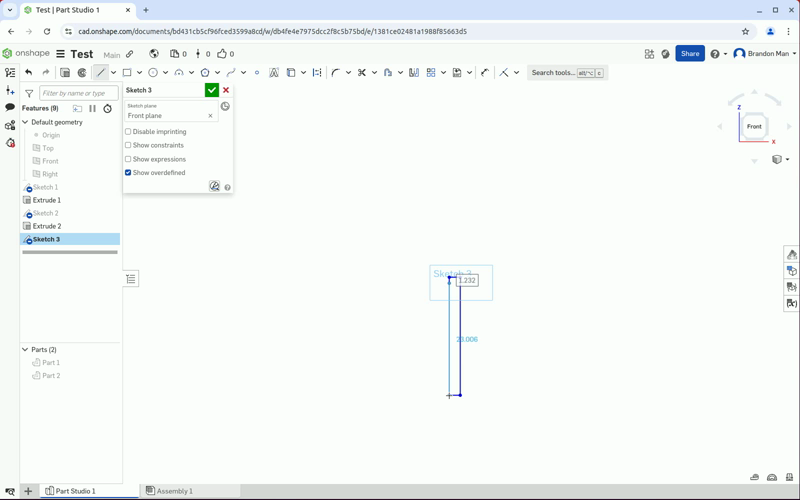
key(esc)
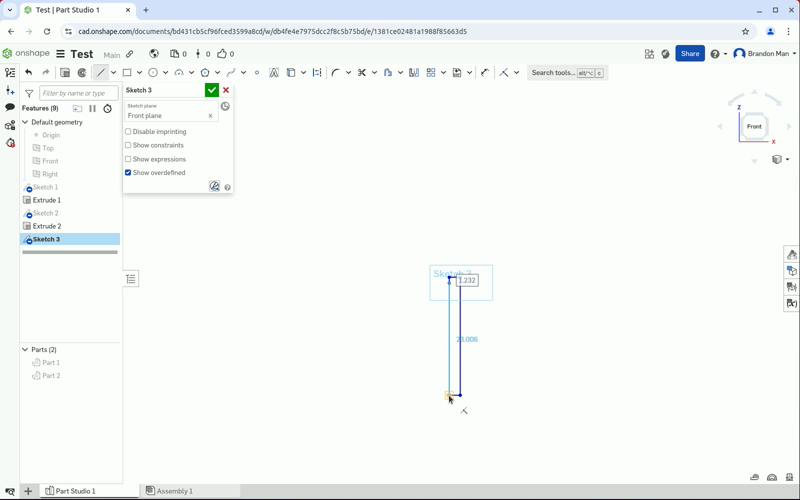
mouse_move(450, 326)
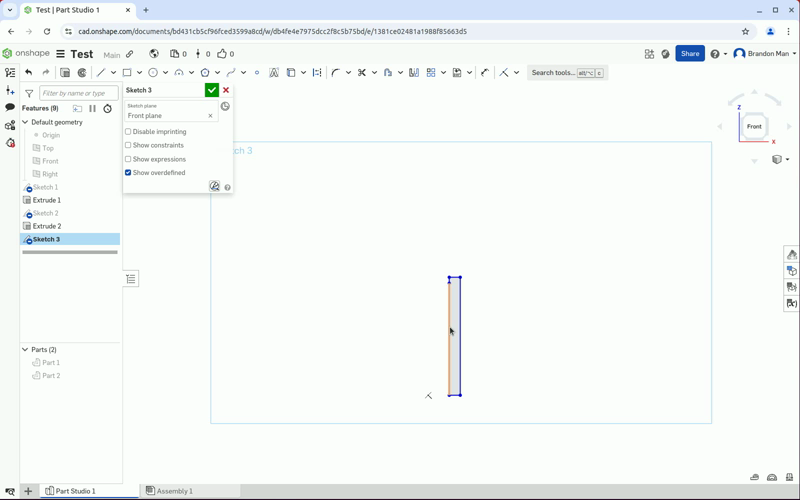
scroll(6)
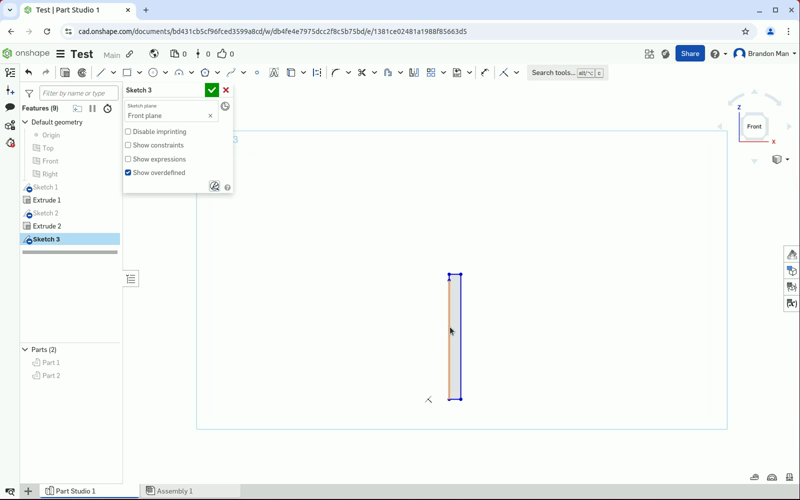
scroll(6)
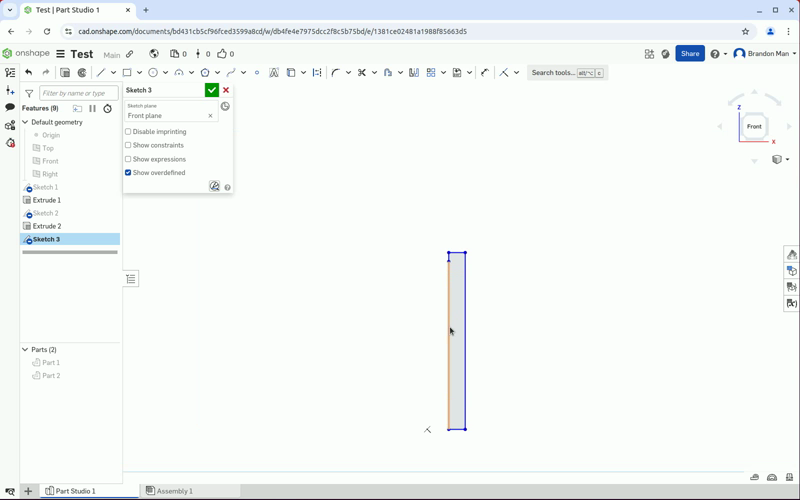
scroll(6)
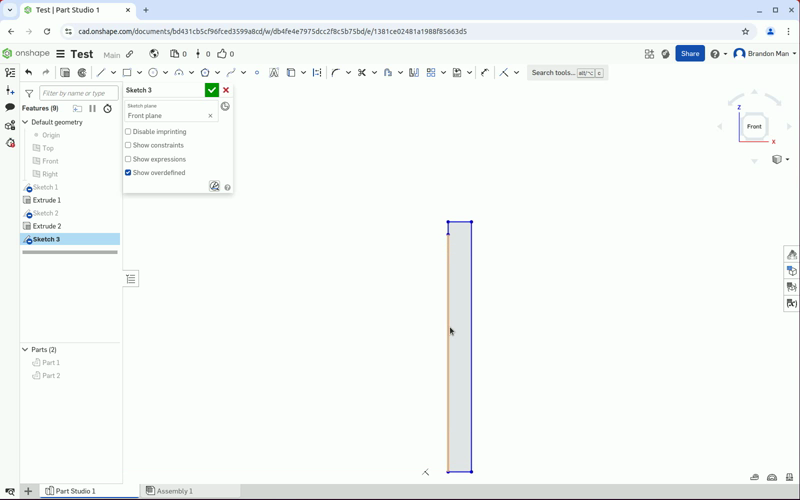
scroll(6)
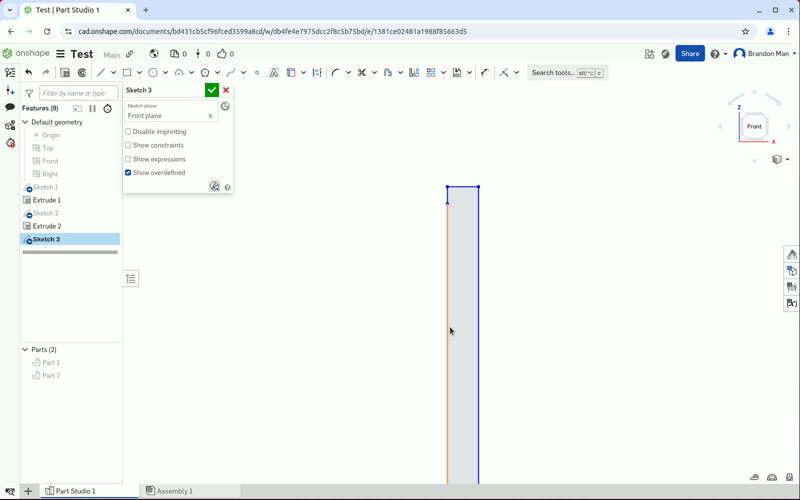
scroll(6)
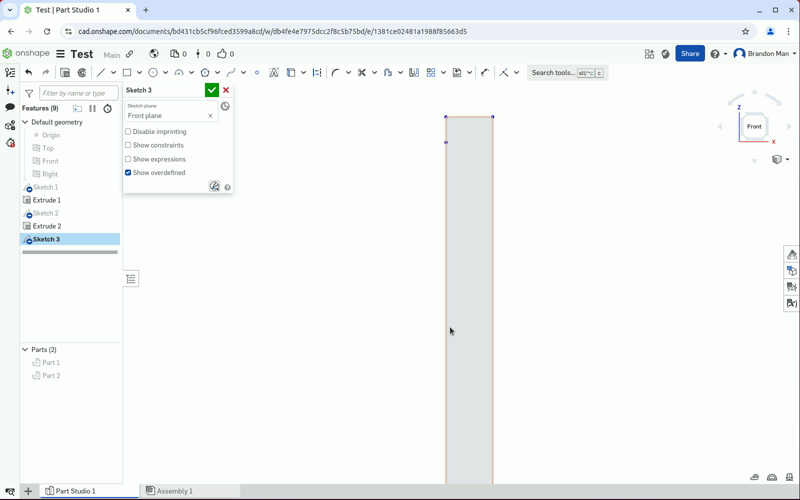
scroll(6)
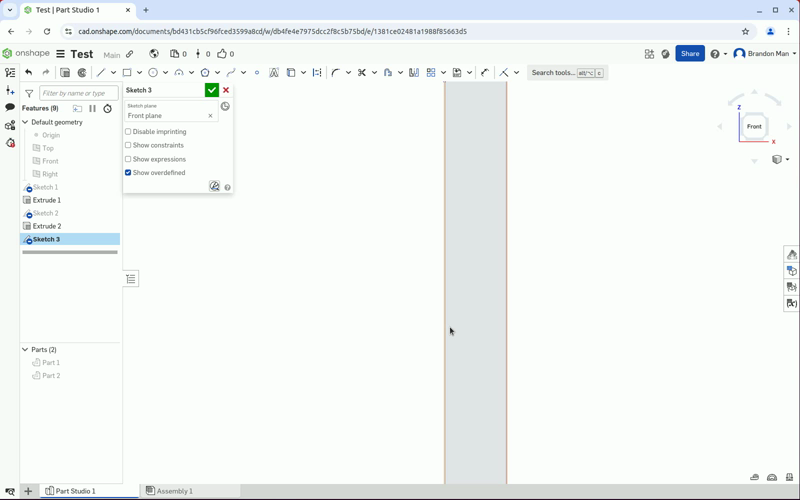
scroll(6)
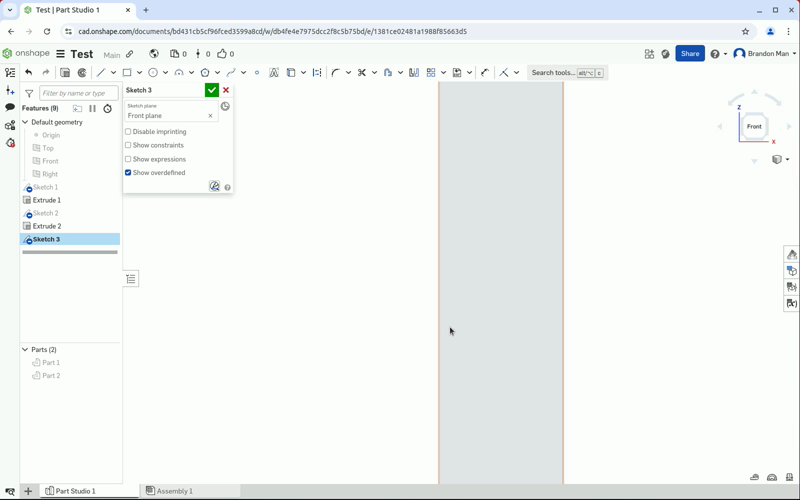
click(450, 326)
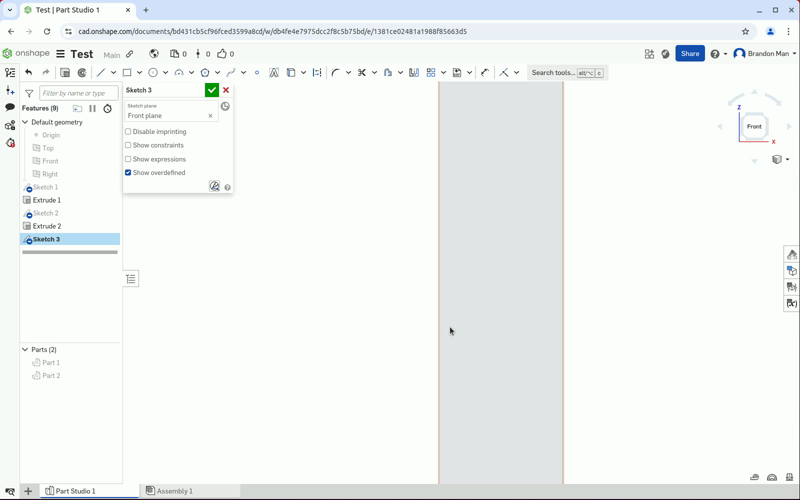
scroll(-6)
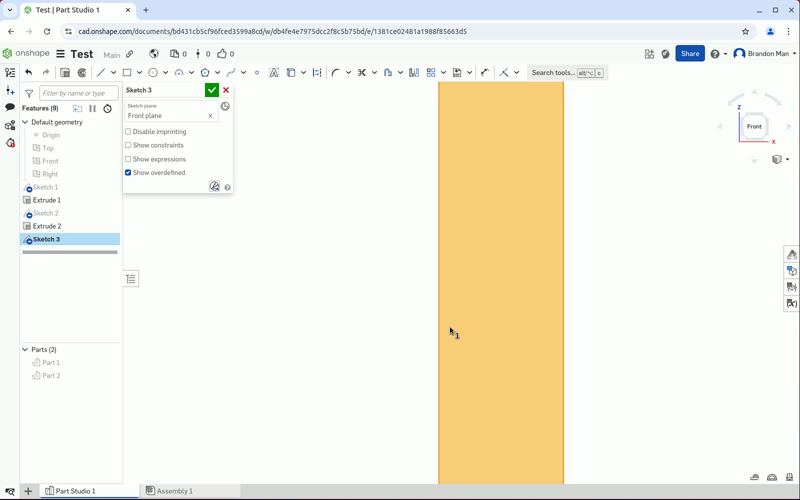
scroll(-6)
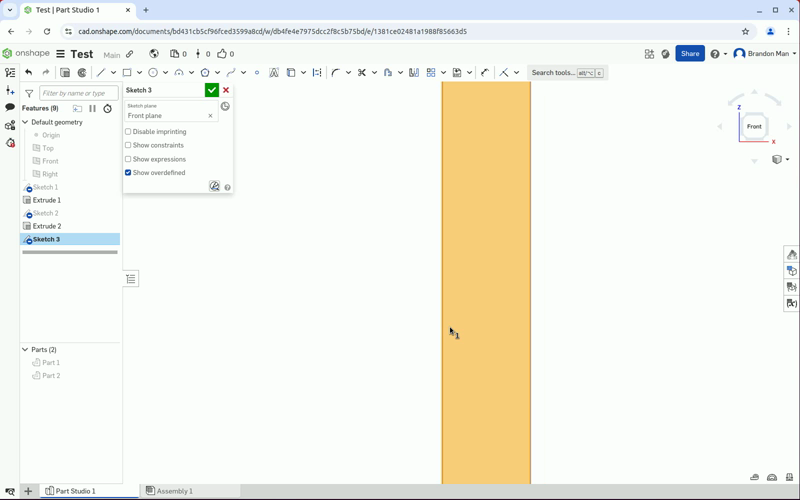
scroll(-6)
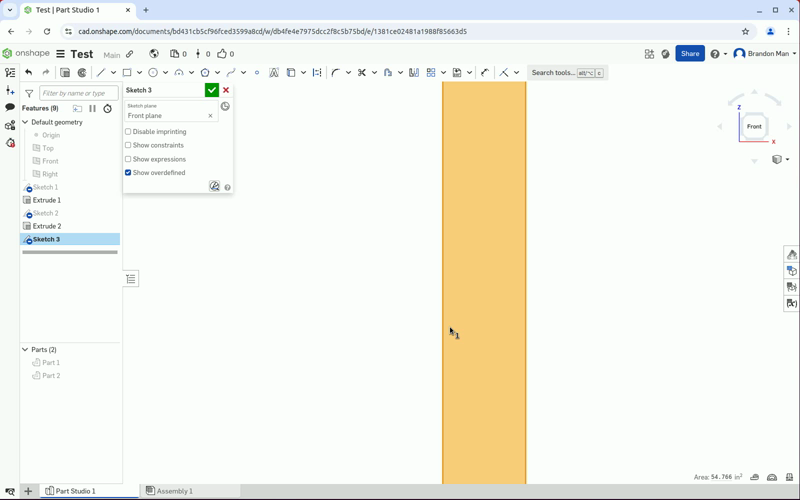
scroll(-6)
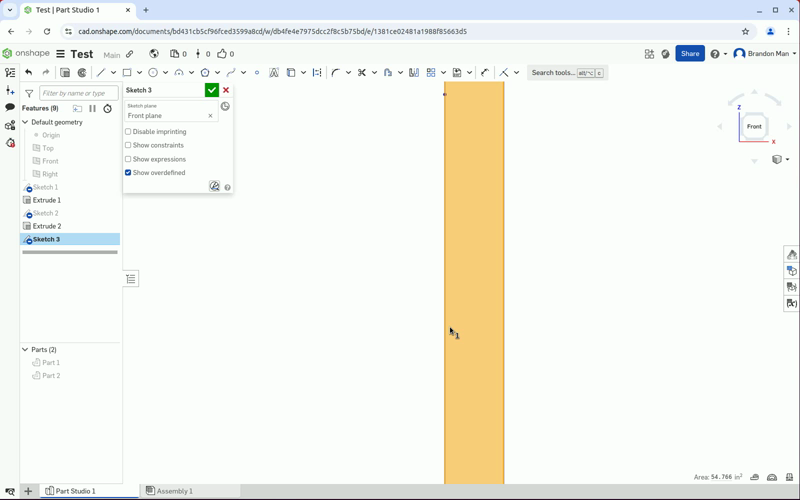
scroll(-6)
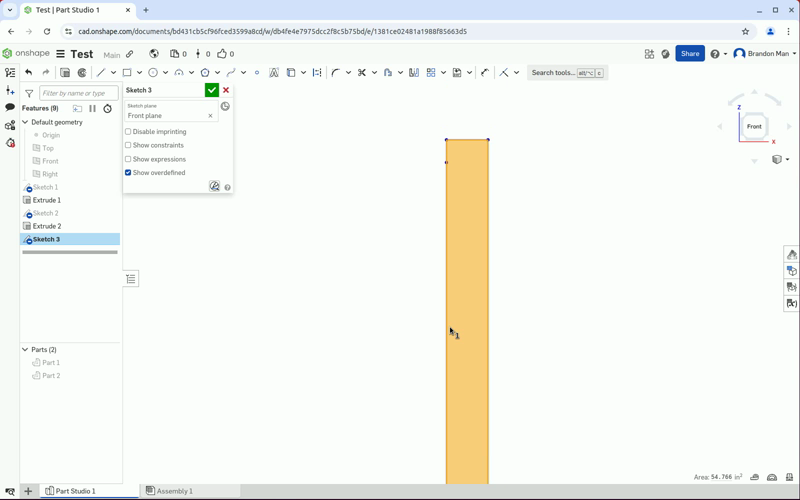
scroll(-6)
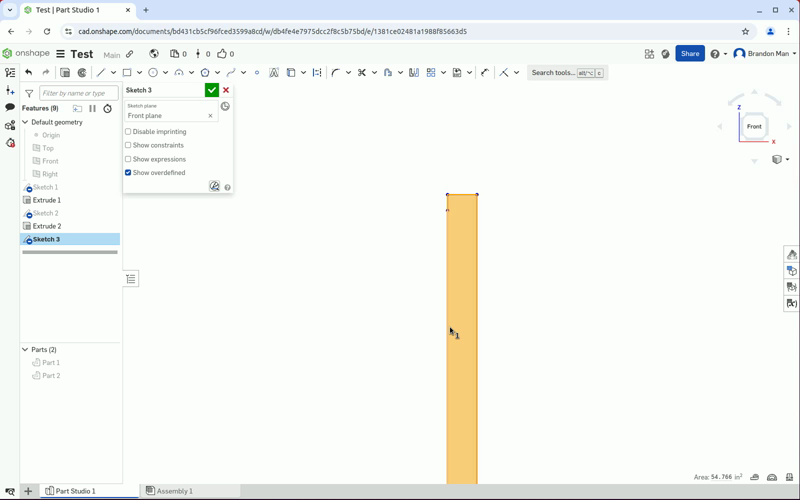
scroll(-6)
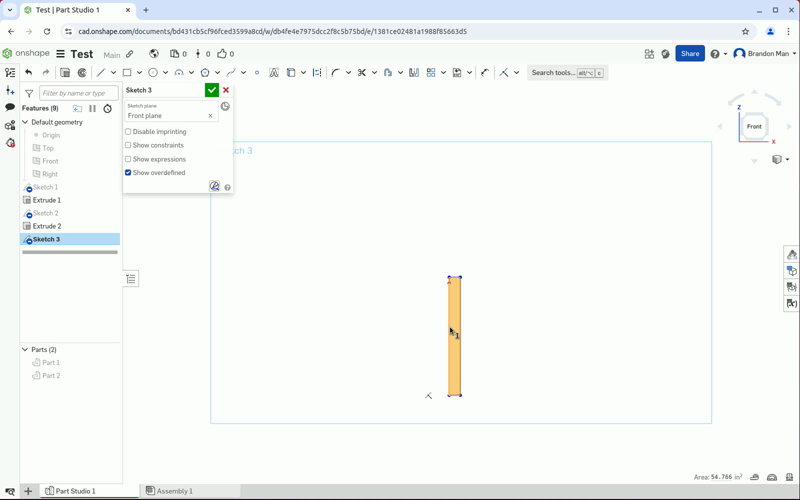
mouse_move(73, 352)
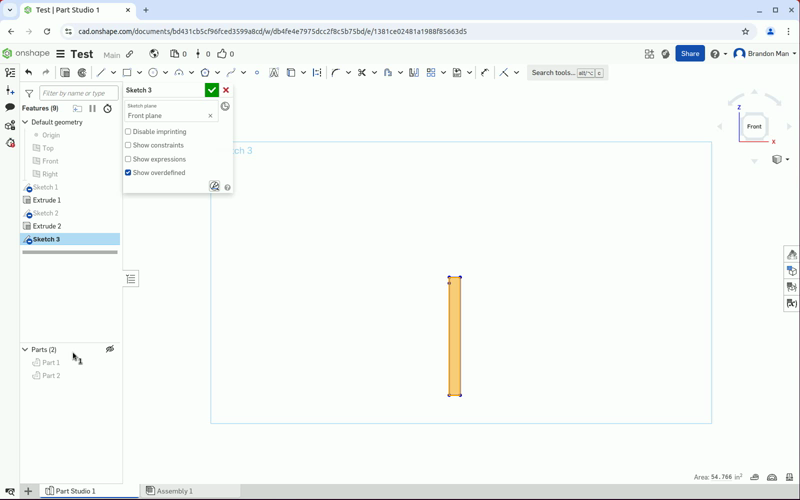
key(shift+y)
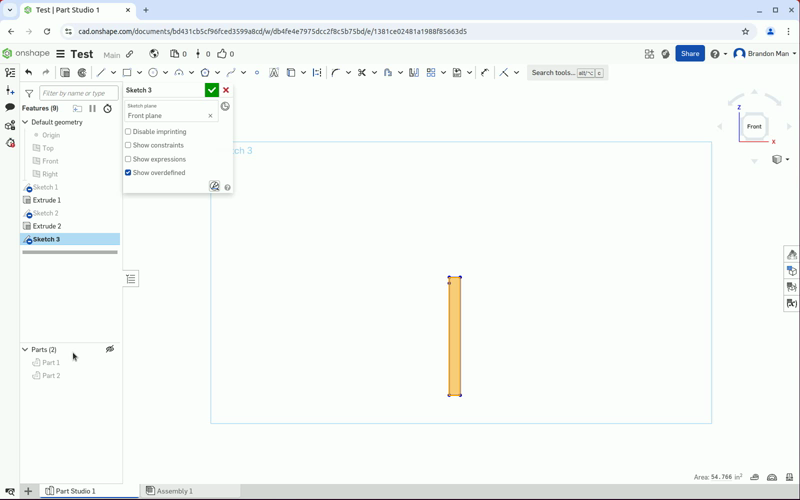
key(shift+e)
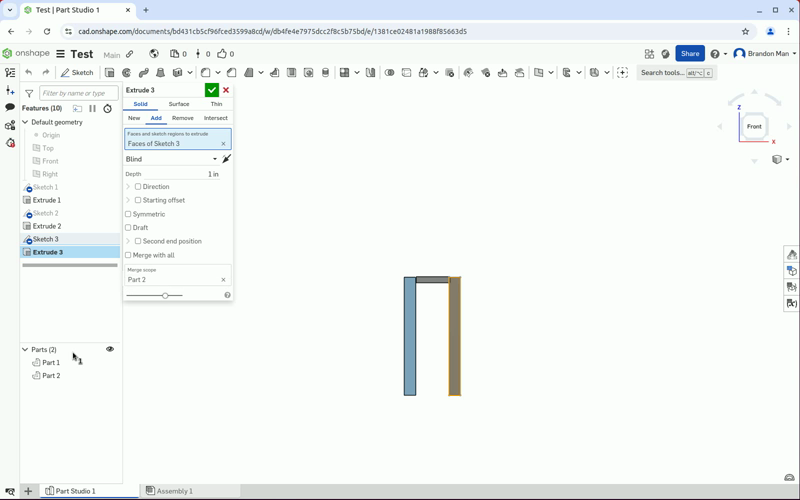
mouse_move(143, 106)
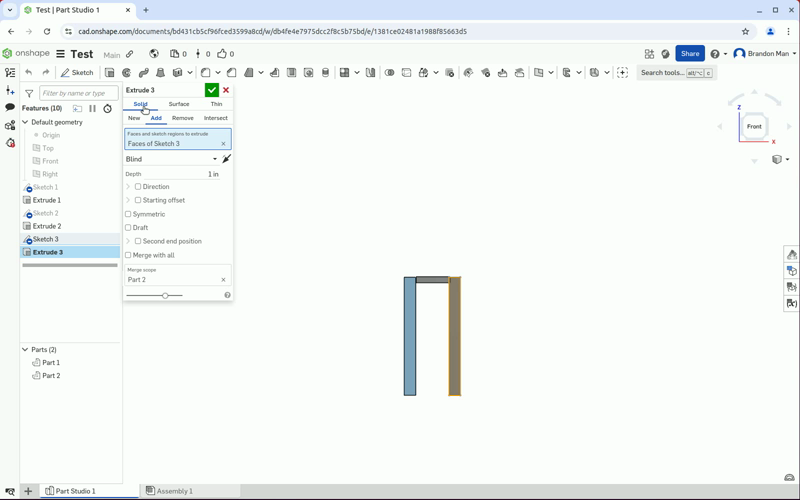
click(143, 106)
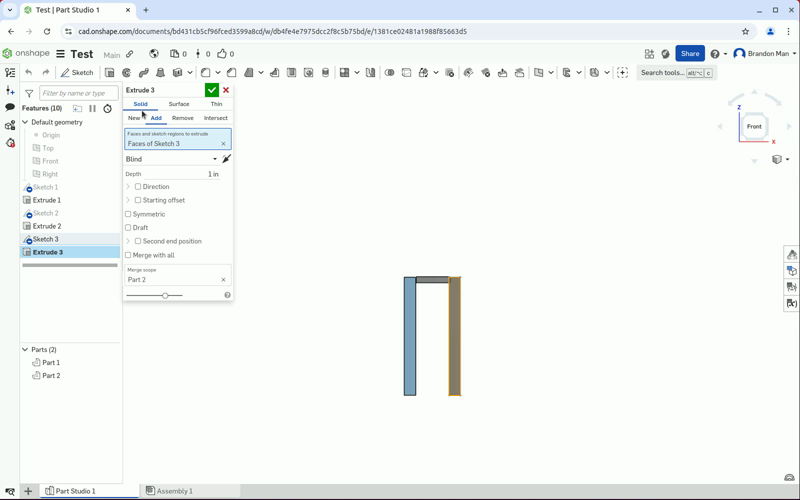
mouse_move(137, 120)
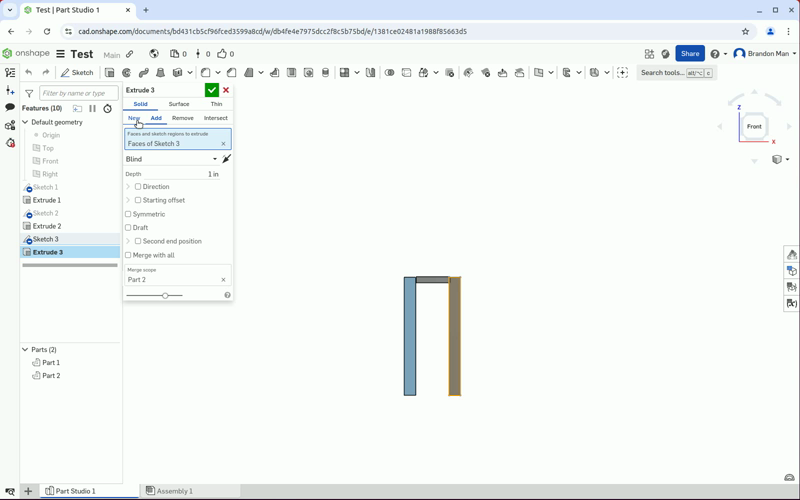
click(137, 120)
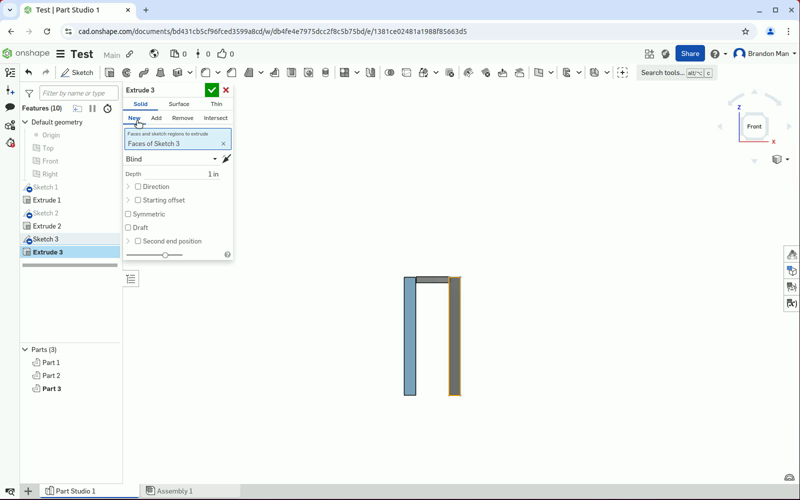
key(tab, 4)
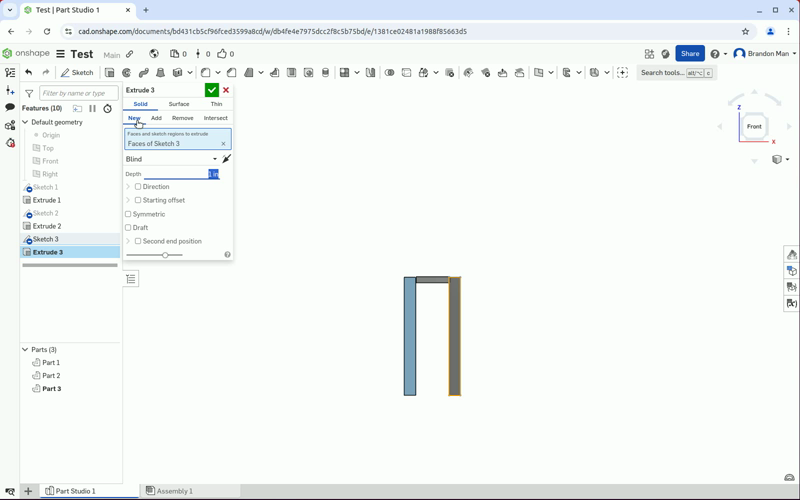
text(4.333)
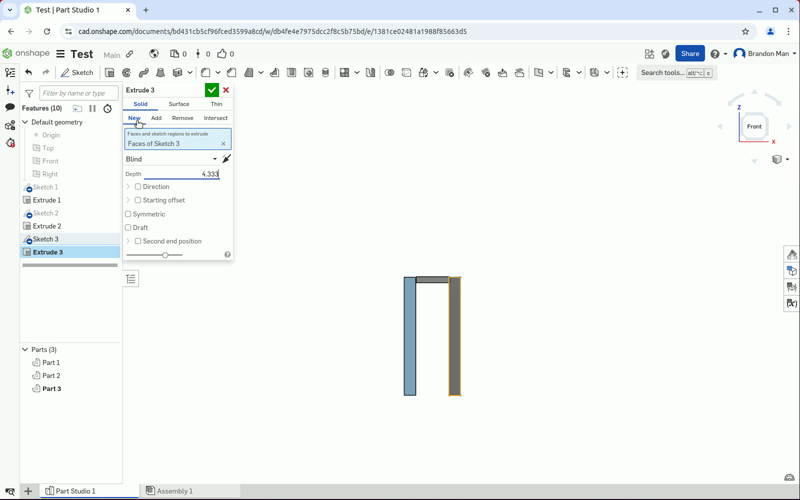
key(enter)
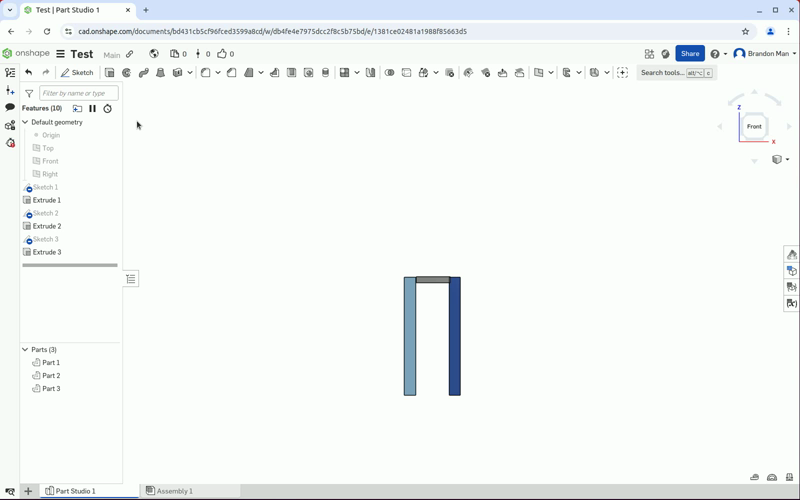
key(shift+h)
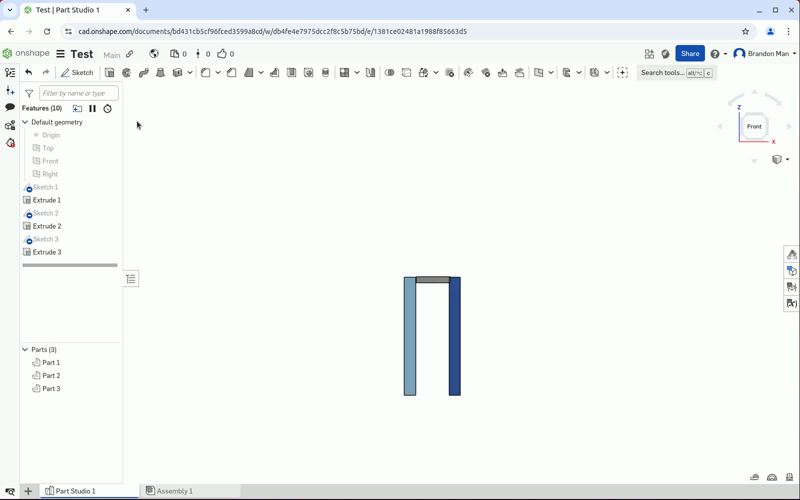
key(shift+h)
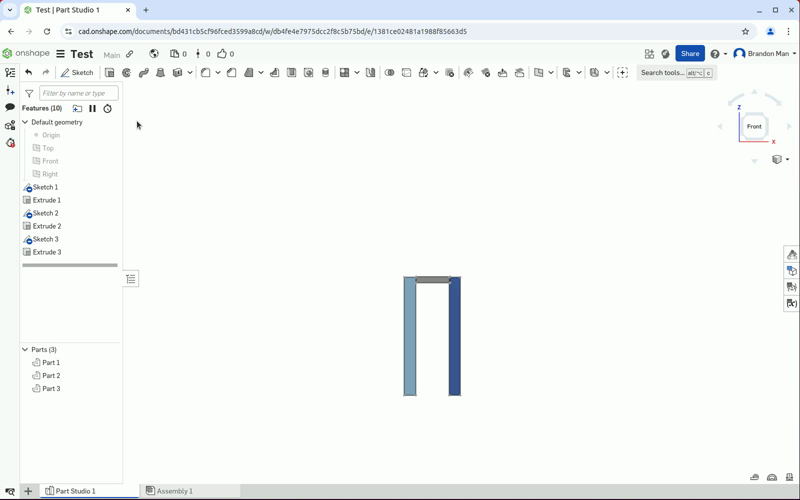
key(shift+7)
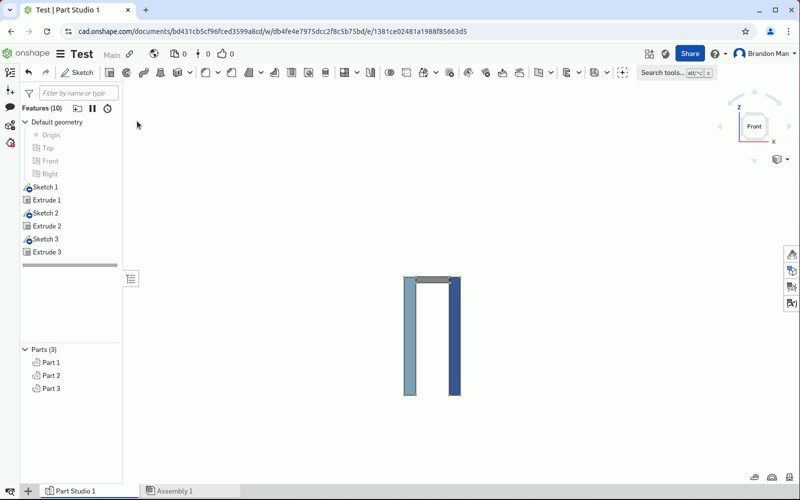
key(left, 2)
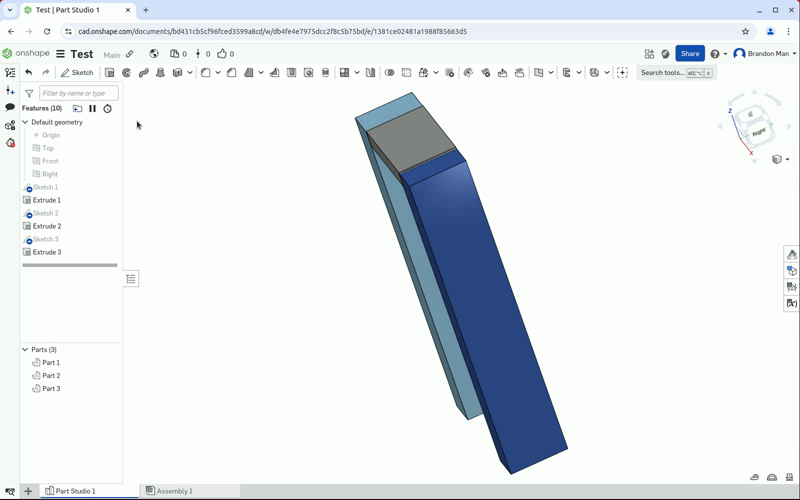
key(down, 2)
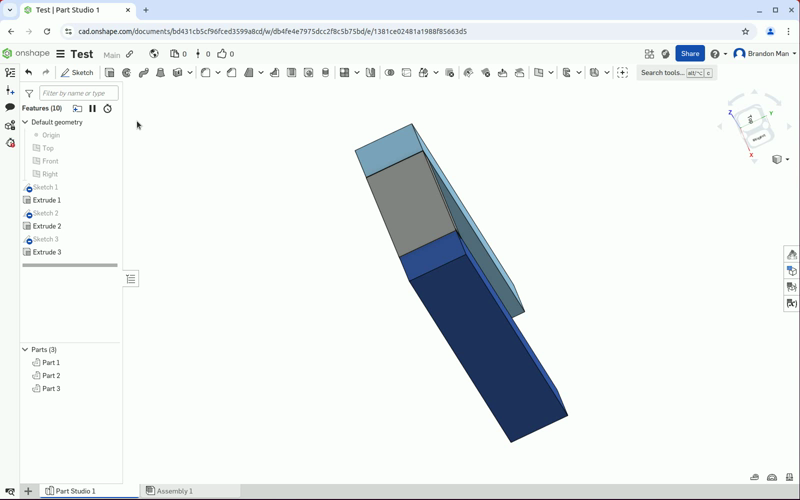
key(up, 2)
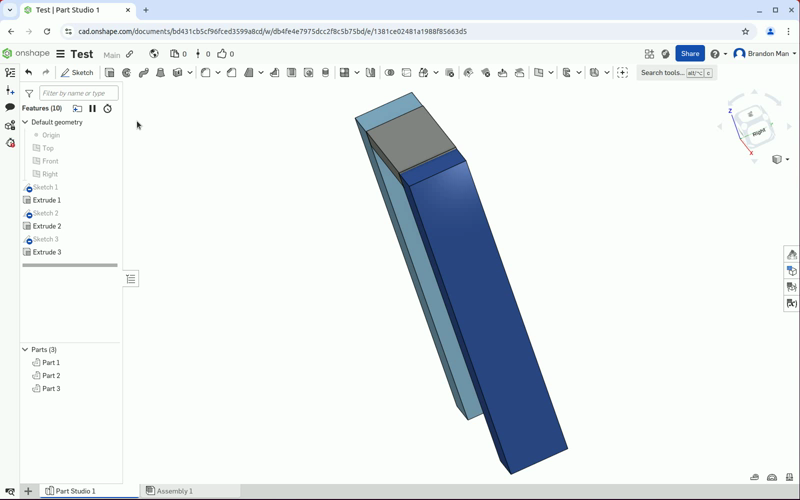
key(right, 2)
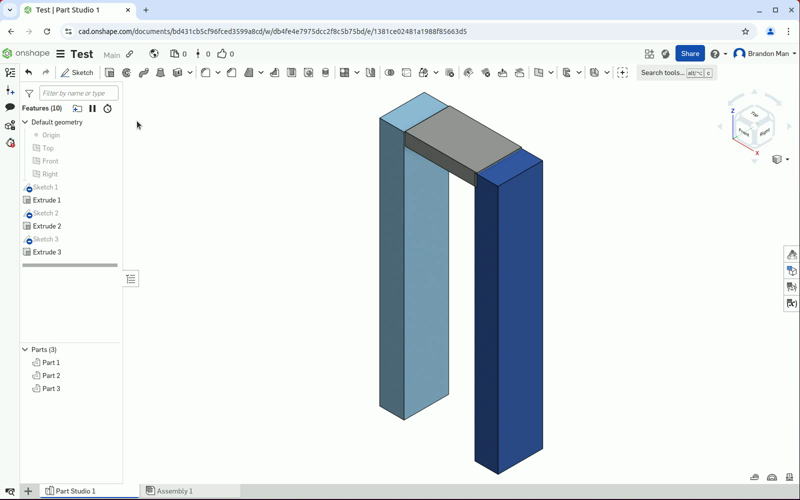
mouse_move(73, 189)
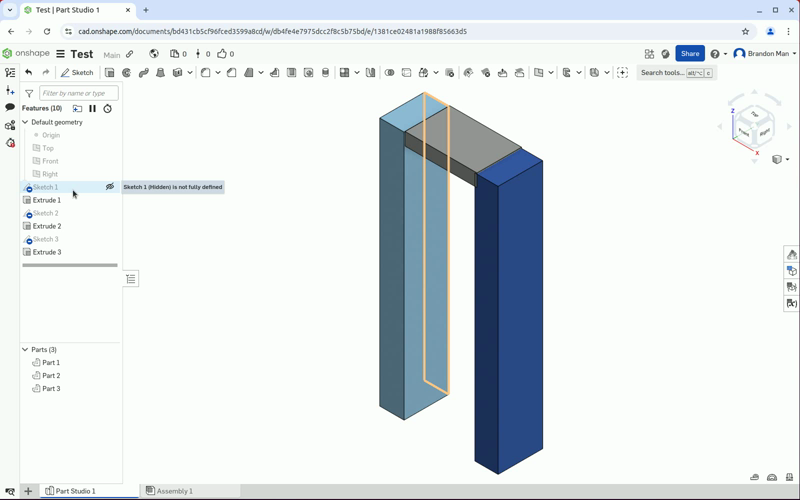
click(73, 189)